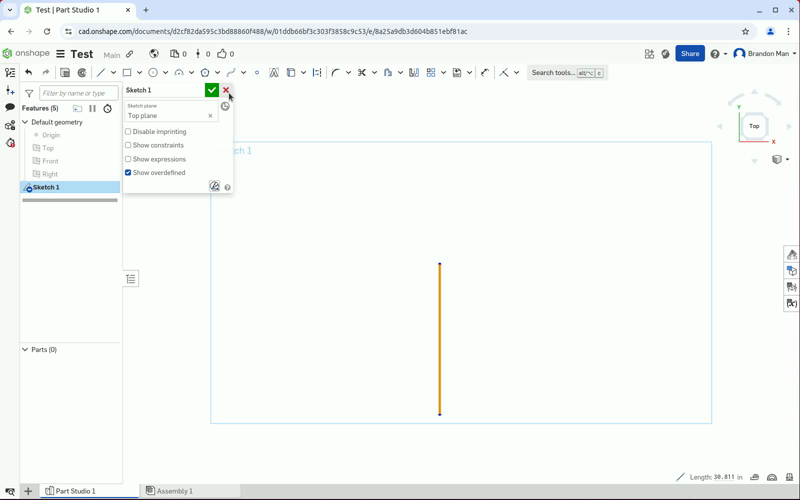
key(shift+h)
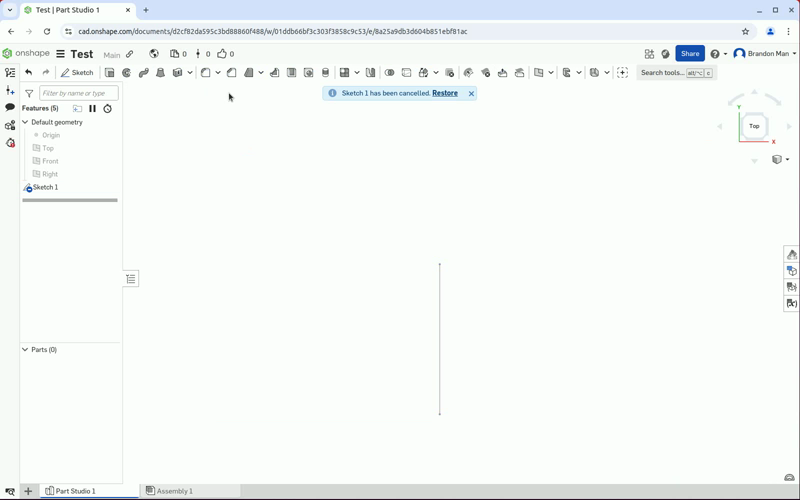
key(shift+s)
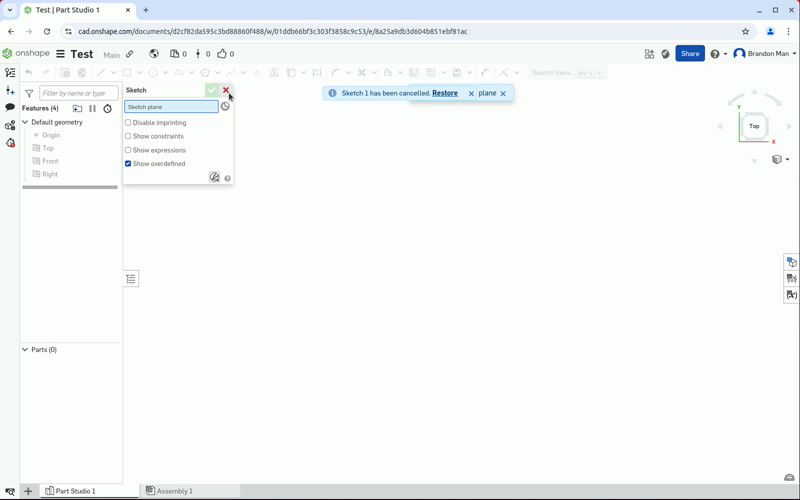
mouse_move(73, 150)
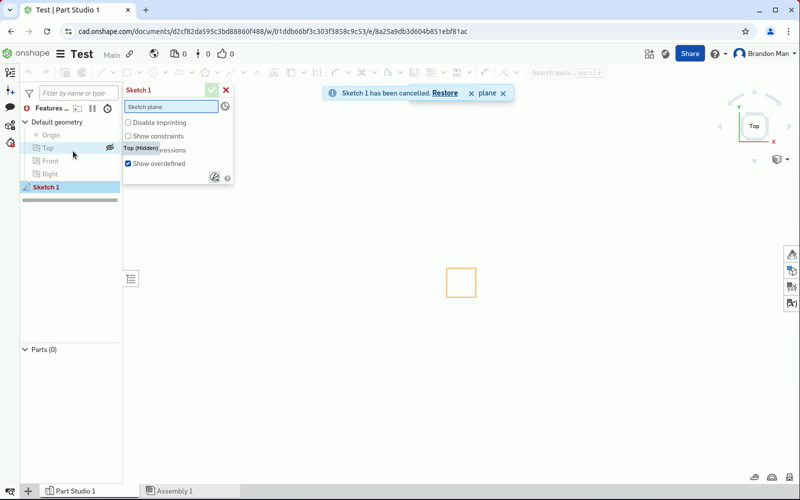
click(73, 150)
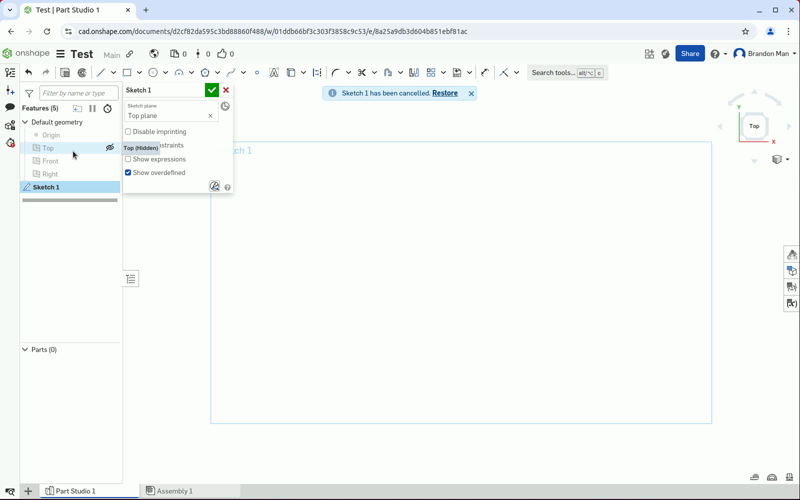
mouse_move(73, 352)
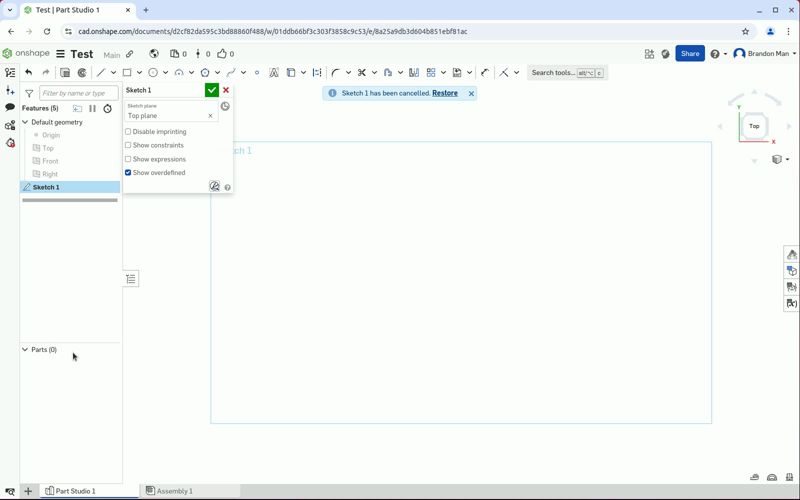
key(y)
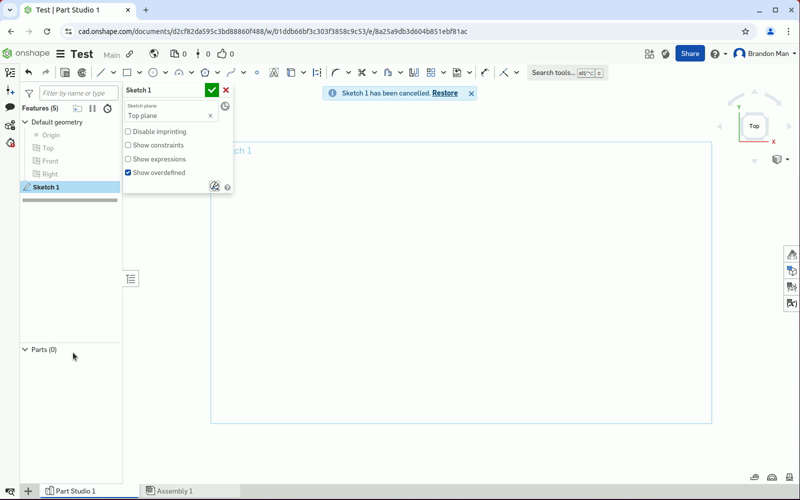
key(l)
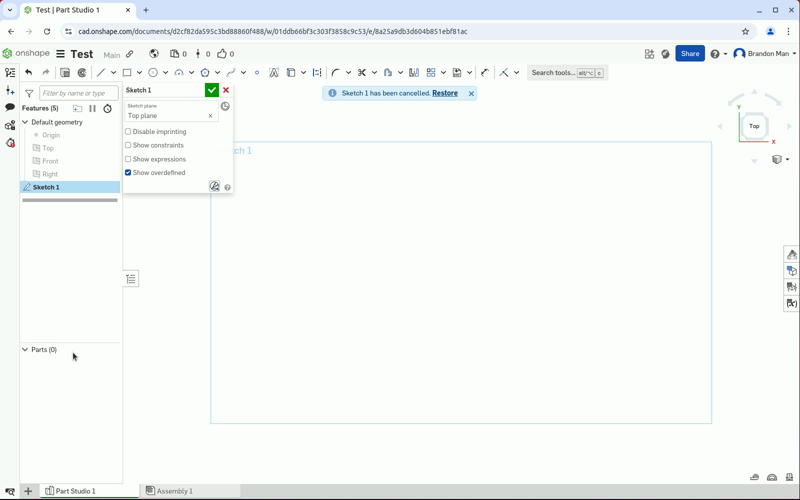
key_down(shift)
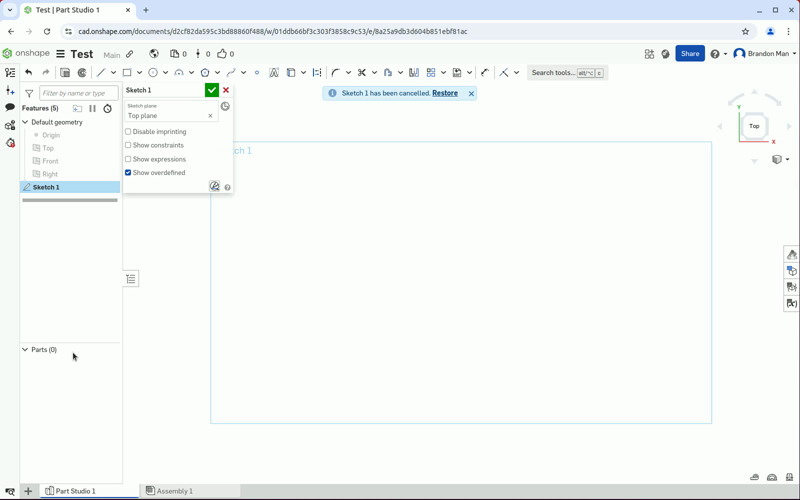
mouse_move(460, 282)
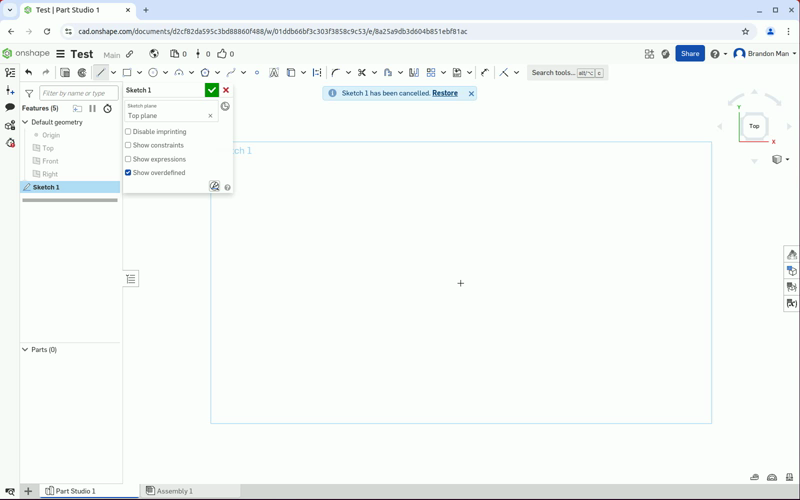
click(460, 282)
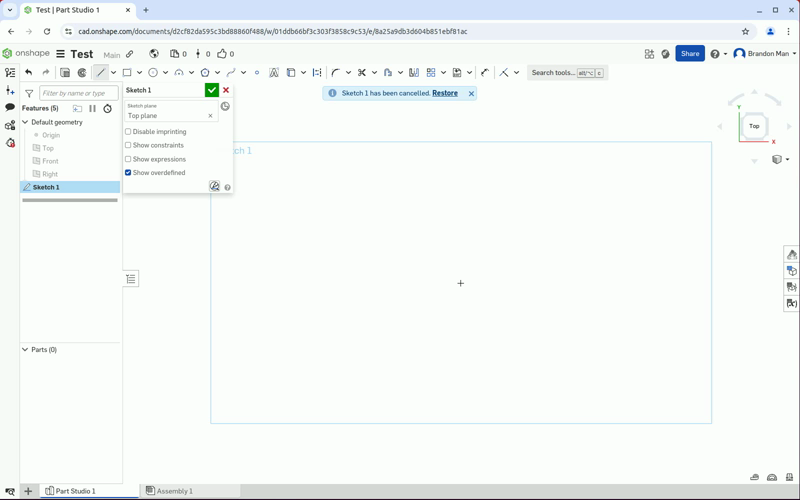
key_up(shift)
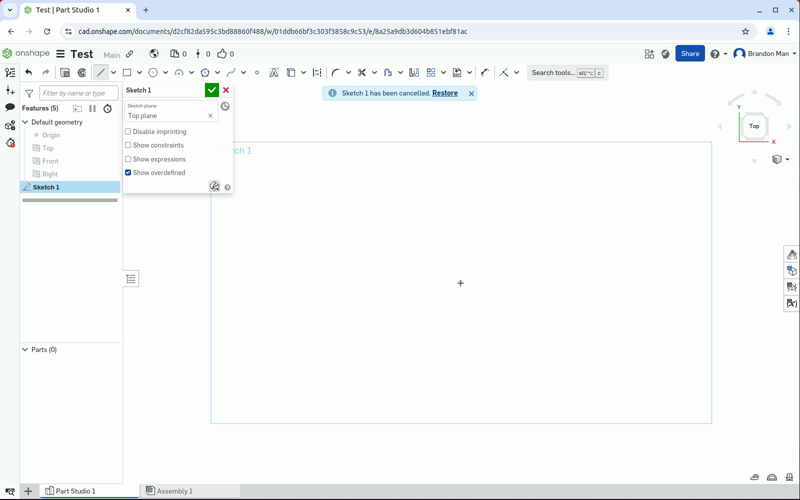
key_down(shift)
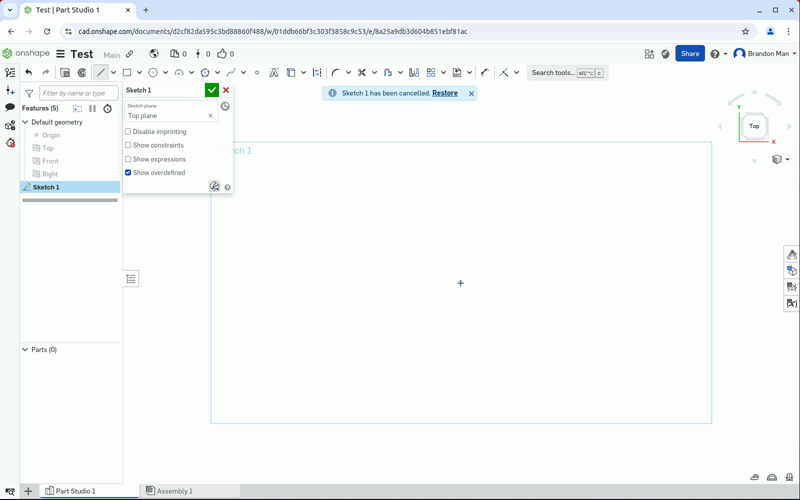
mouse_move(573, 282)
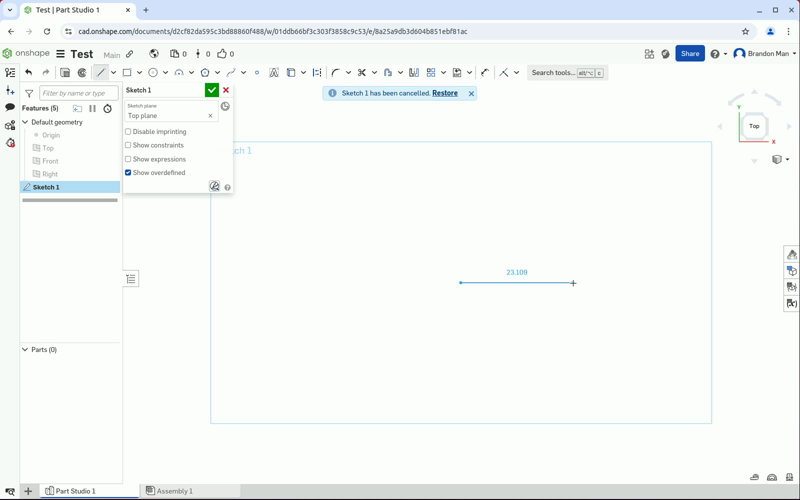
click(573, 282)
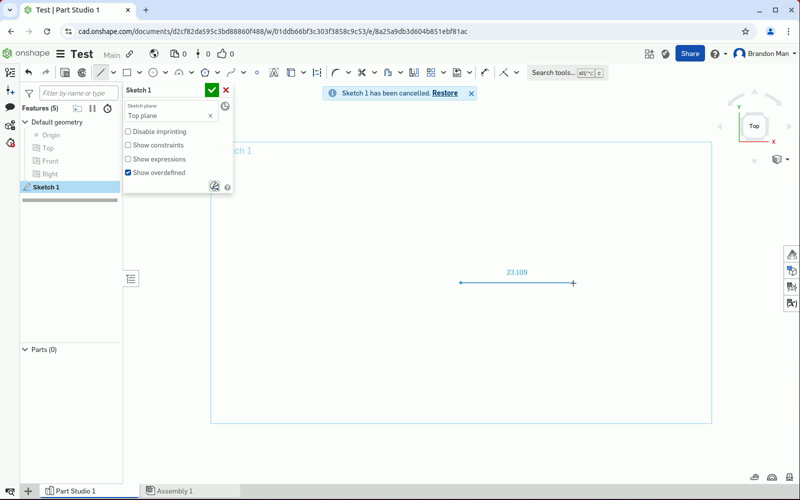
key_up(shift)
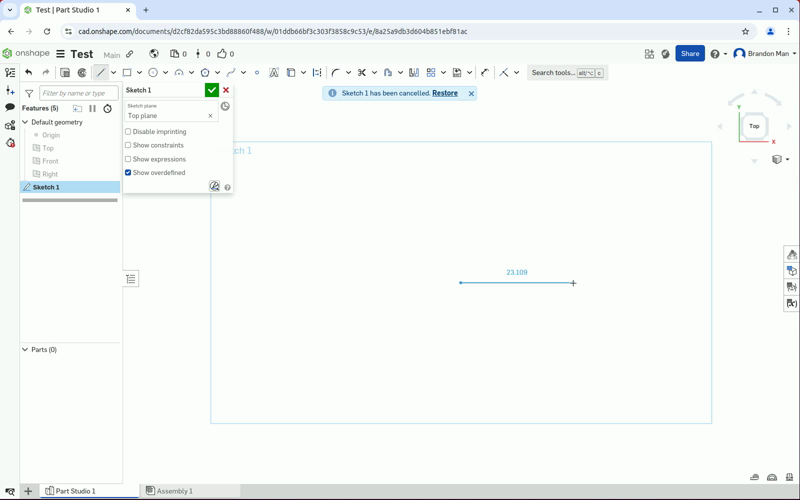
key_down(shift)
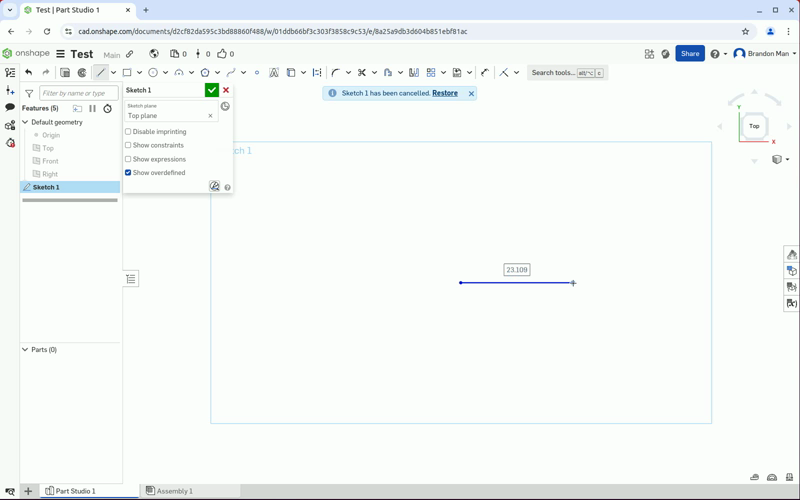
mouse_move(573, 170)
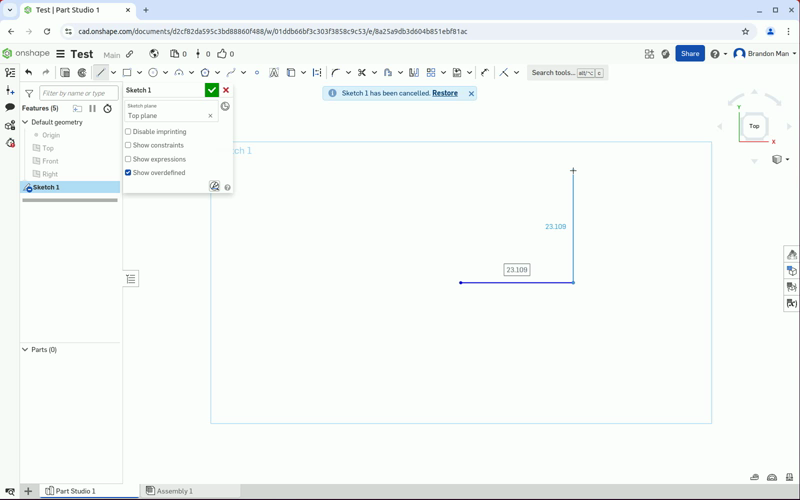
click(573, 170)
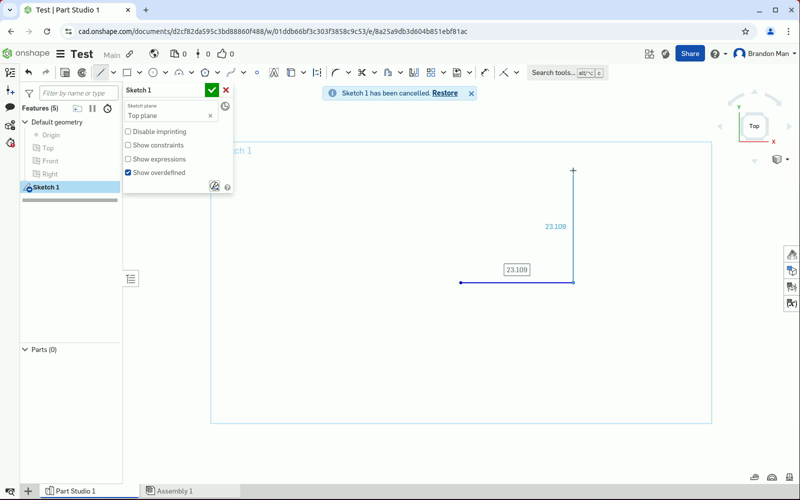
key_up(shift)
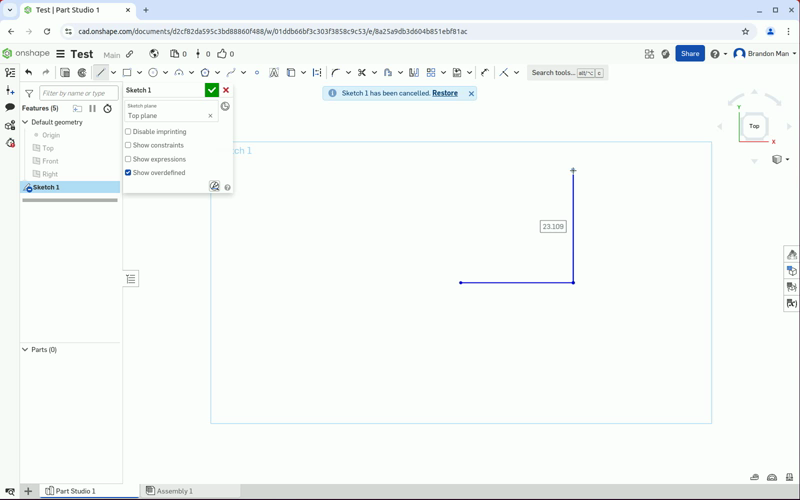
key_down(shift)
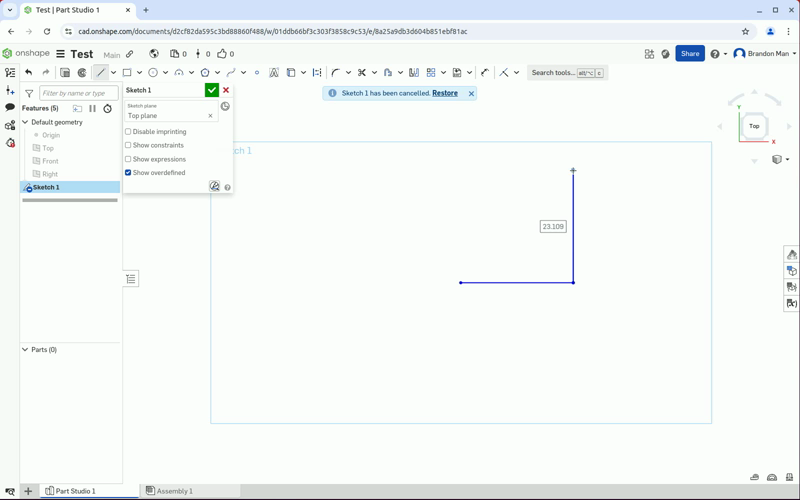
mouse_move(460, 170)
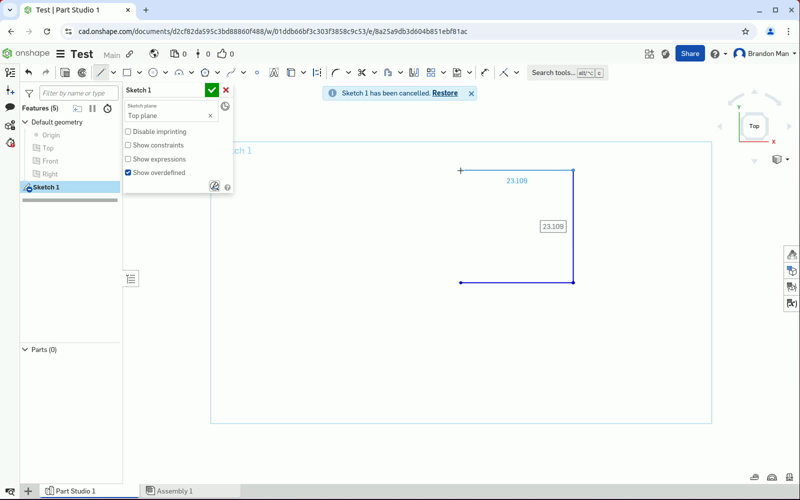
click(460, 170)
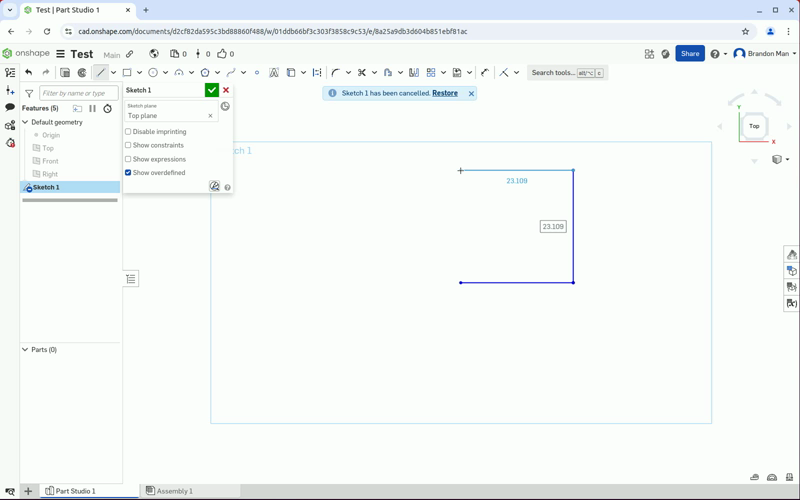
key_up(shift)
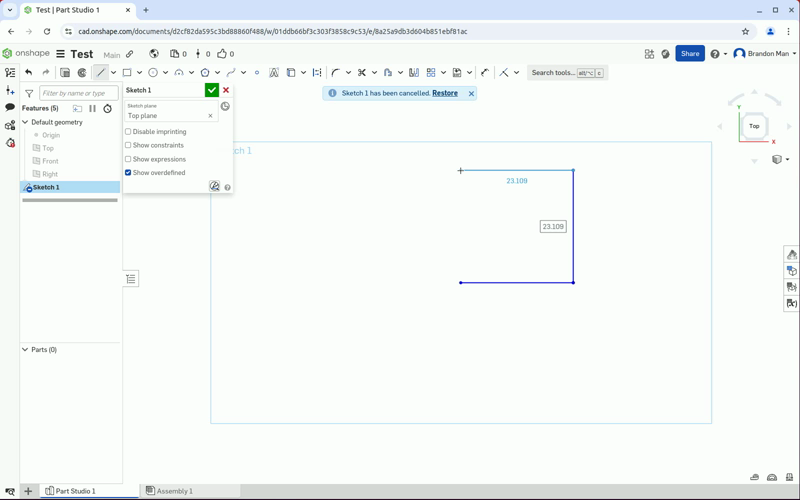
key_down(shift)
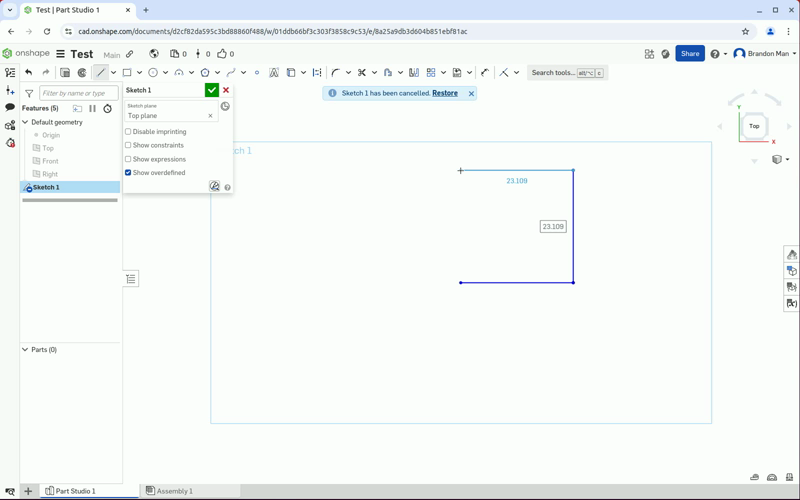
mouse_move(460, 282)
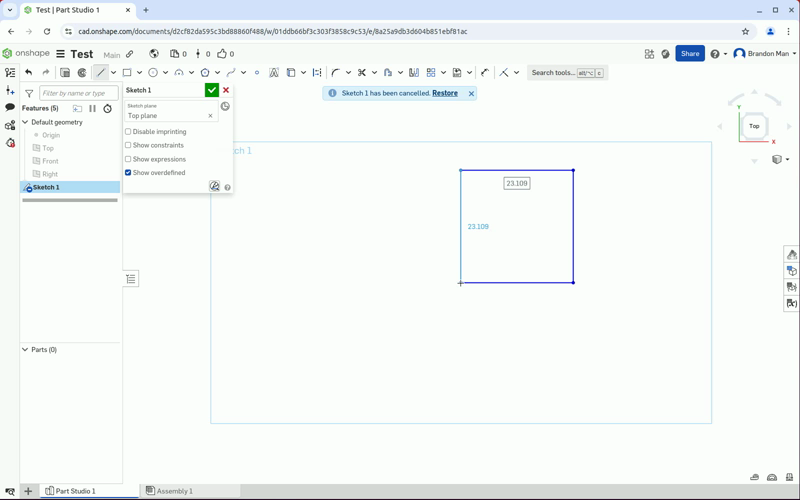
key_up(shift)
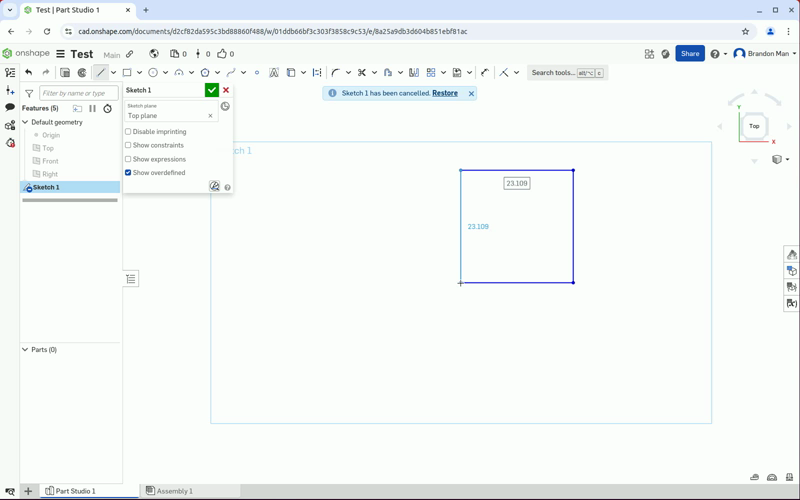
click(460, 282)
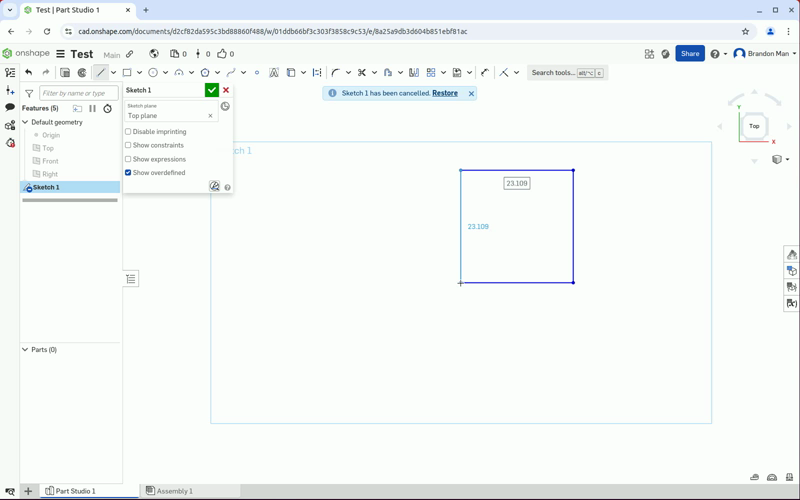
key(esc)
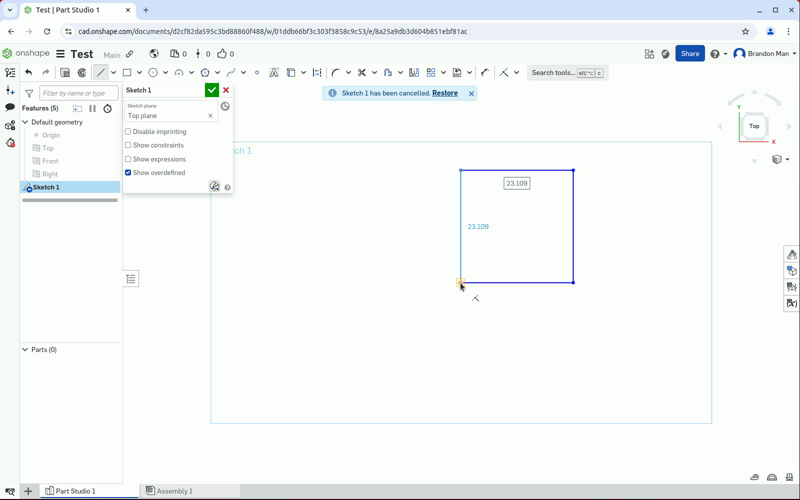
mouse_move(481, 269)
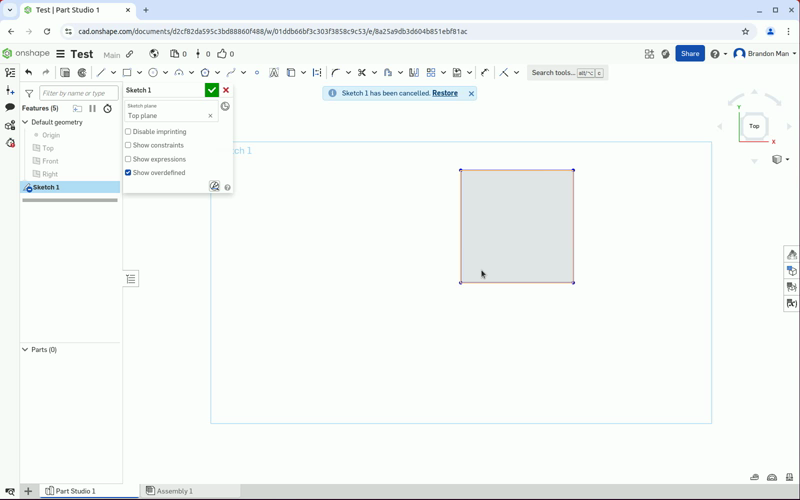
click(481, 269)
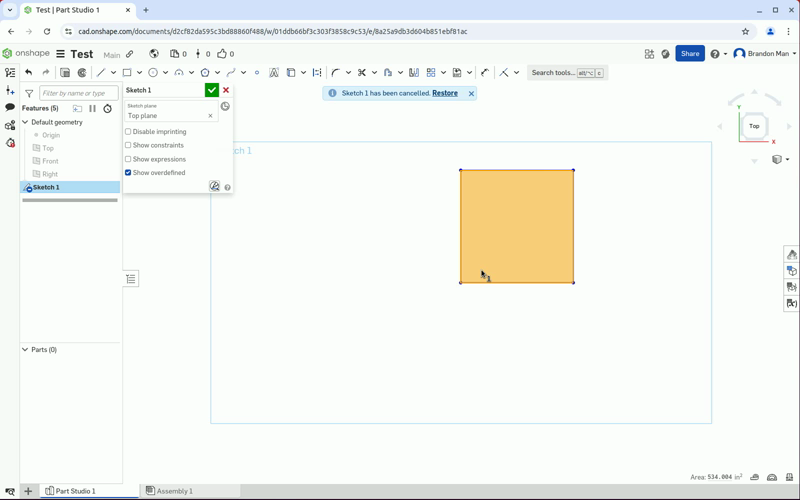
mouse_move(73, 352)
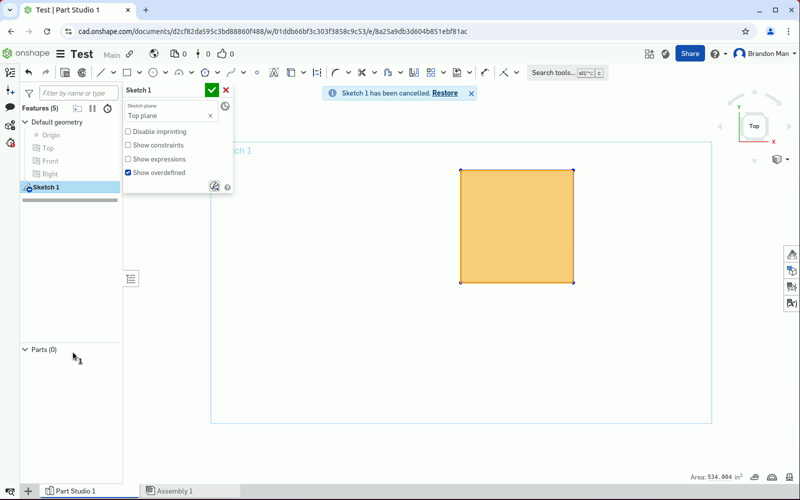
key(shift+y)
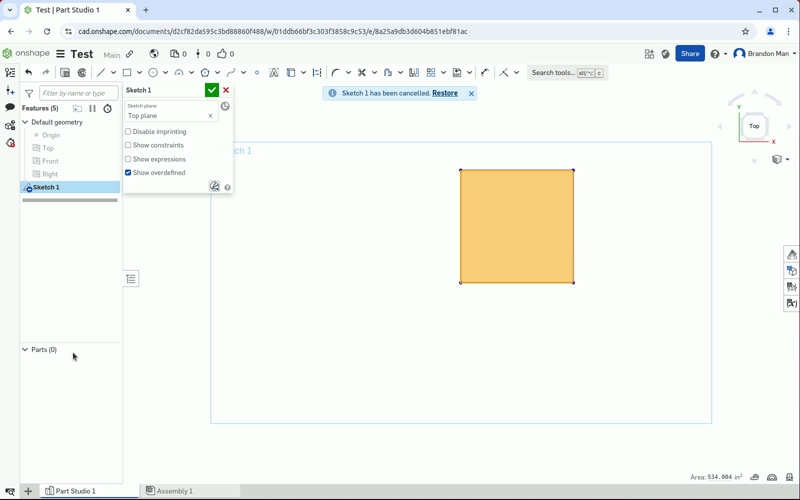
key(shift+e)
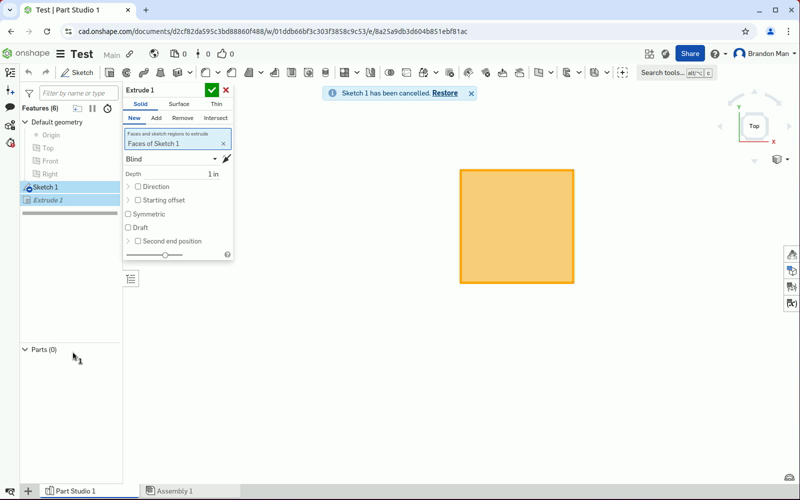
mouse_move(143, 106)
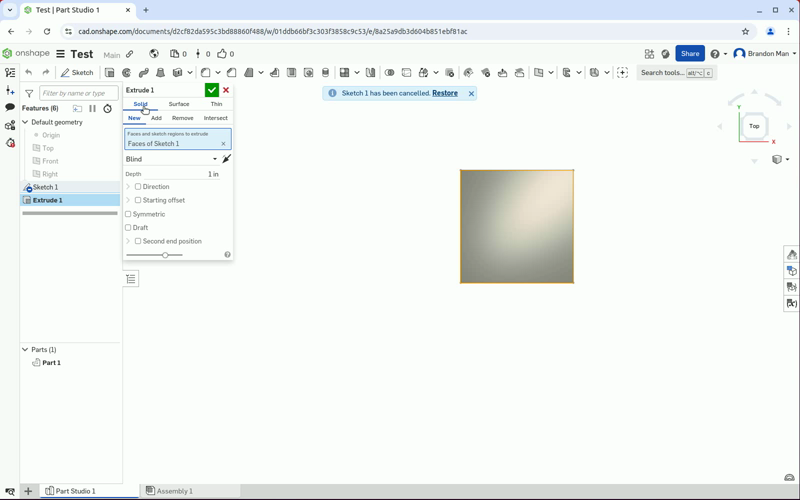
click(143, 106)
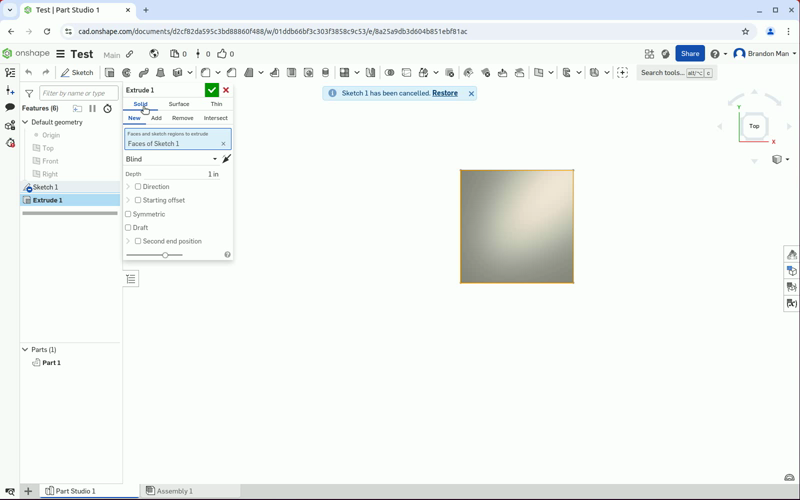
mouse_move(137, 120)
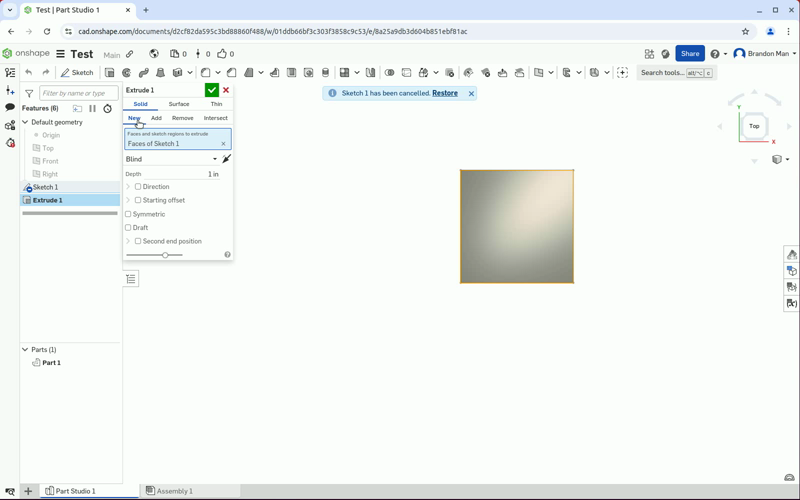
click(137, 120)
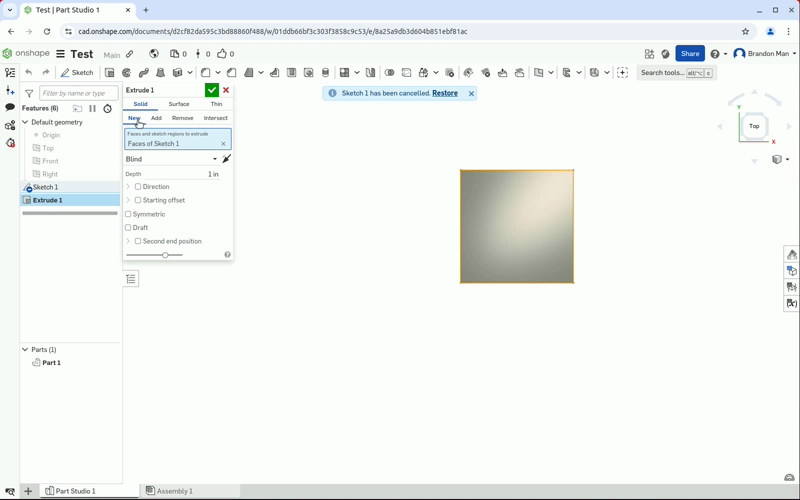
key(tab, 4)
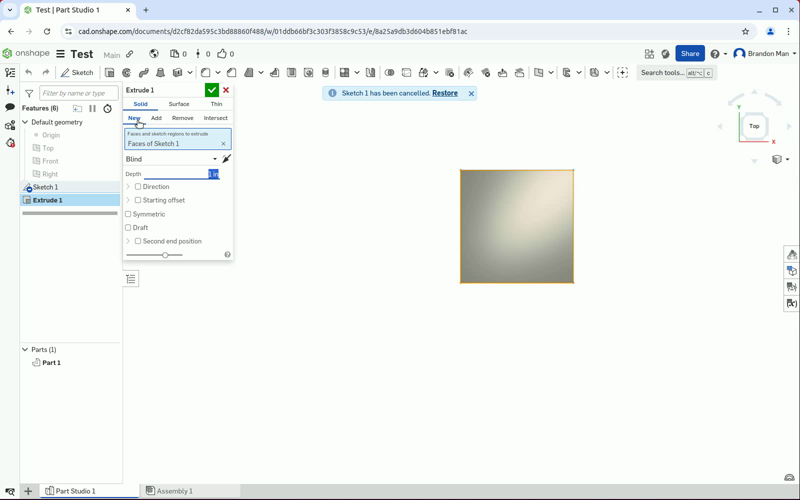
text(-0.241)
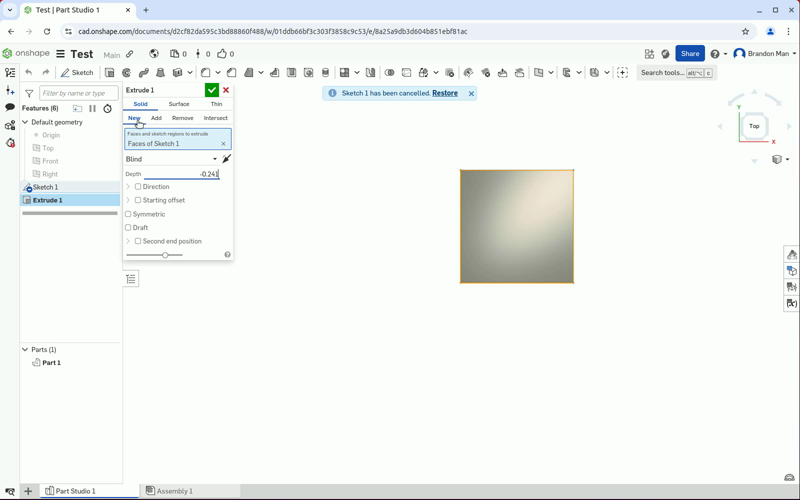
key(enter)
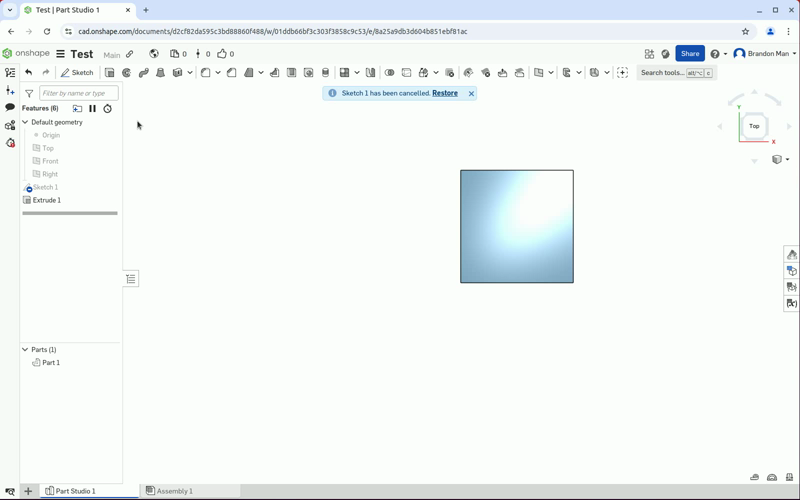
key(shift+h)
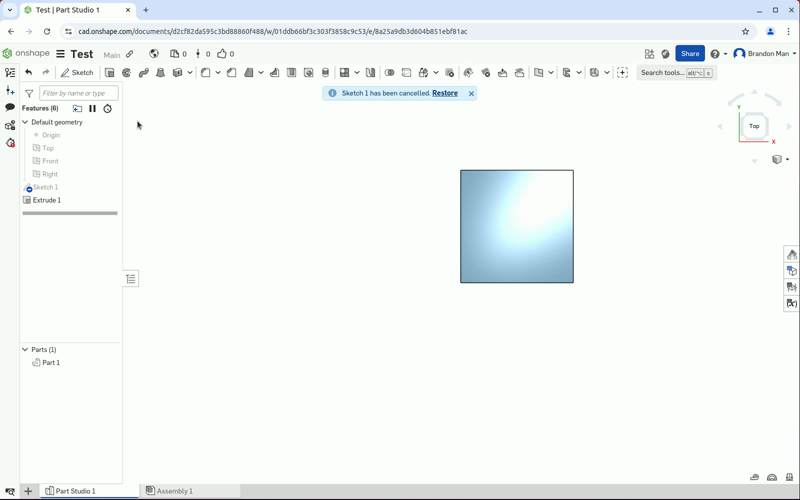
key(shift+h)
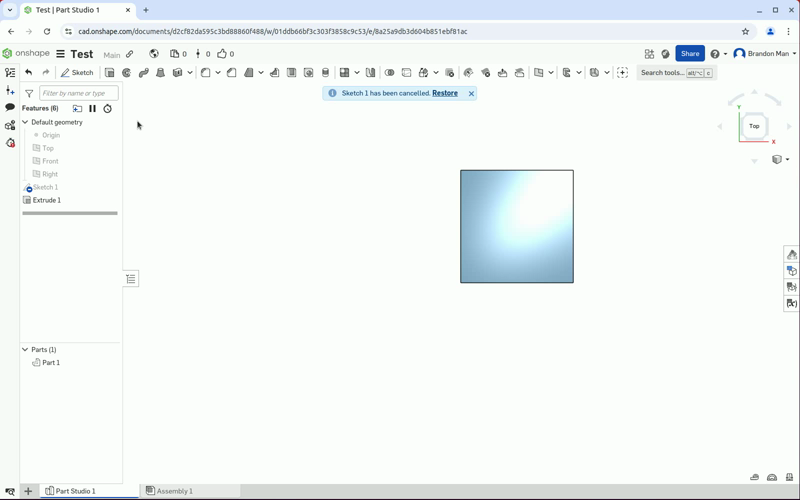
mouse_move(73, 189)
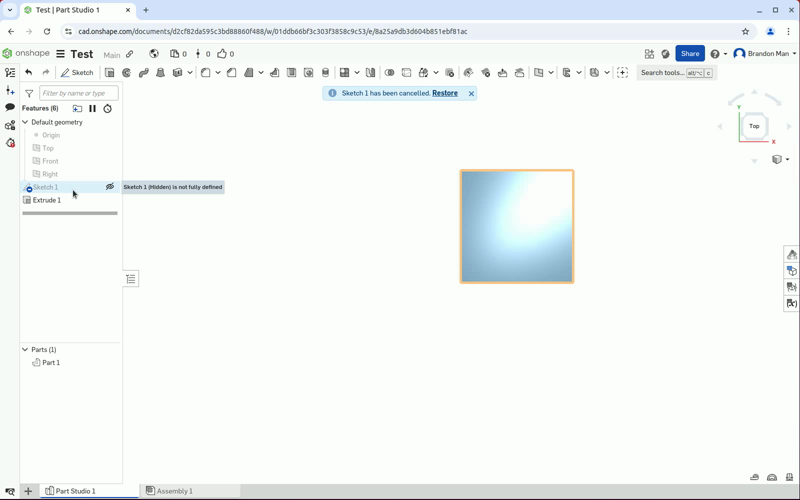
click(73, 189)
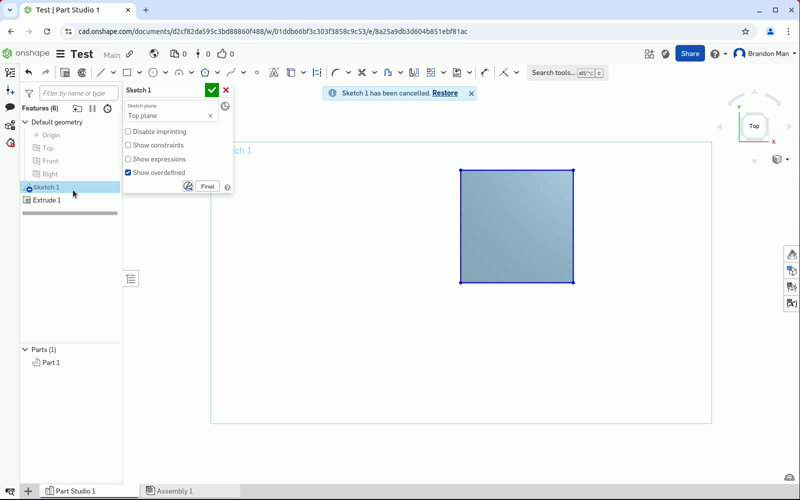
mouse_move(229, 92)
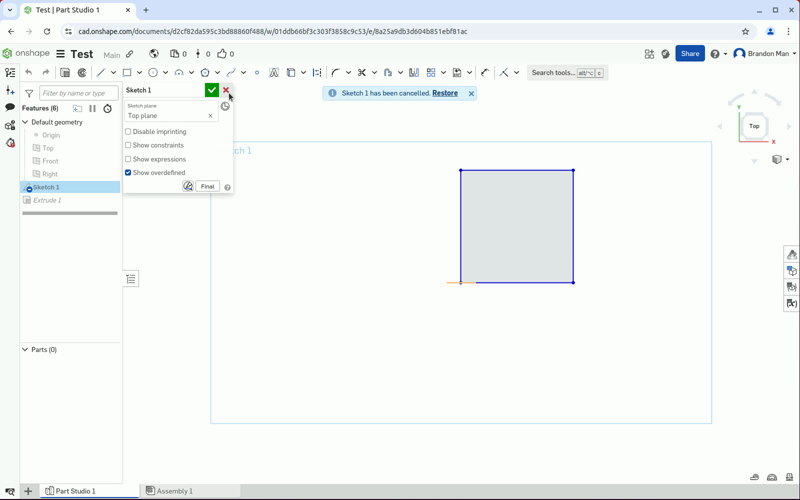
click(229, 92)
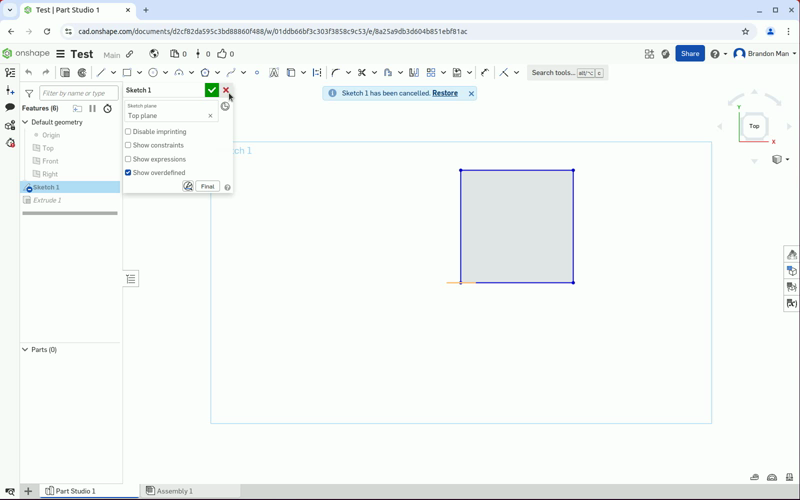
key(shift+s)
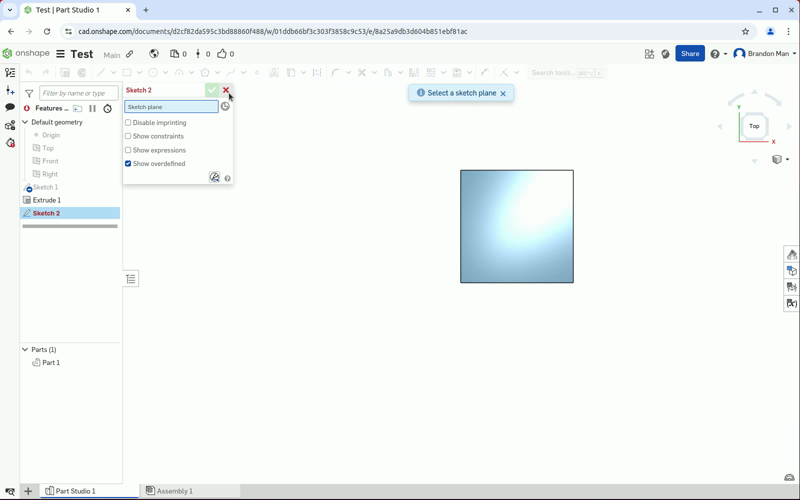
mouse_move(73, 150)
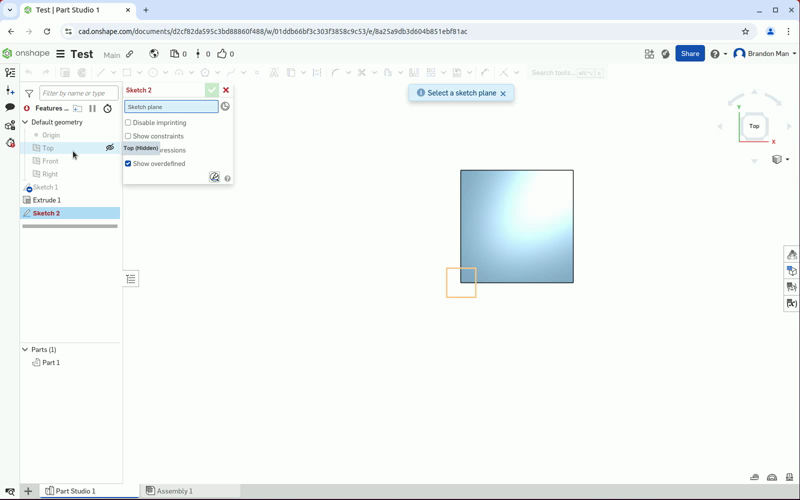
click(73, 150)
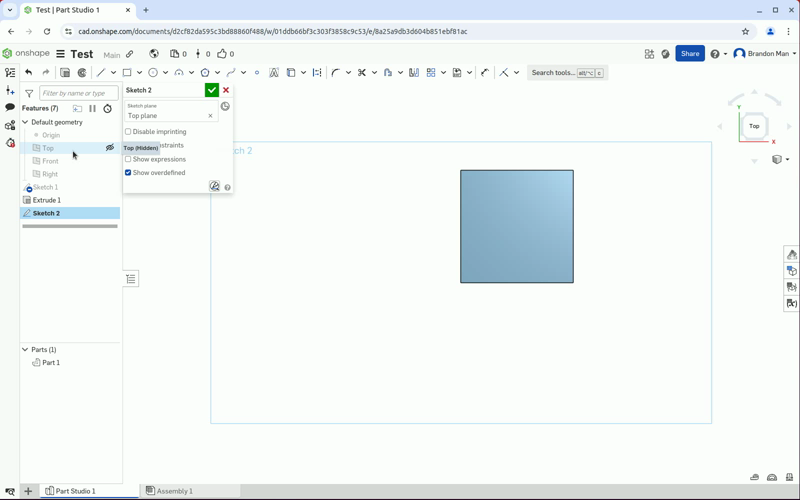
mouse_move(73, 352)
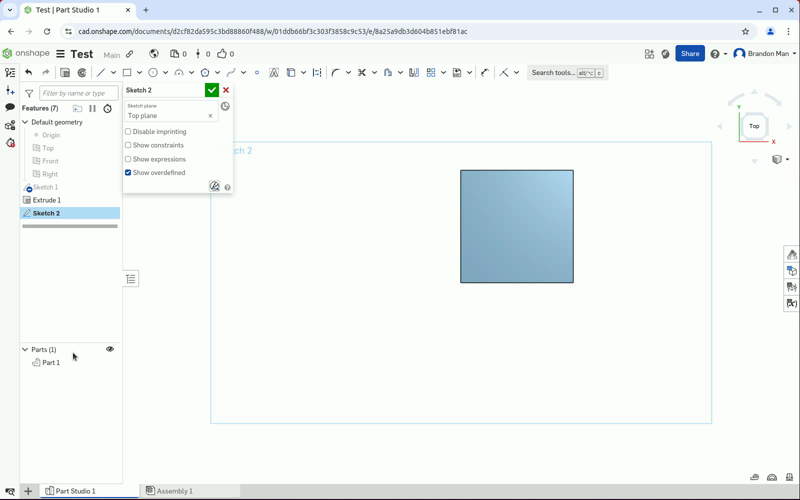
key(y)
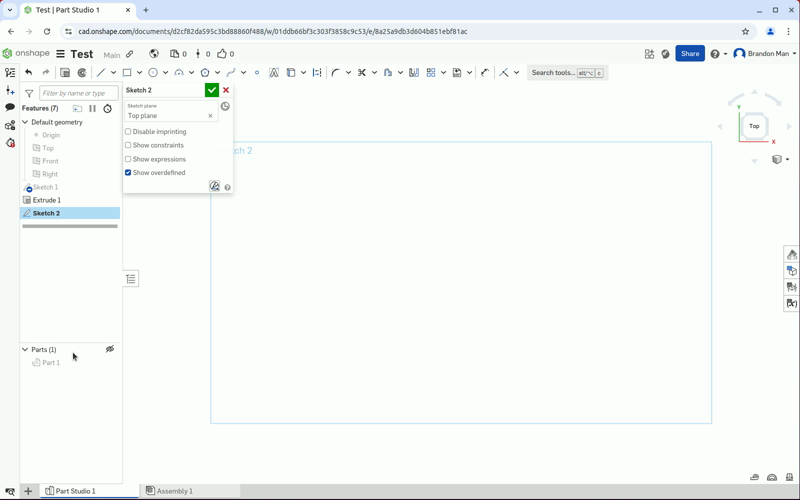
key(l)
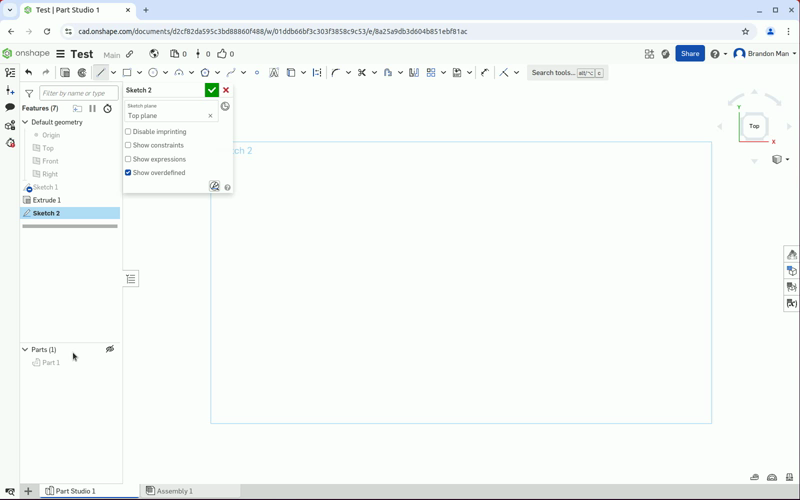
key_down(shift)
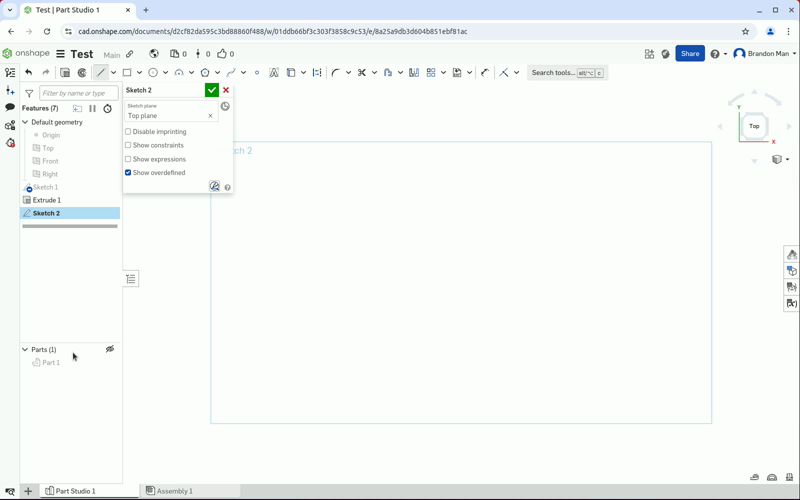
mouse_move(460, 282)
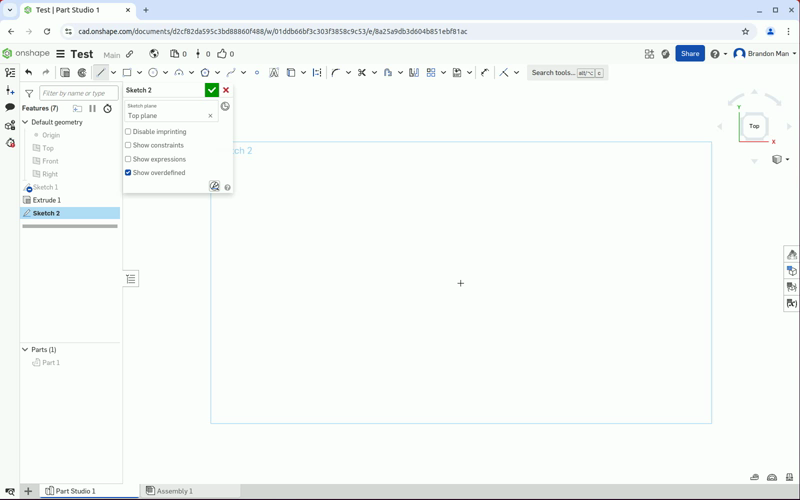
click(460, 282)
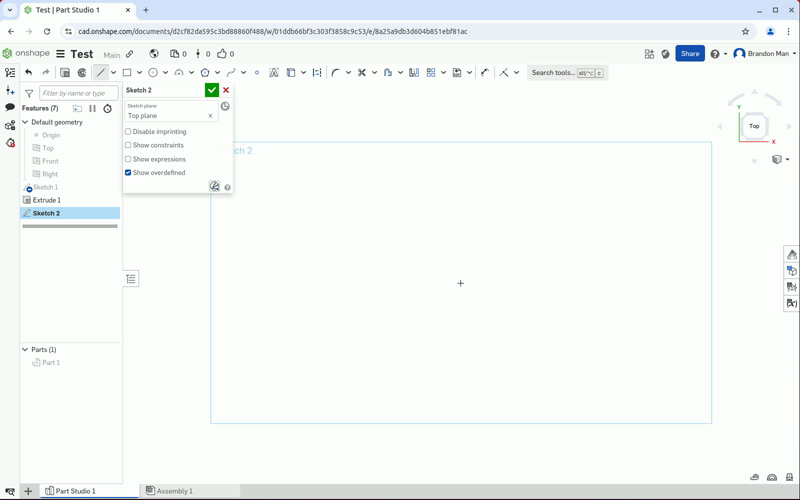
key_up(shift)
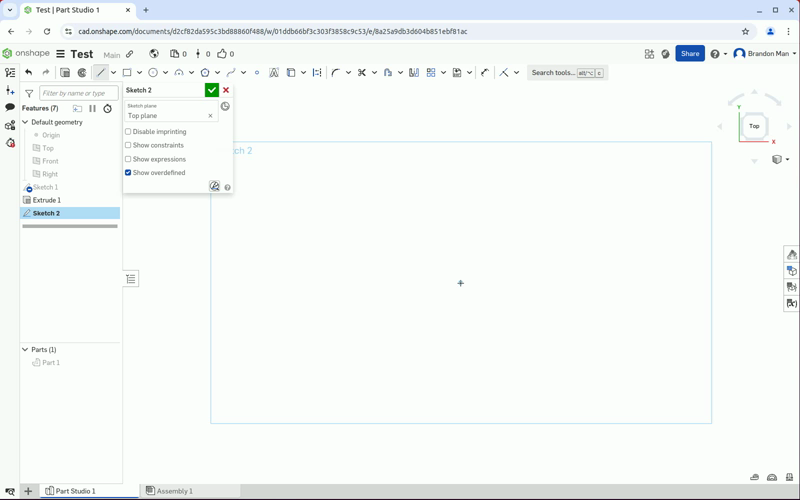
key_down(shift)
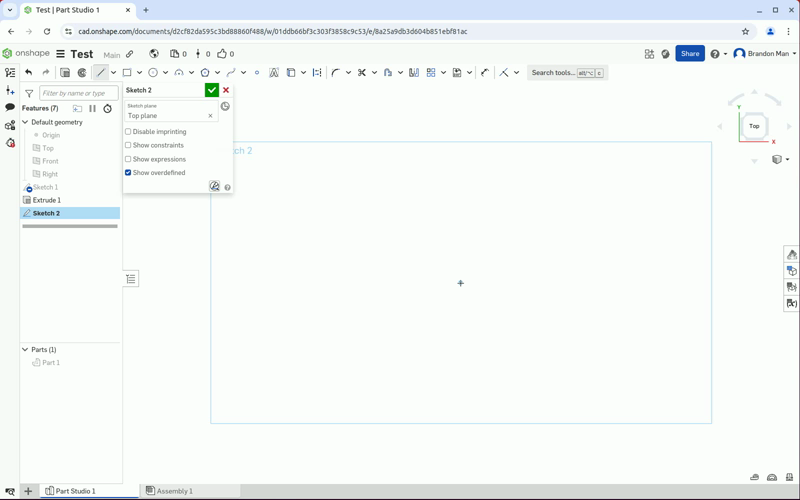
mouse_move(573, 282)
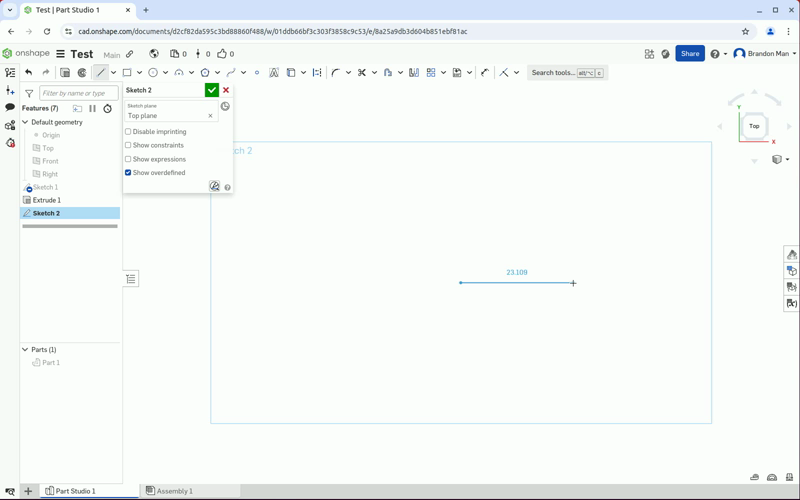
click(573, 282)
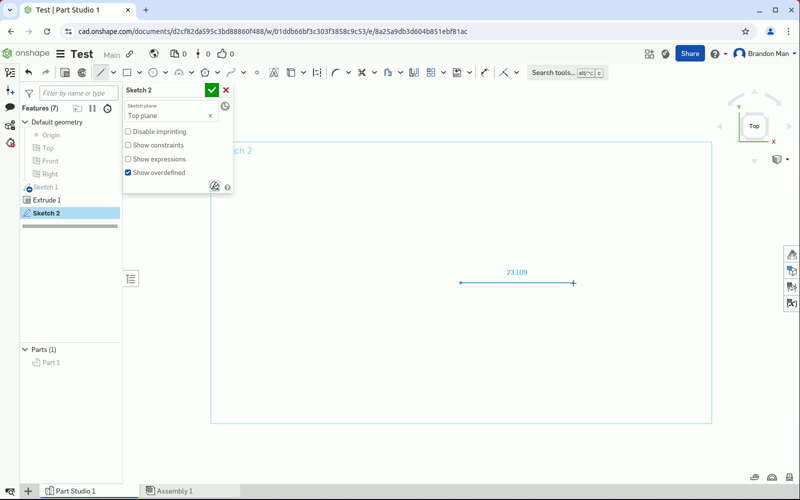
key_up(shift)
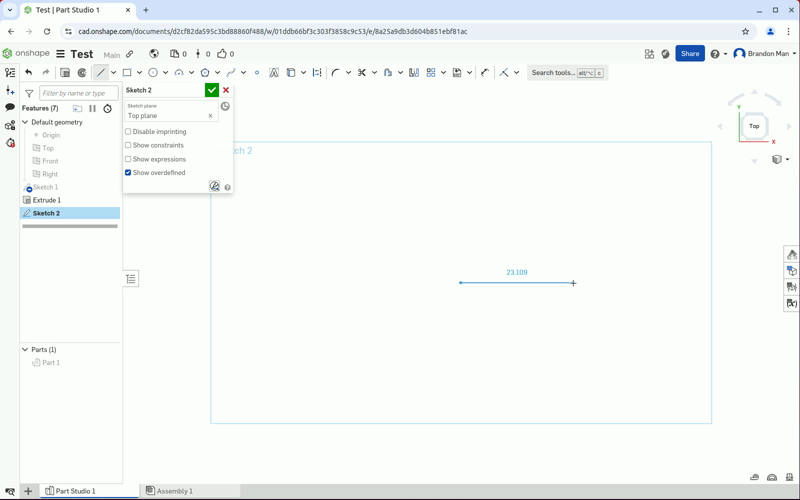
key_down(shift)
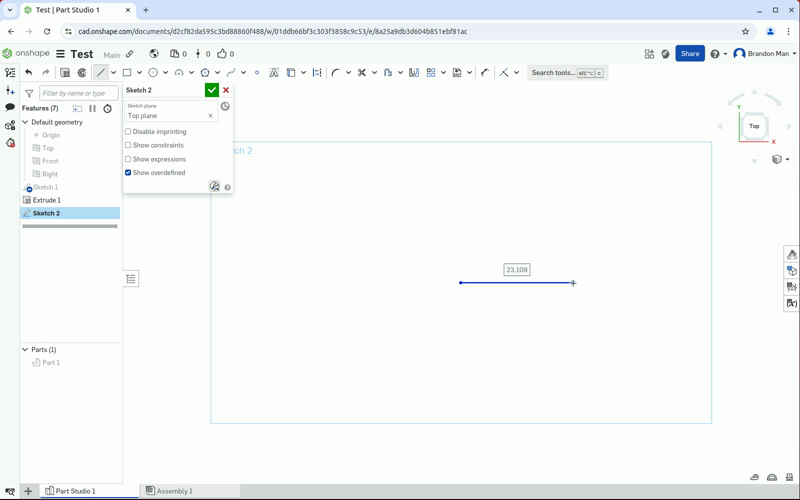
mouse_move(573, 170)
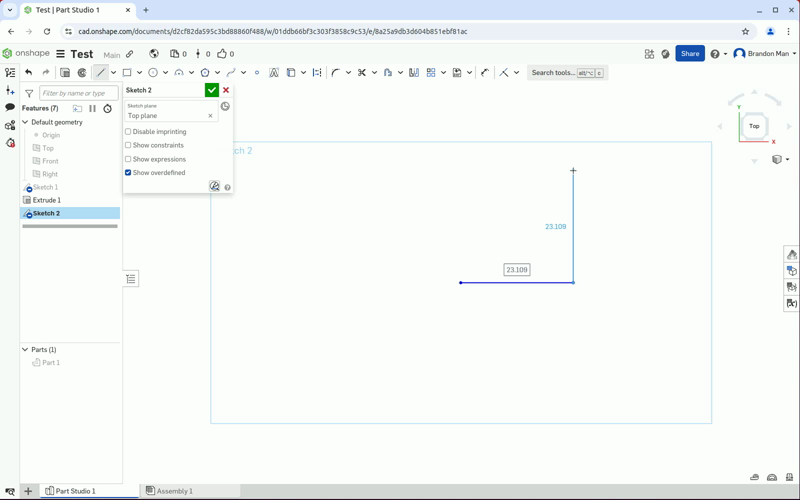
click(573, 170)
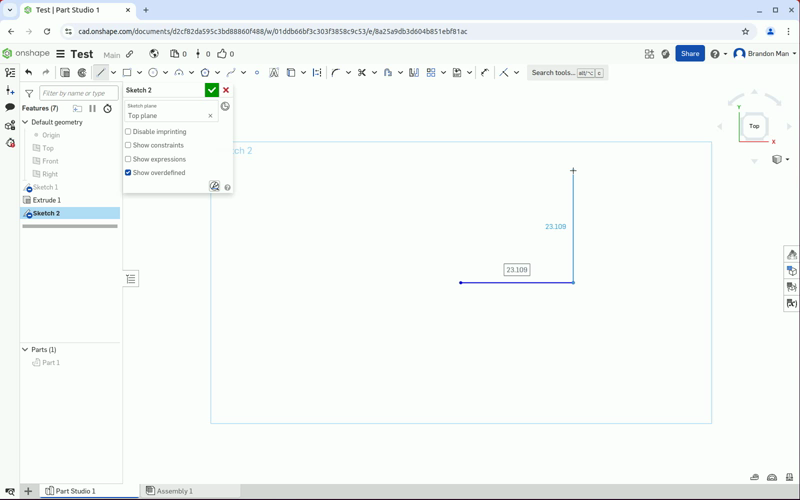
key_up(shift)
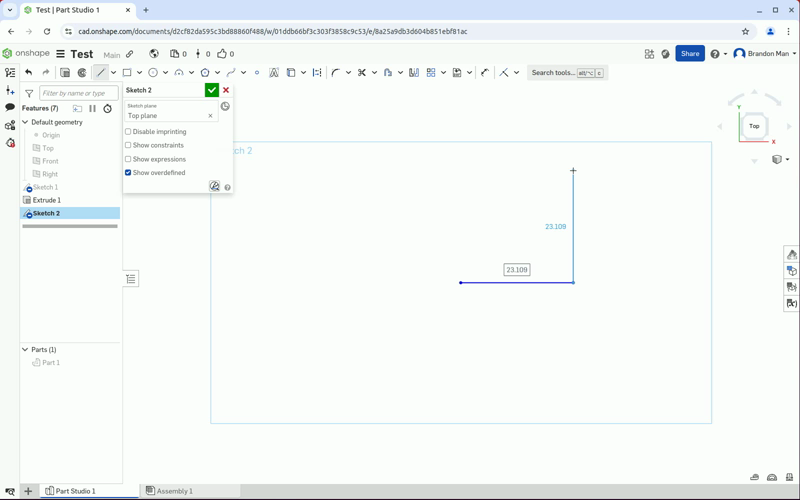
key_down(shift)
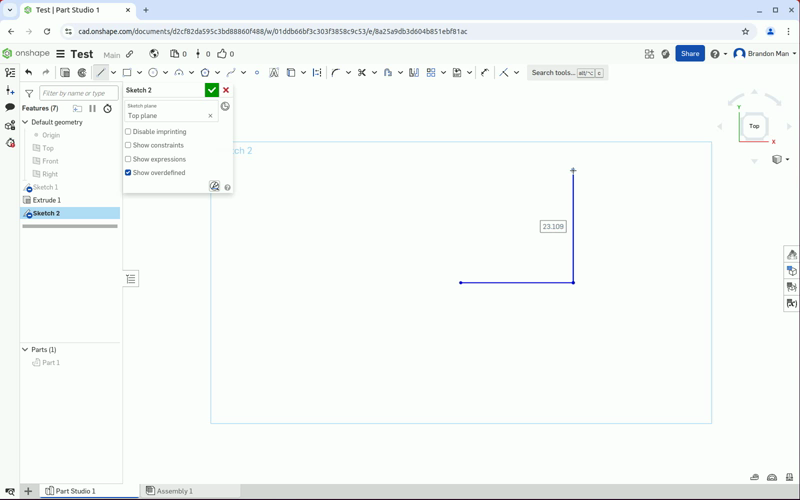
mouse_move(460, 170)
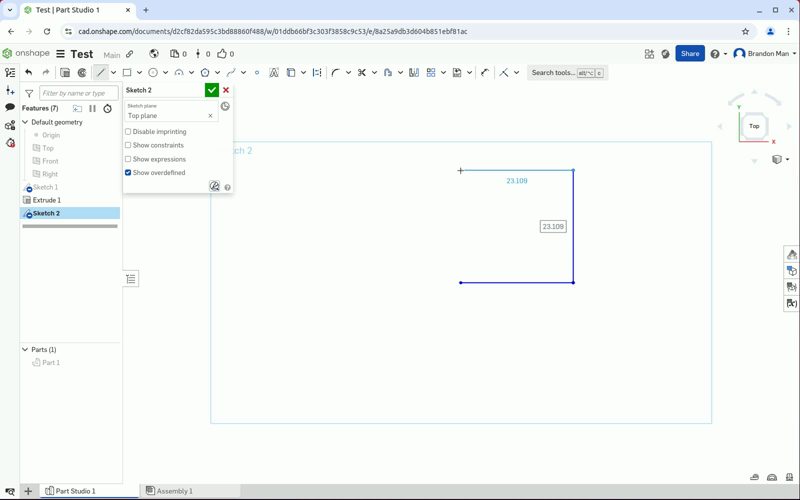
click(460, 170)
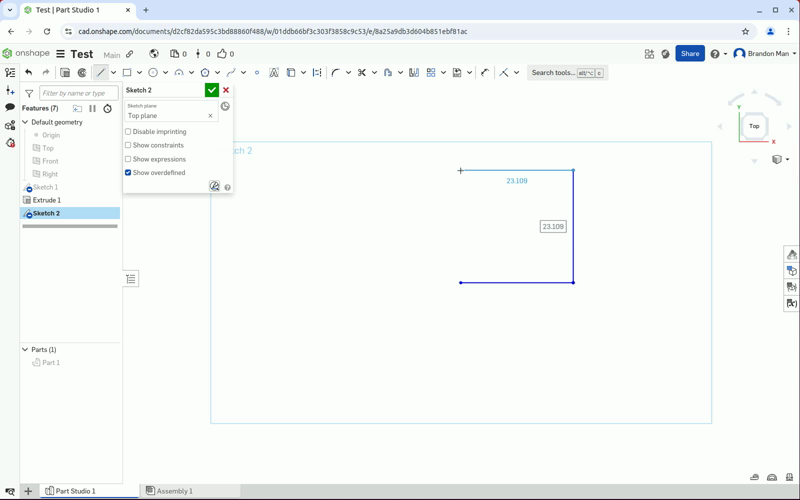
key_up(shift)
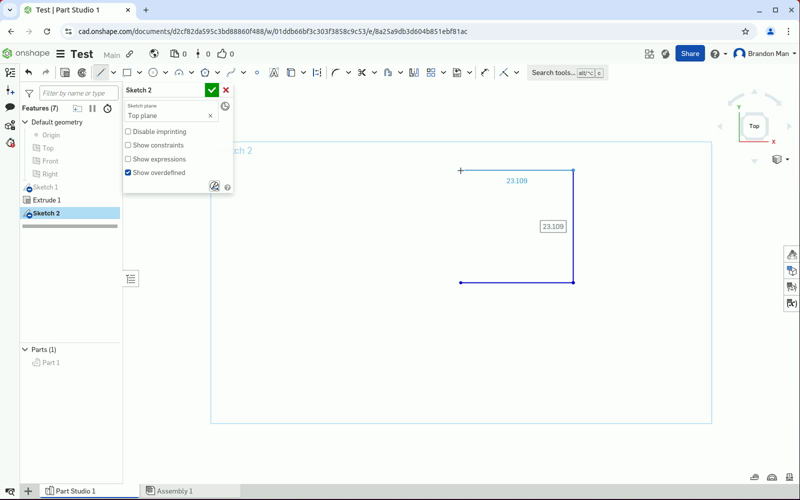
key_down(shift)
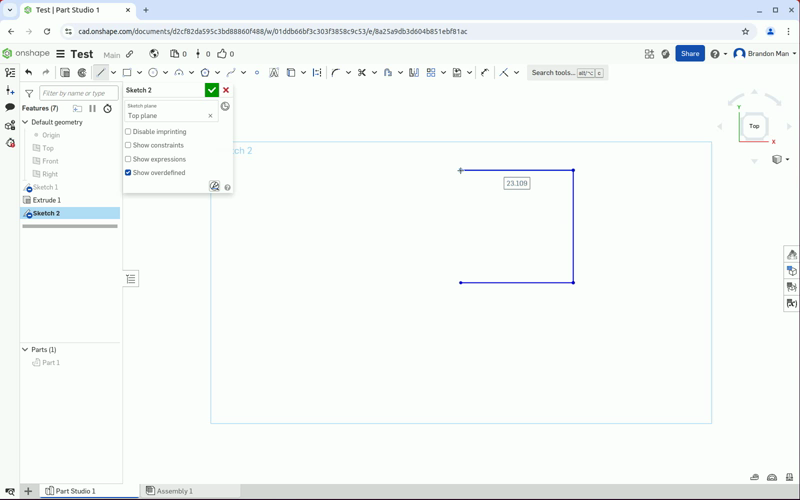
mouse_move(460, 282)
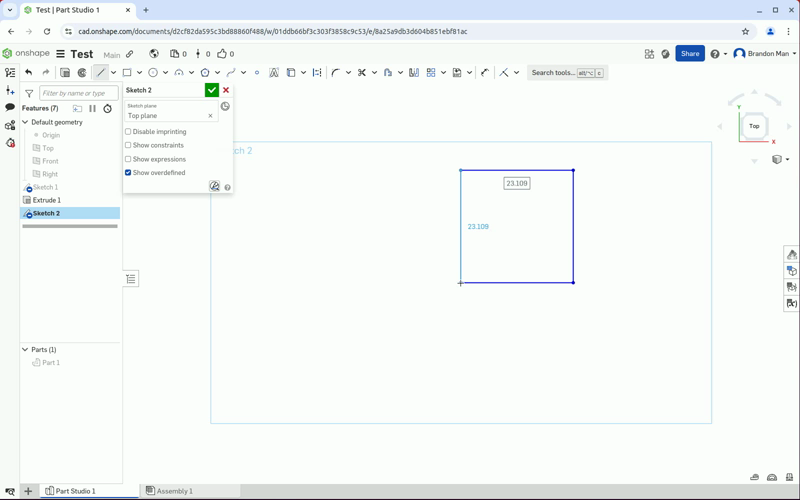
key_up(shift)
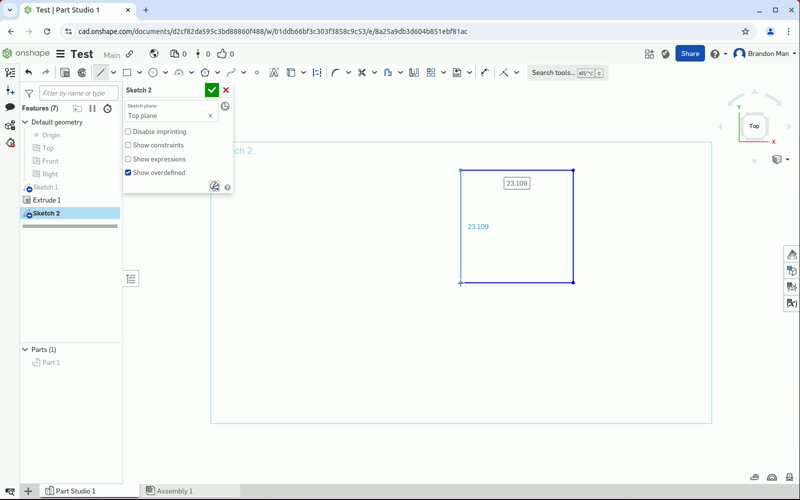
click(460, 282)
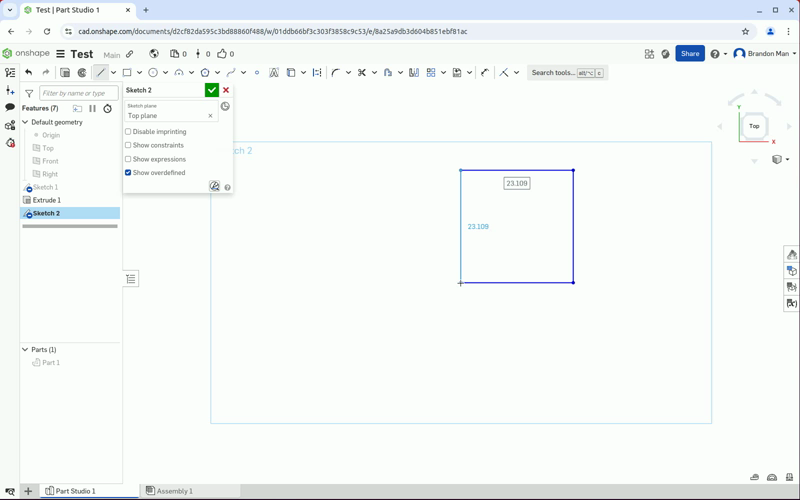
key(esc)
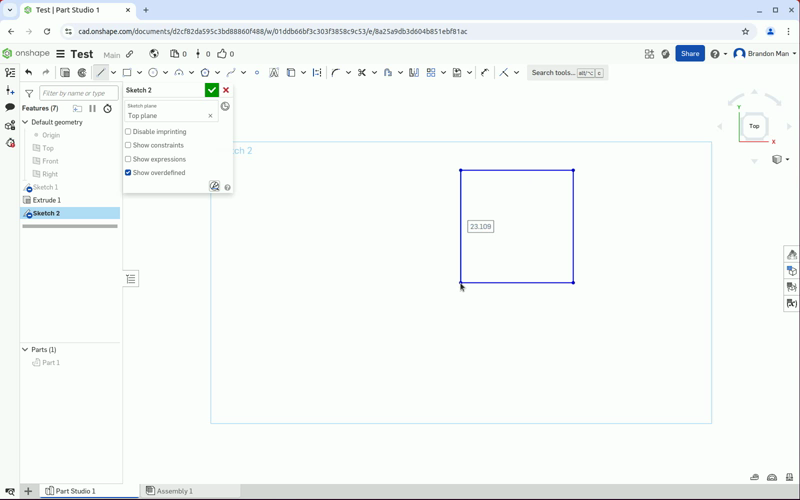
key(l)
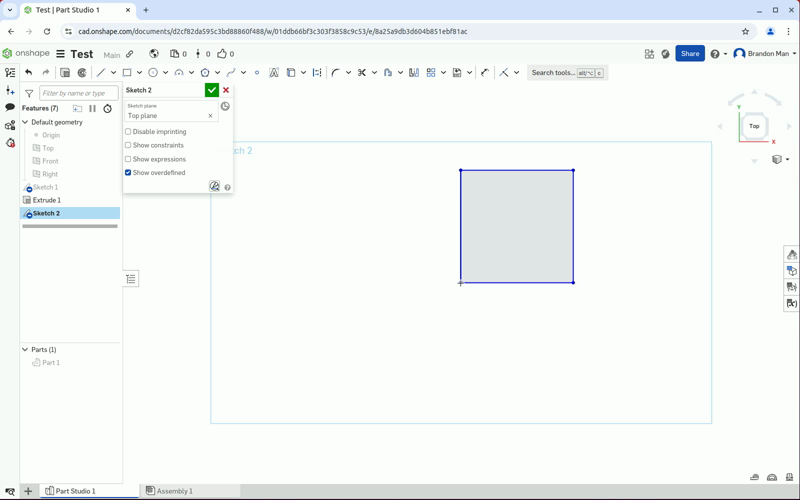
key_down(shift)
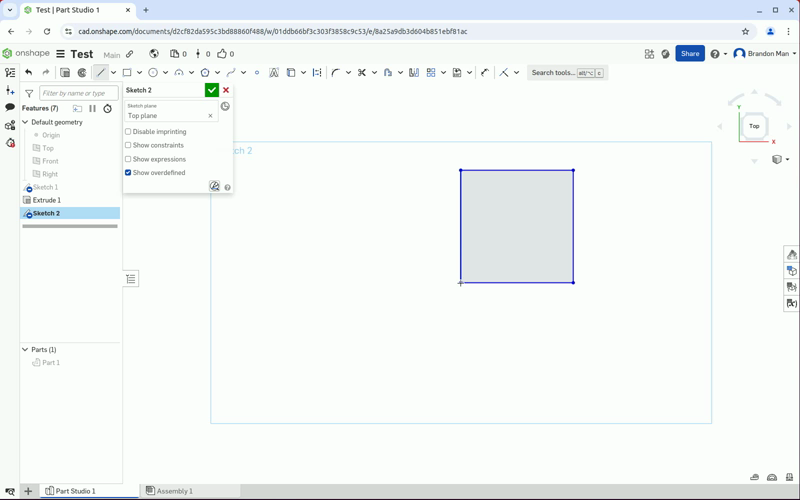
mouse_move(461, 281)
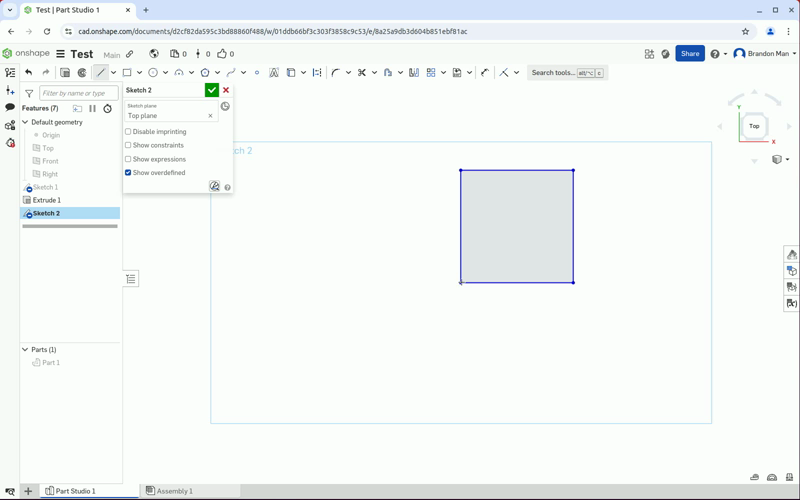
scroll(6)
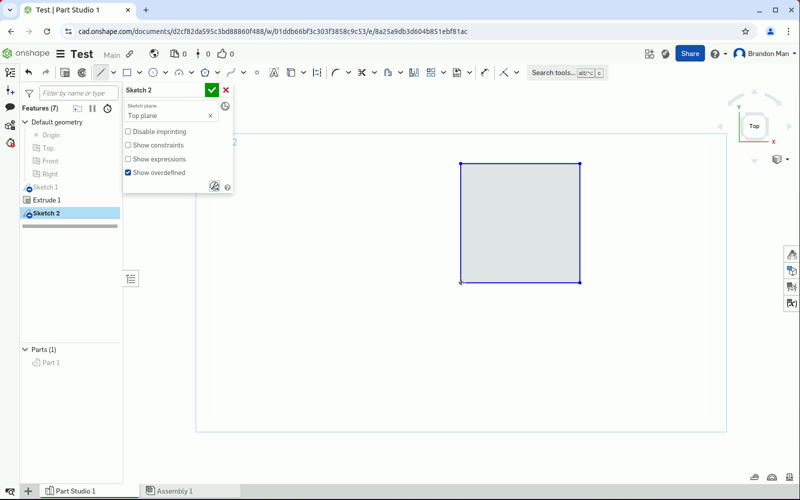
scroll(6)
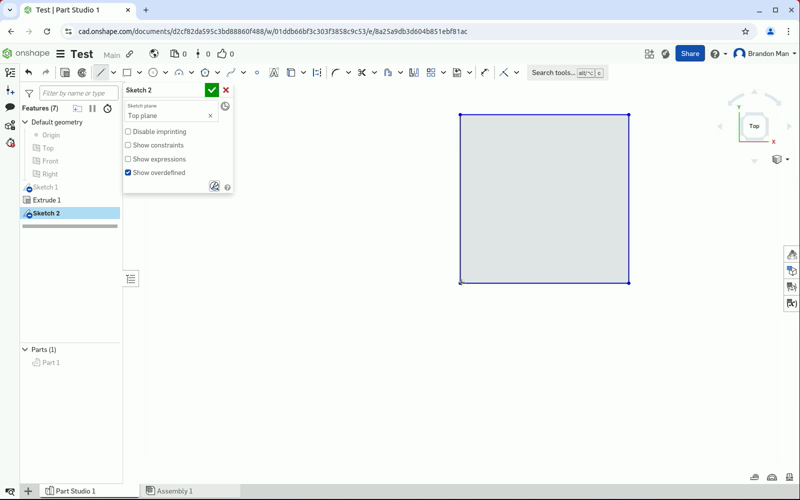
scroll(6)
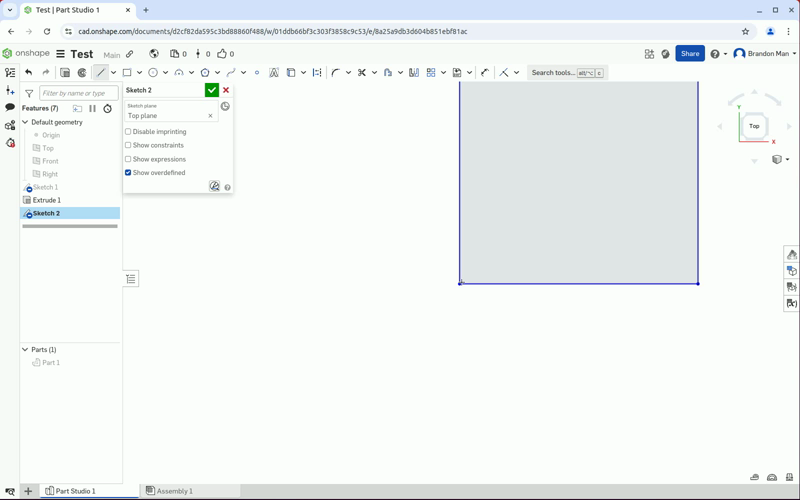
scroll(6)
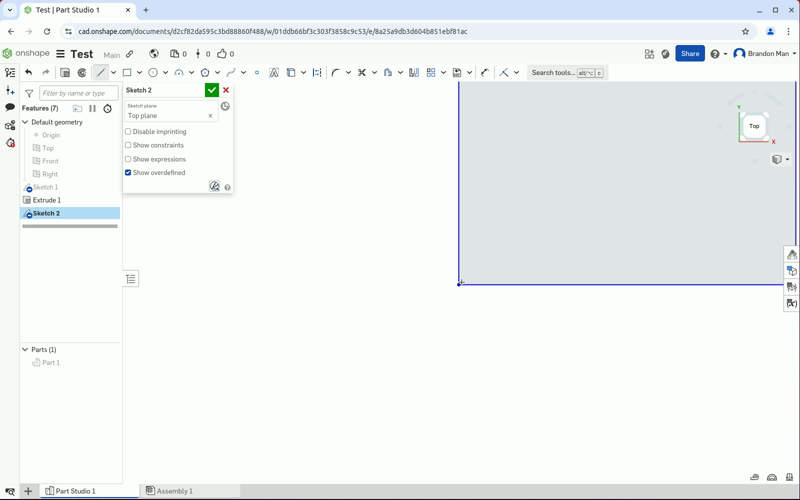
scroll(6)
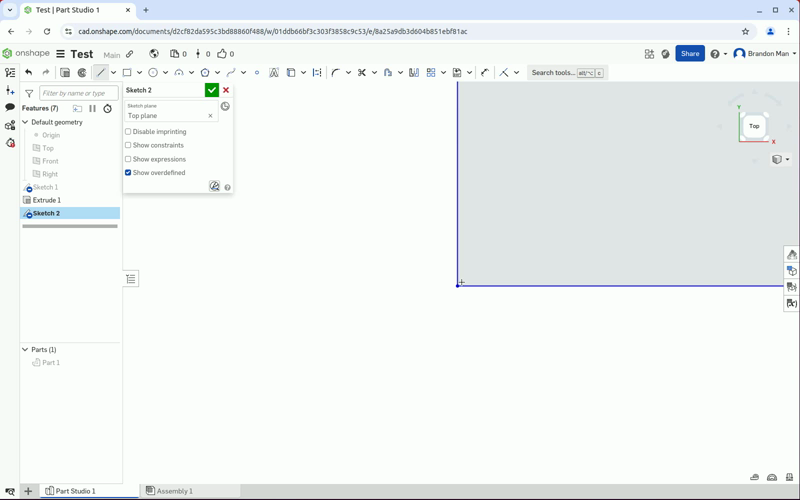
scroll(6)
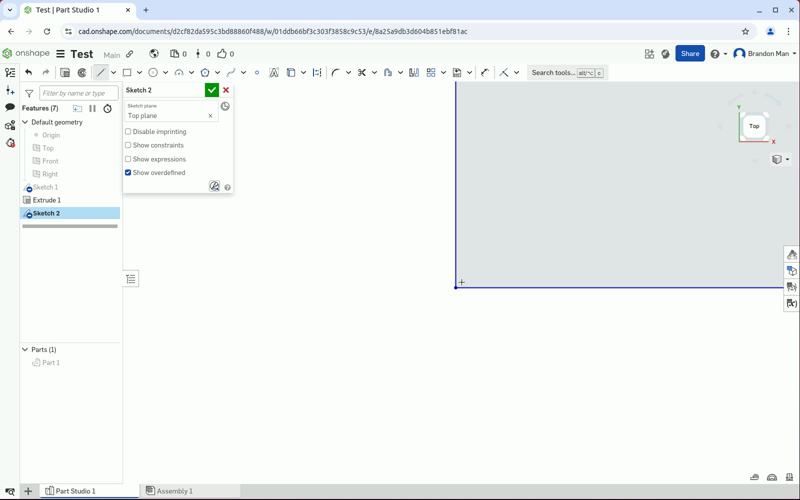
scroll(6)
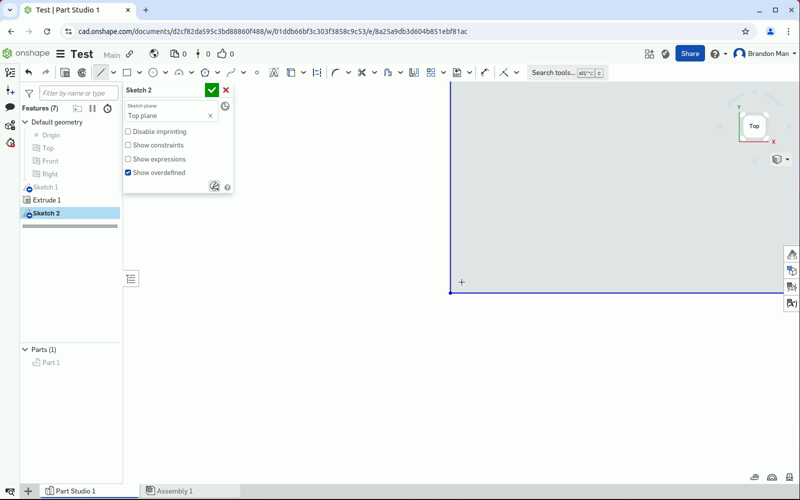
click(461, 281)
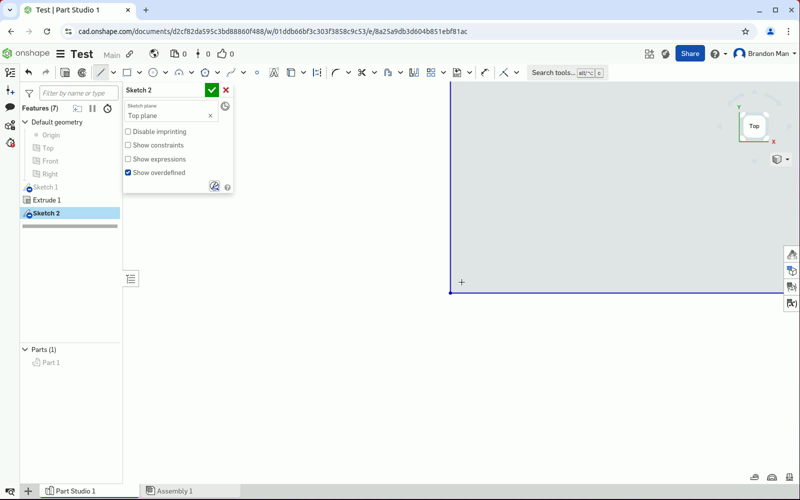
scroll(-6)
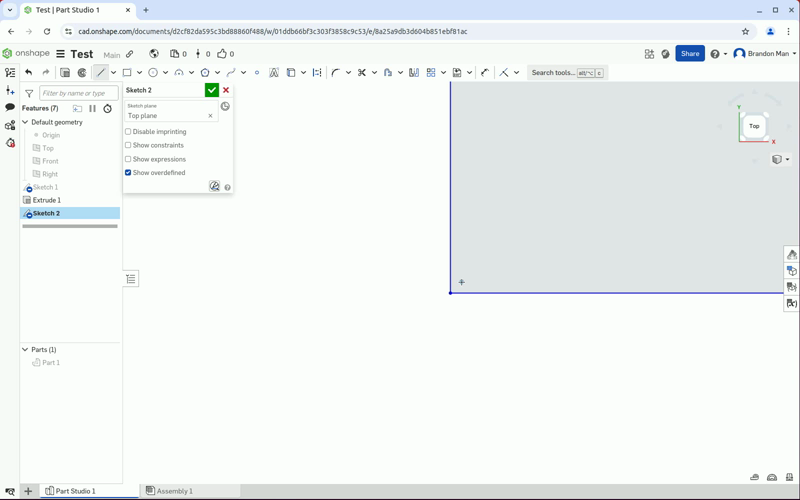
scroll(-6)
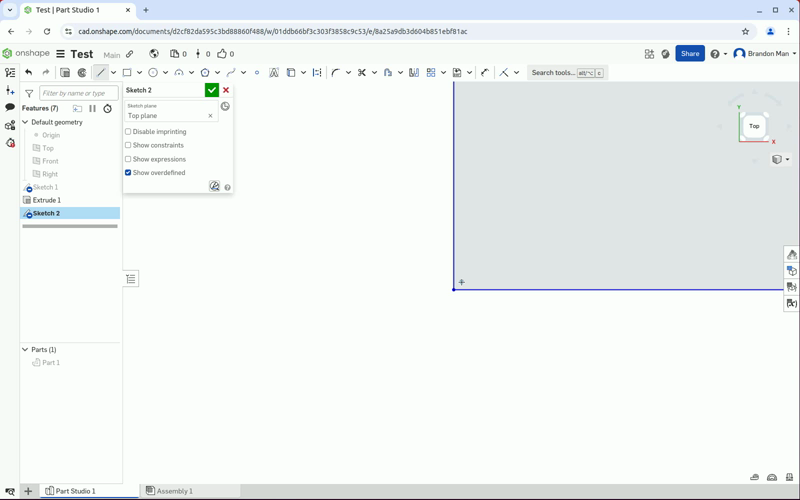
scroll(-6)
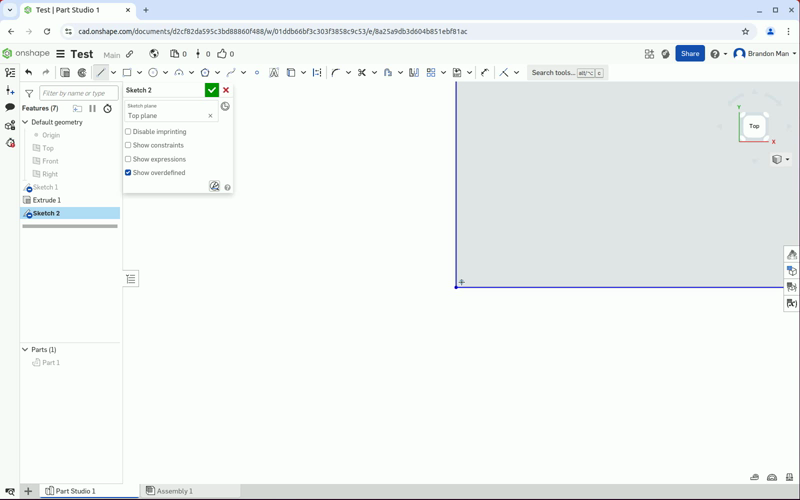
scroll(-6)
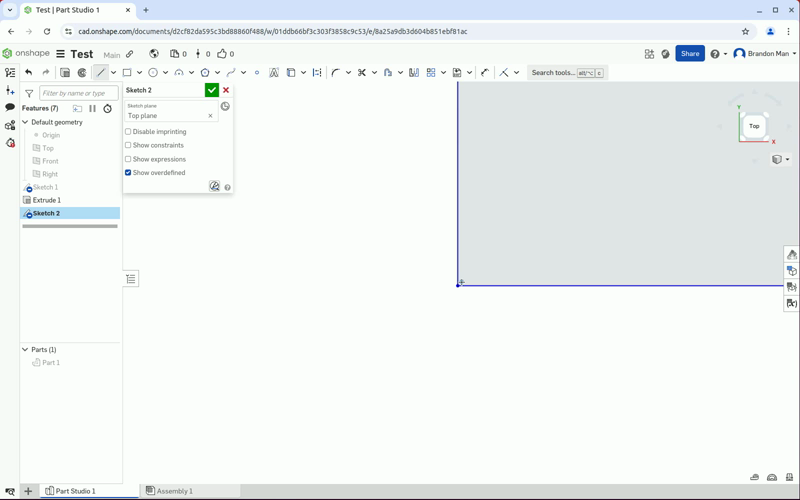
scroll(-6)
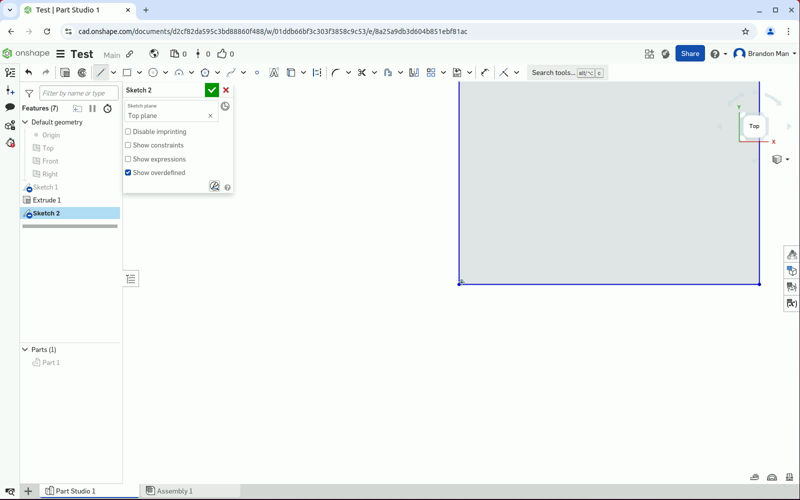
scroll(-6)
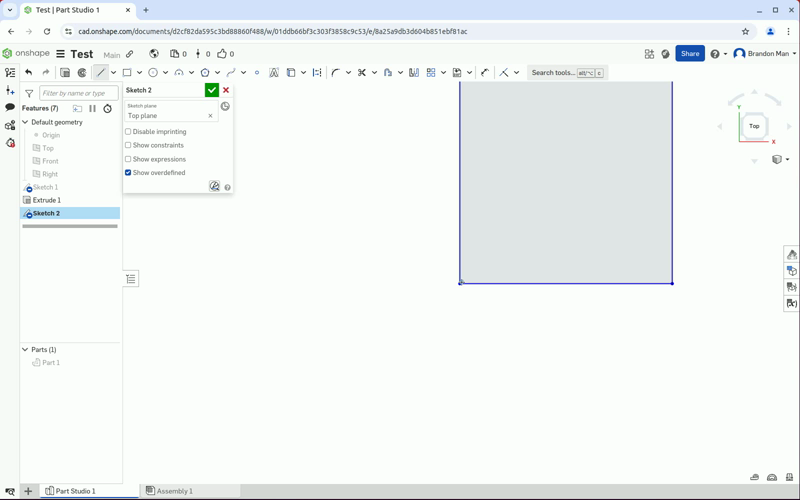
scroll(-6)
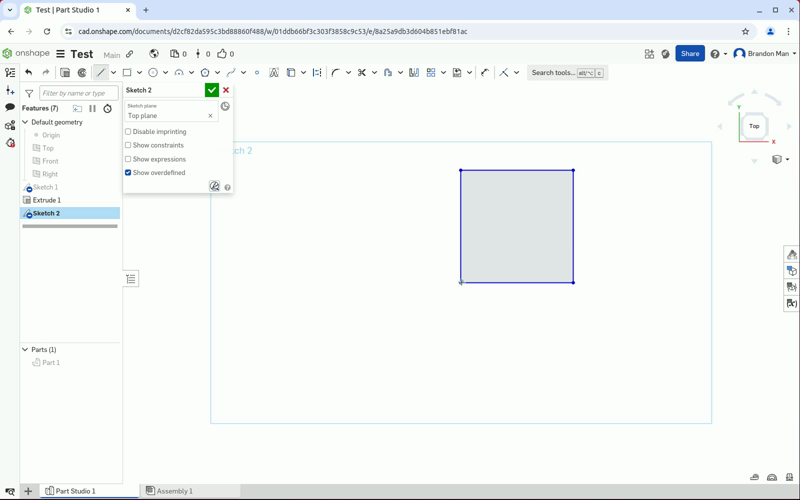
key_up(shift)
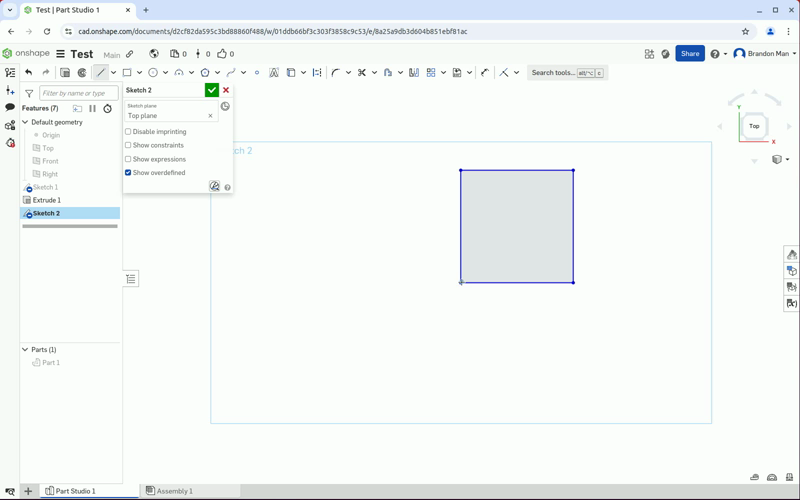
key_down(shift)
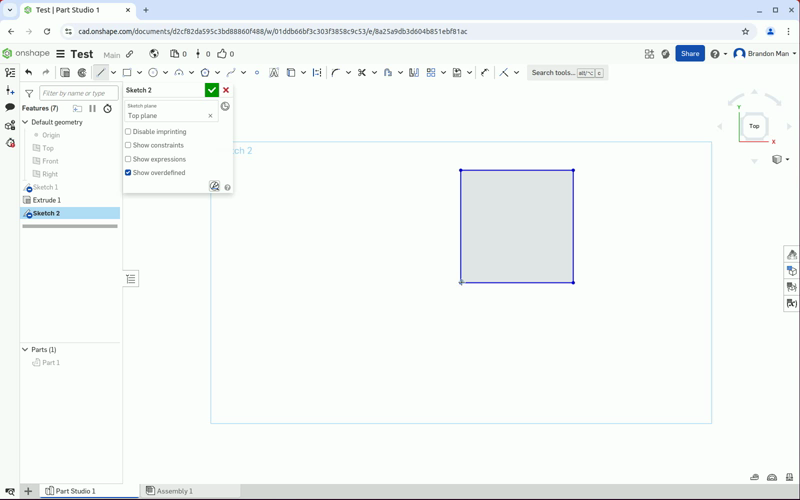
mouse_move(572, 281)
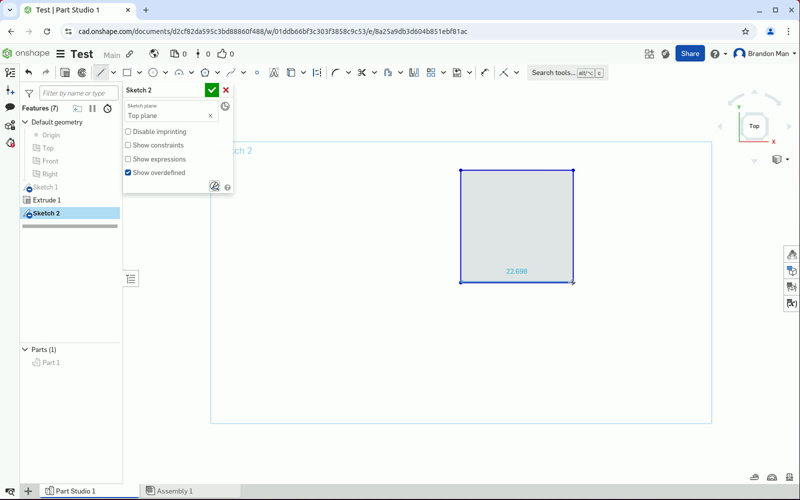
scroll(6)
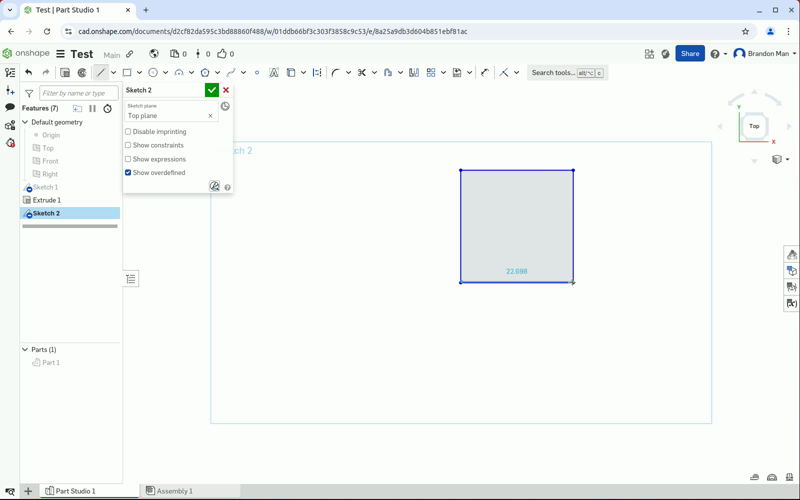
scroll(6)
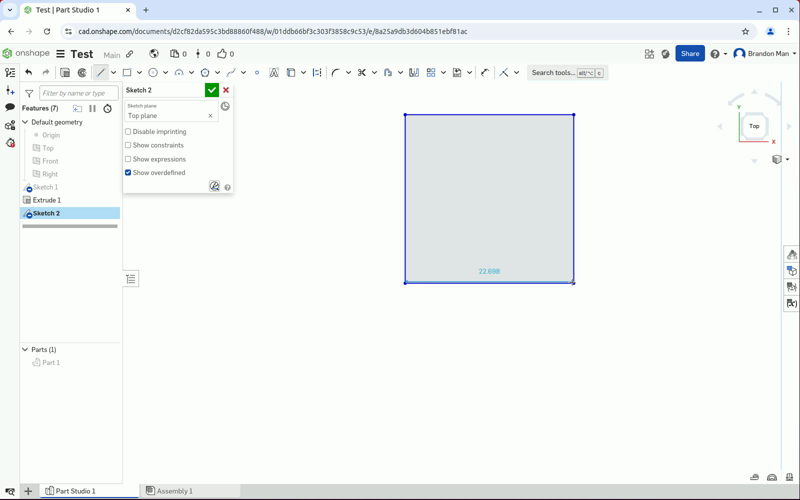
scroll(6)
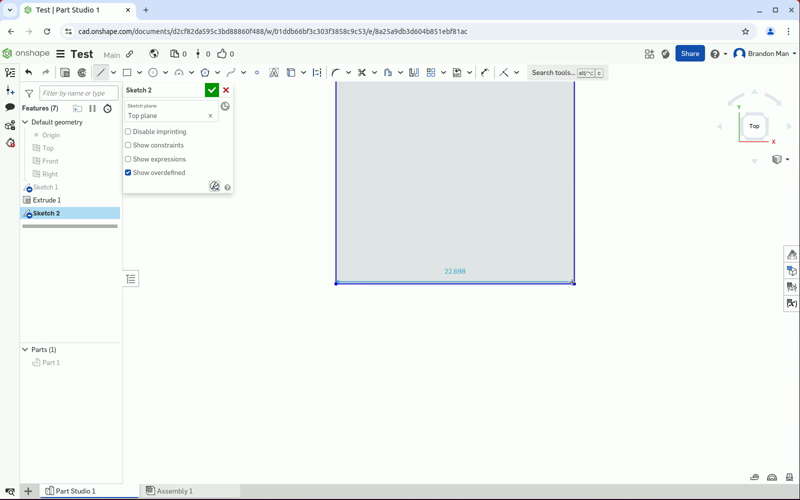
scroll(6)
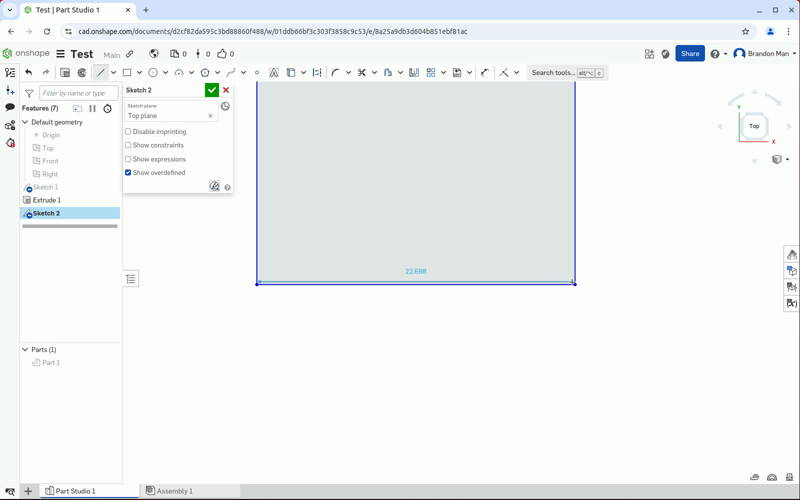
scroll(6)
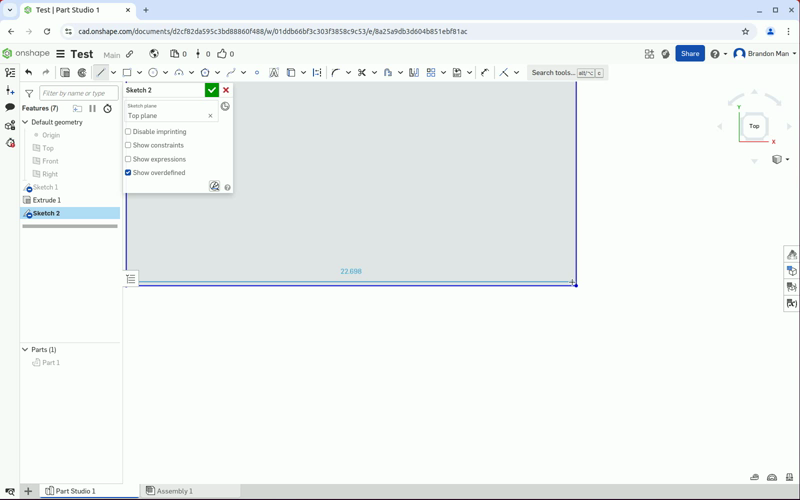
scroll(6)
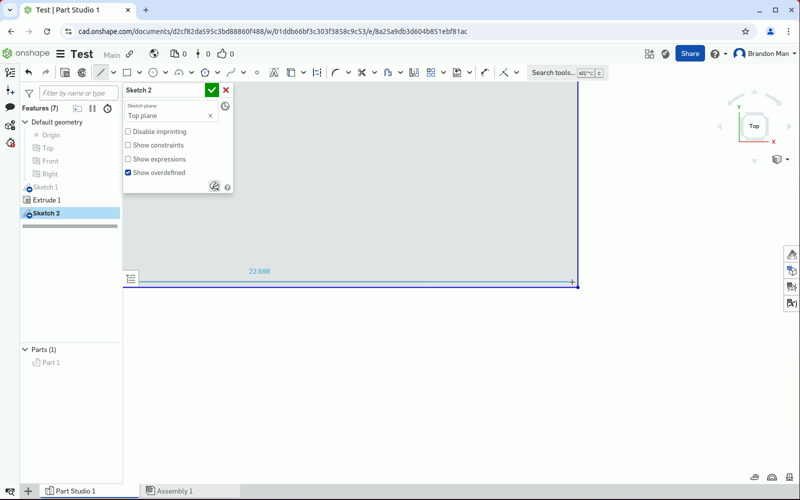
scroll(6)
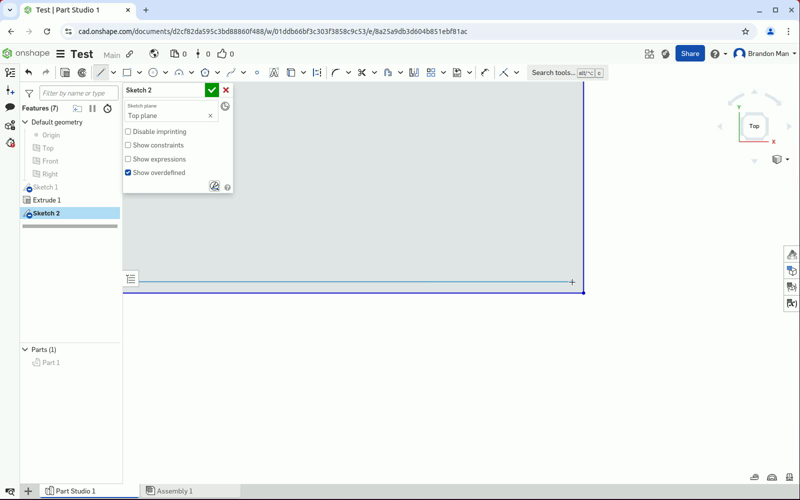
click(572, 281)
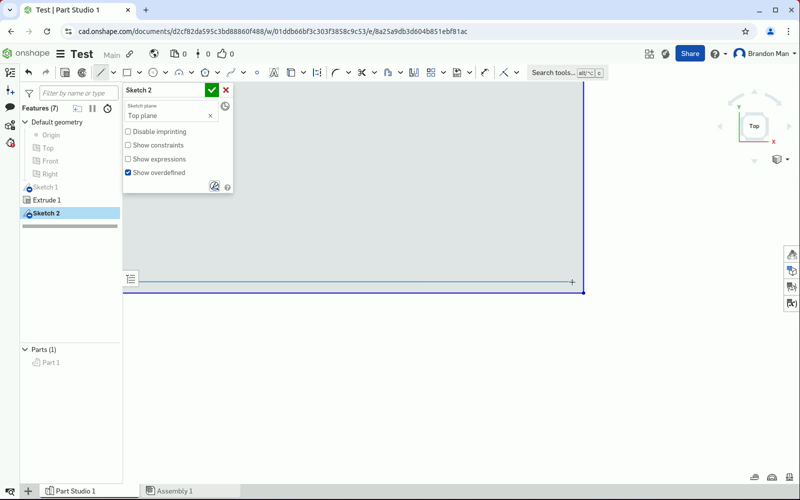
scroll(-6)
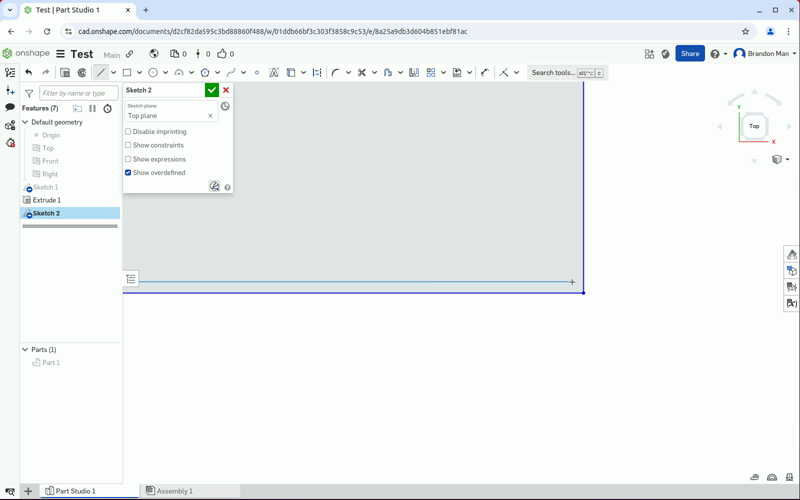
scroll(-6)
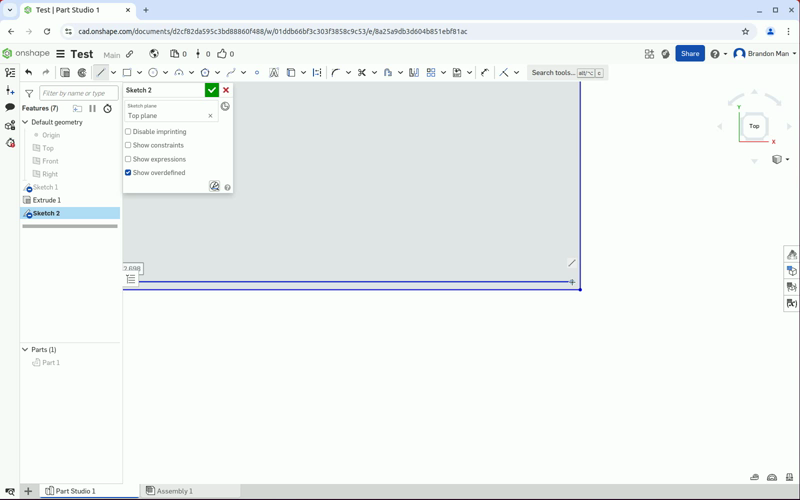
scroll(-6)
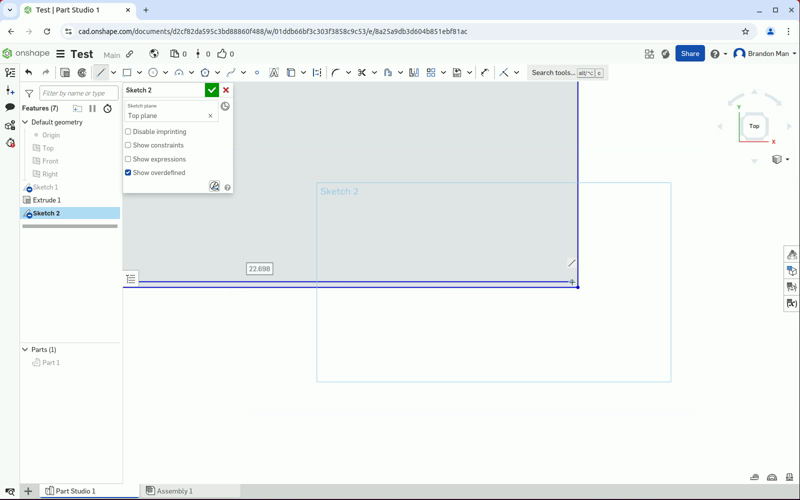
scroll(-6)
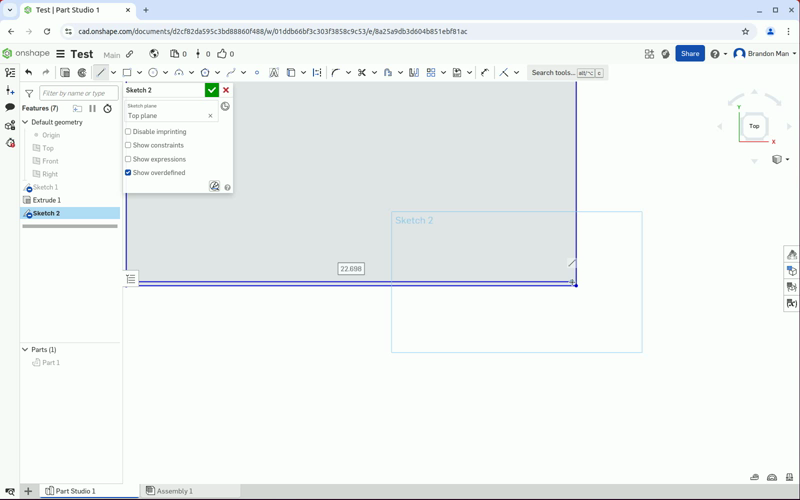
scroll(-6)
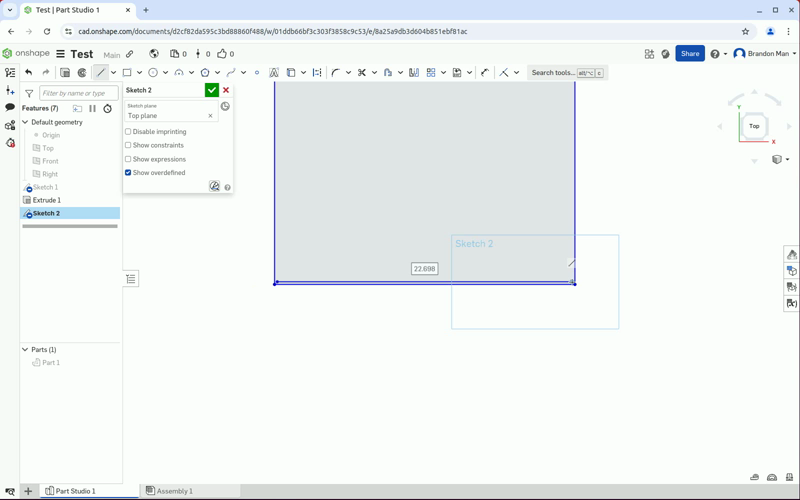
scroll(-6)
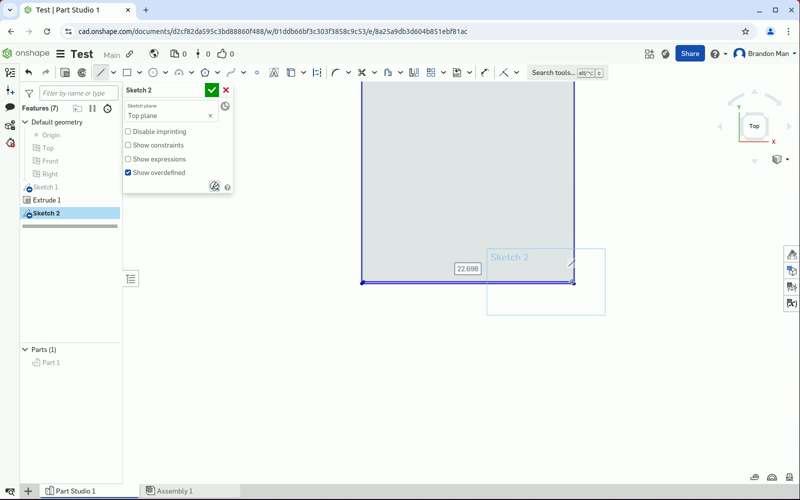
scroll(-6)
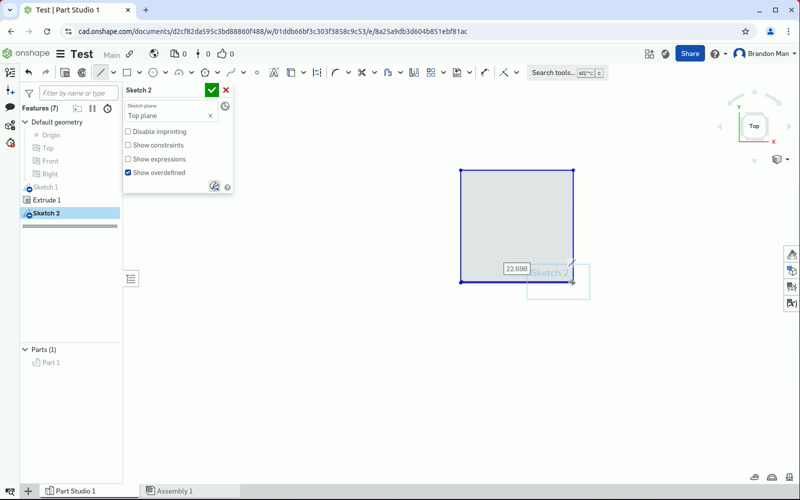
key_up(shift)
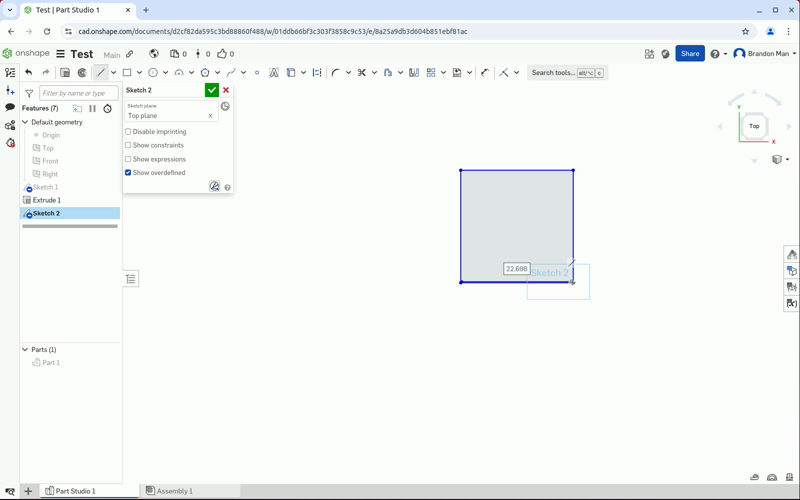
key_down(shift)
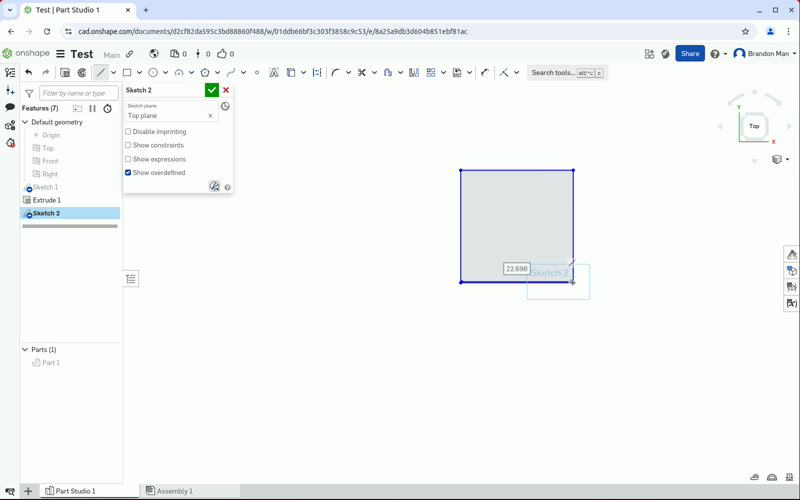
mouse_move(572, 171)
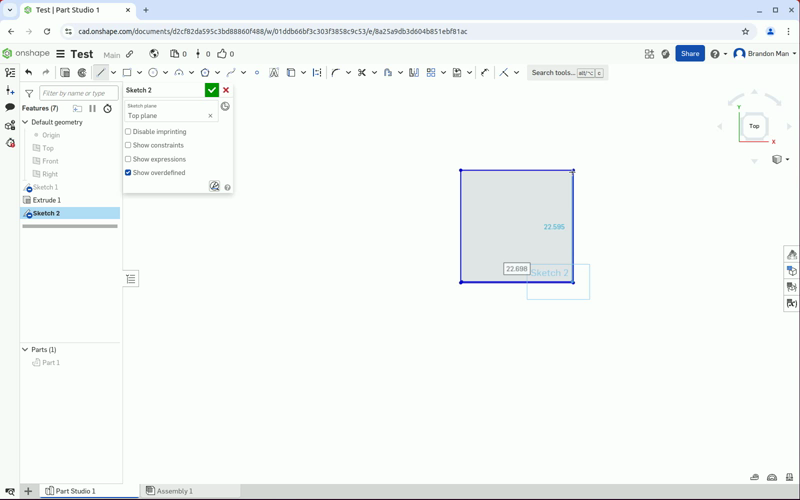
scroll(6)
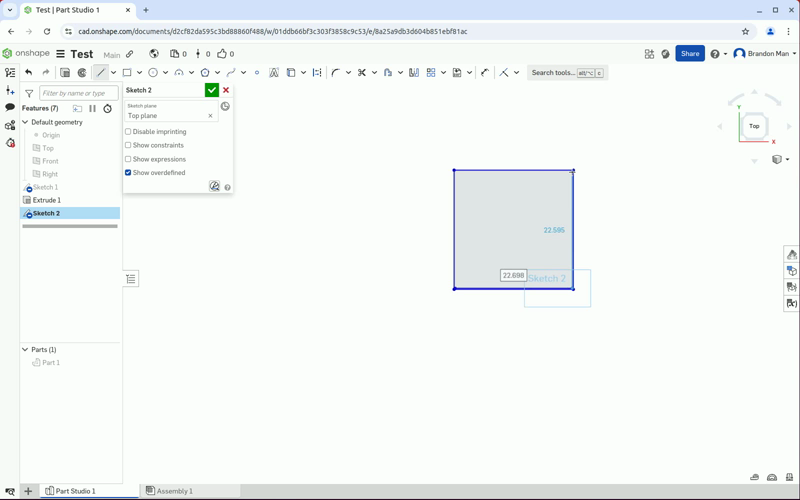
scroll(6)
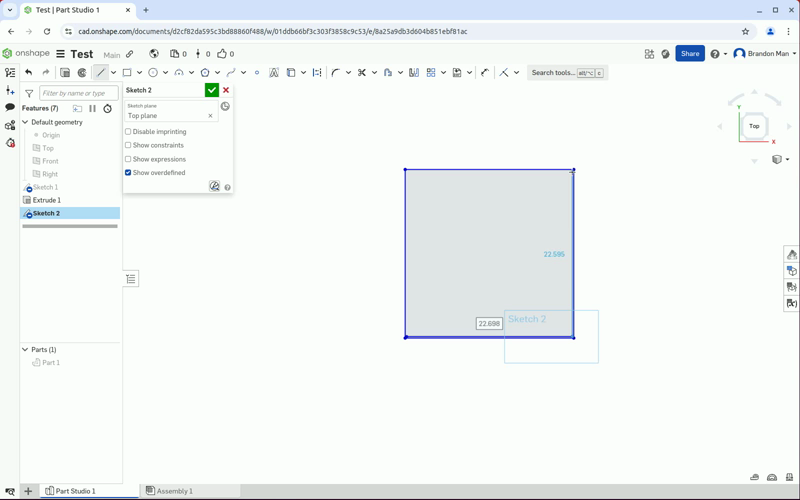
scroll(6)
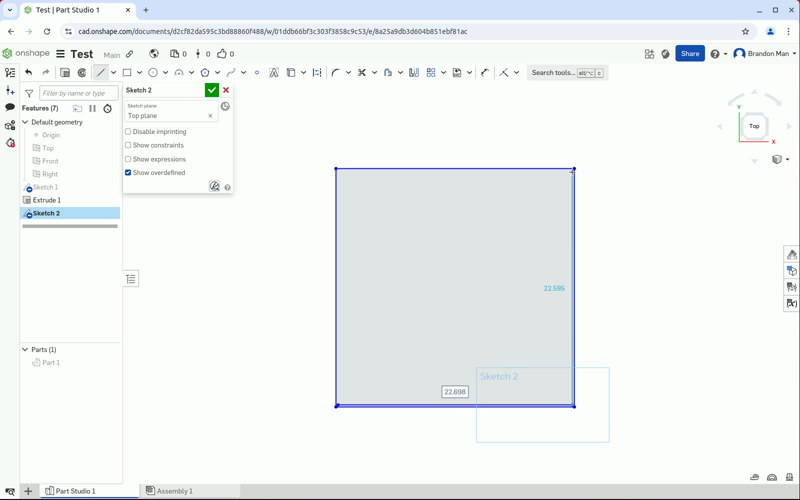
scroll(6)
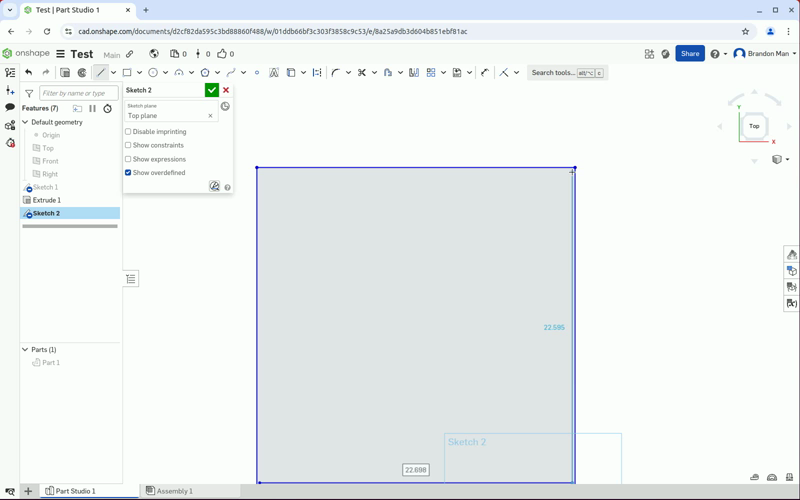
scroll(6)
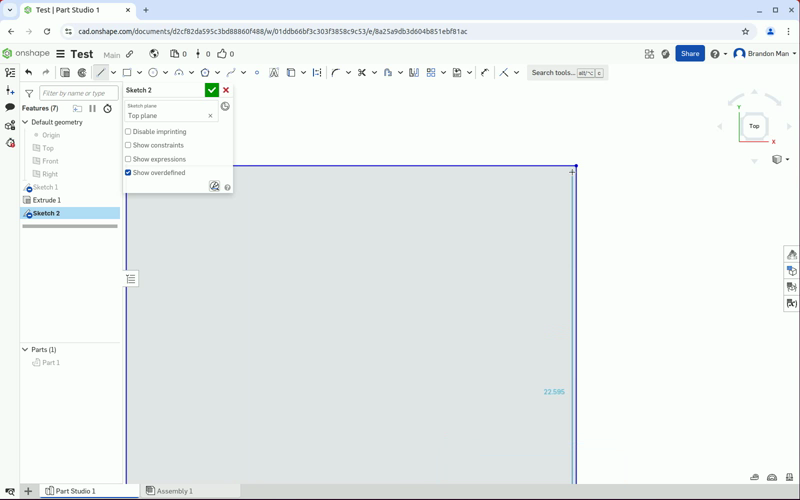
scroll(6)
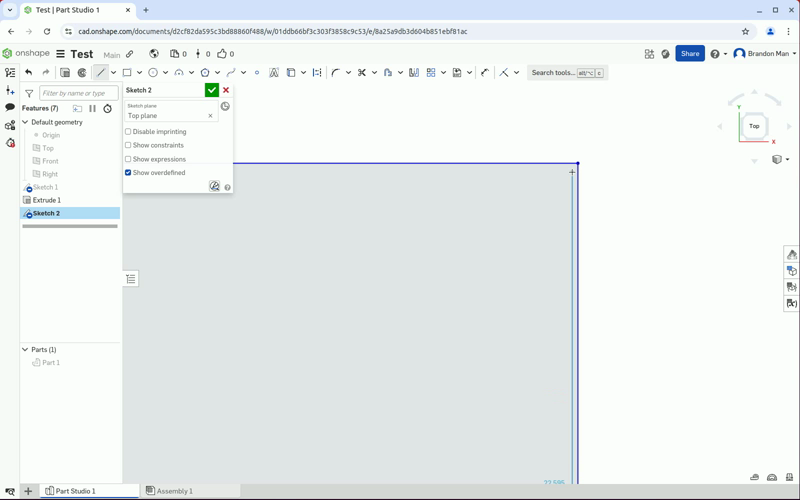
scroll(6)
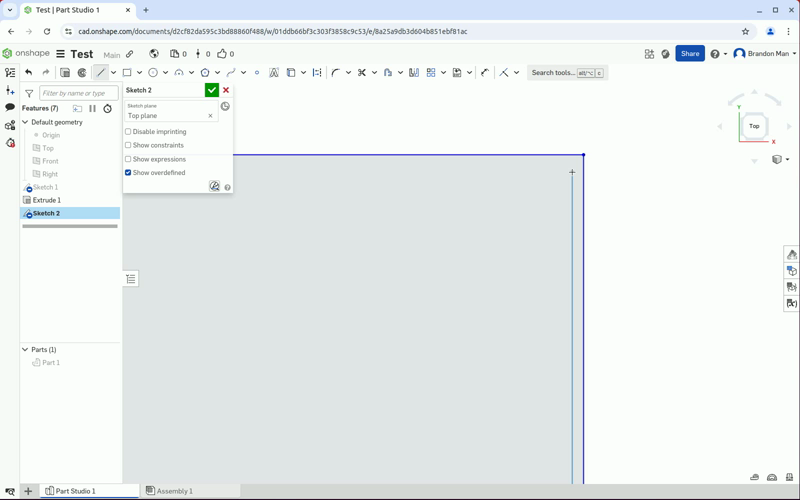
click(572, 171)
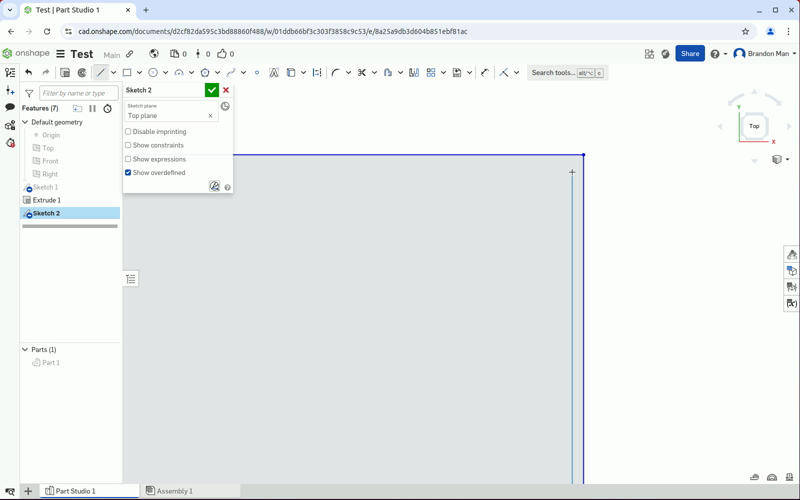
scroll(-6)
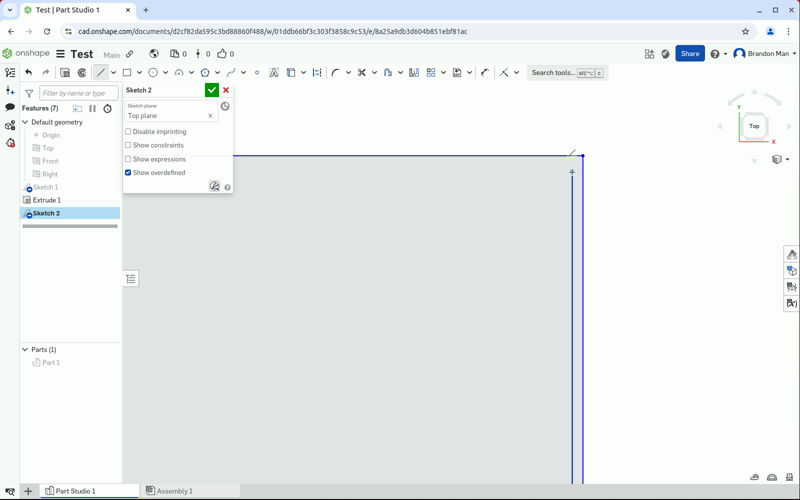
scroll(-6)
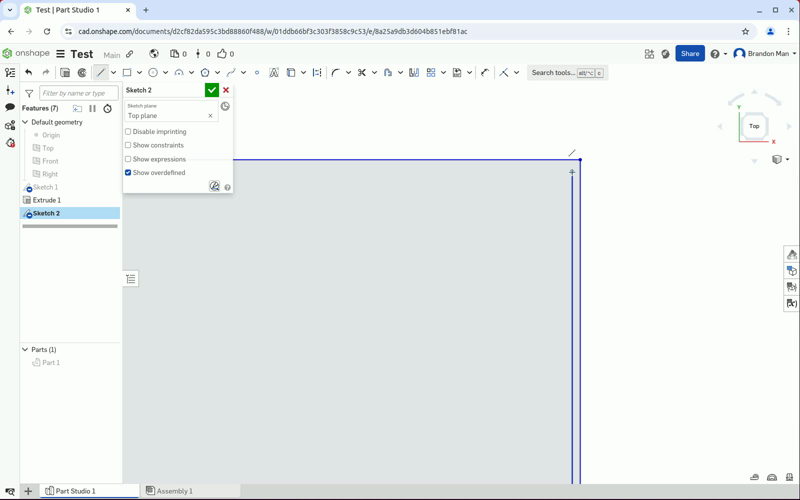
scroll(-6)
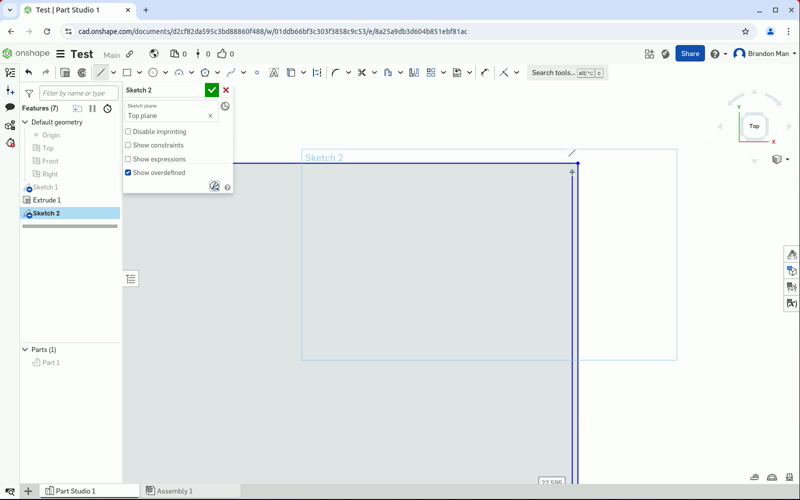
scroll(-6)
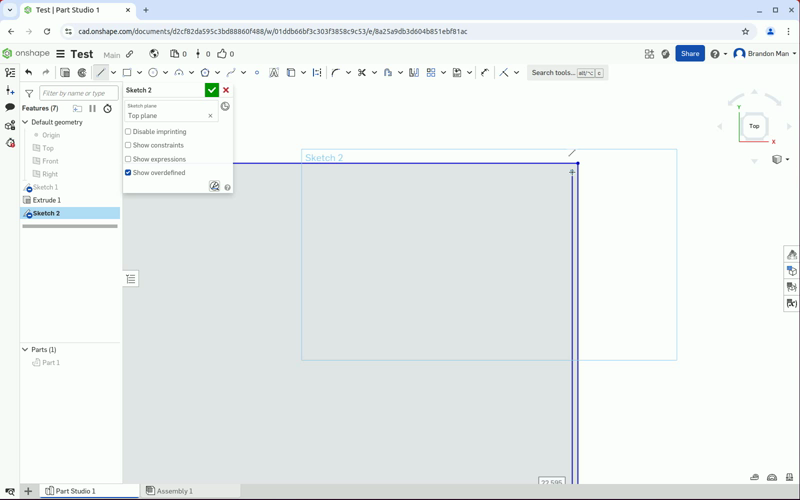
scroll(-6)
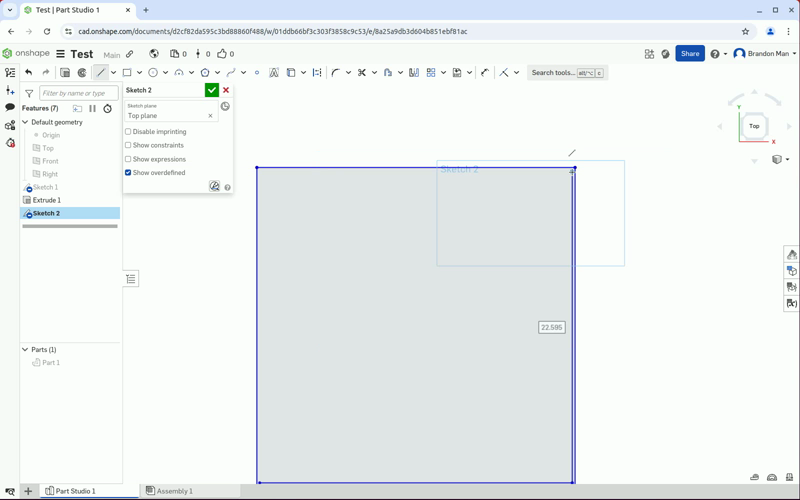
scroll(-6)
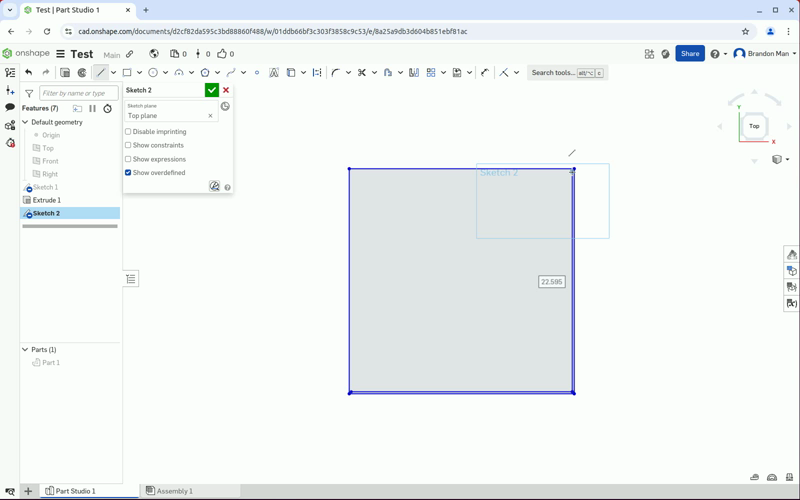
scroll(-6)
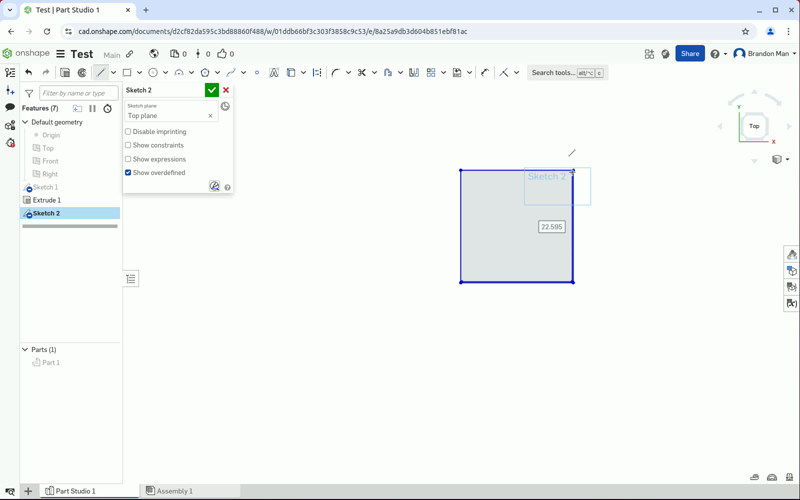
key_up(shift)
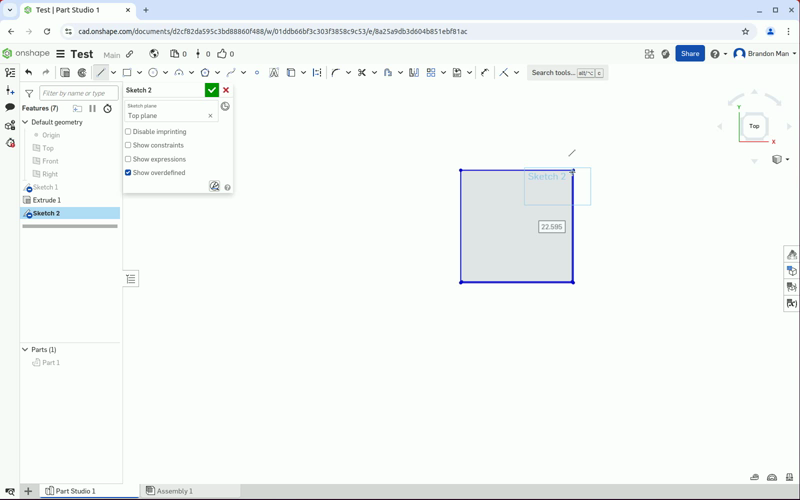
key_down(shift)
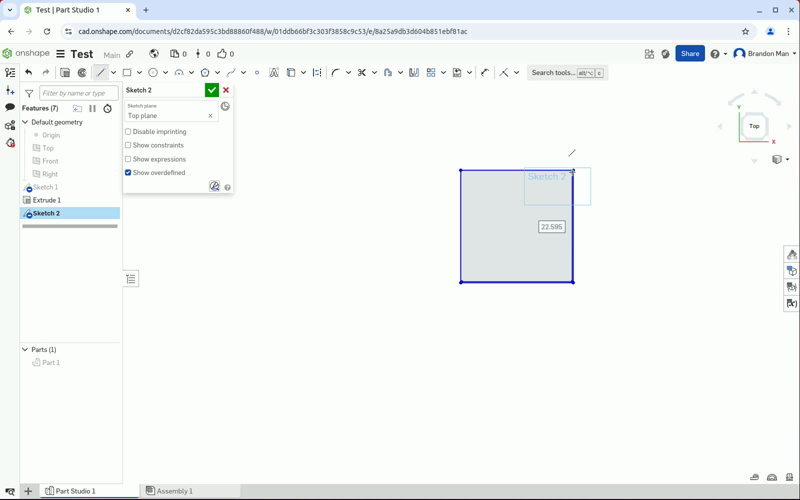
mouse_move(461, 171)
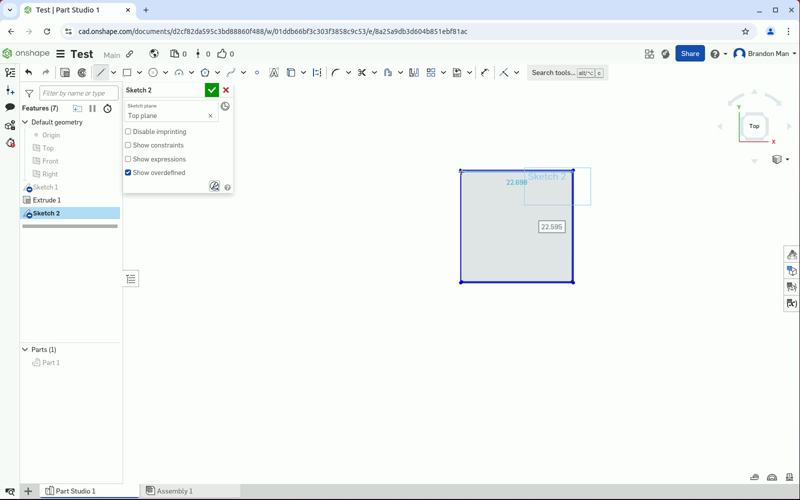
scroll(6)
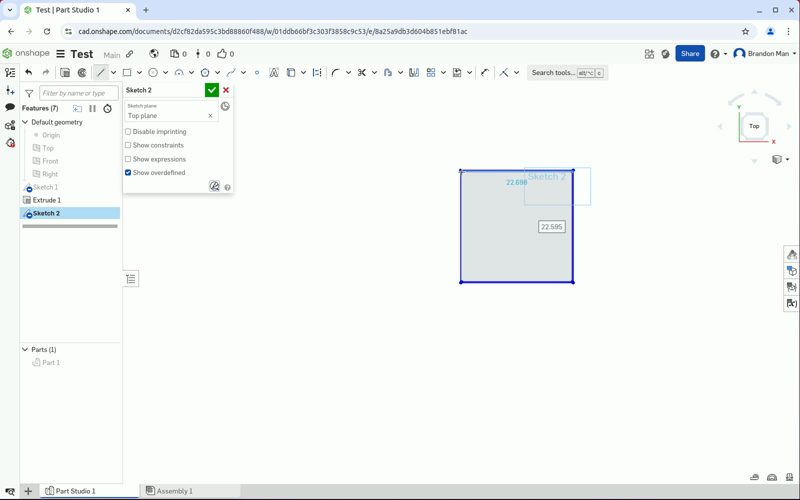
scroll(6)
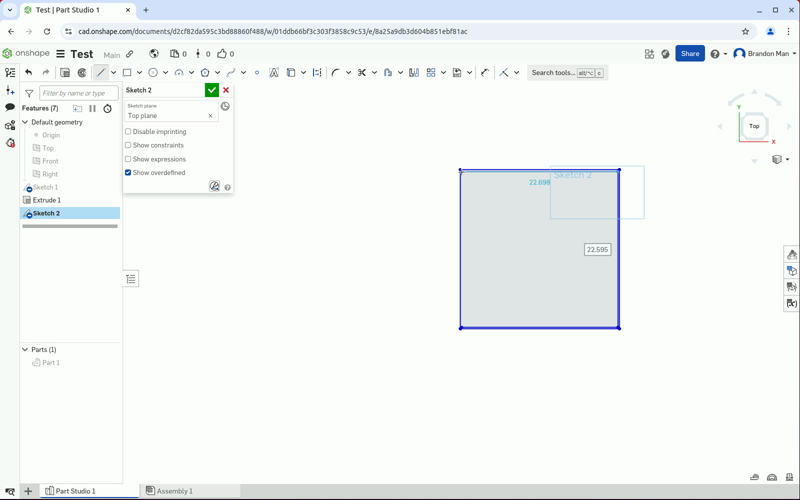
scroll(6)
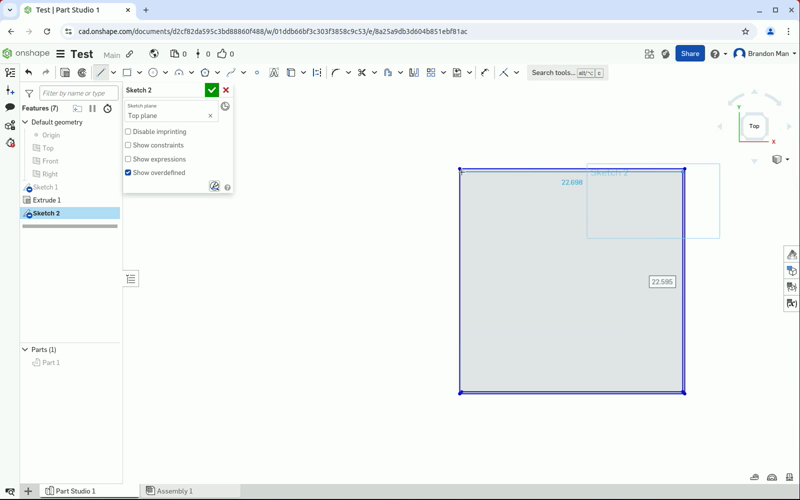
scroll(6)
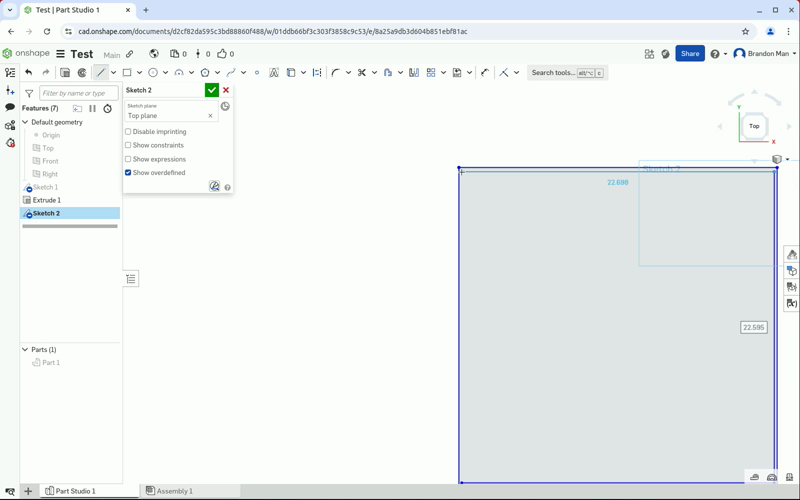
scroll(6)
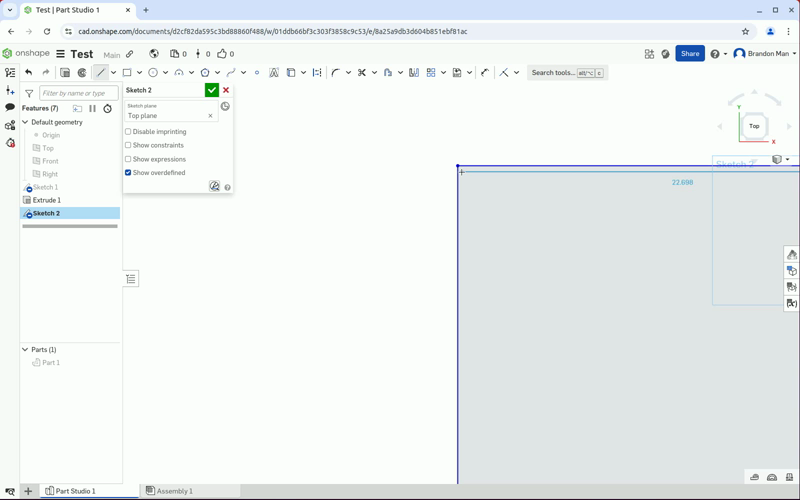
scroll(6)
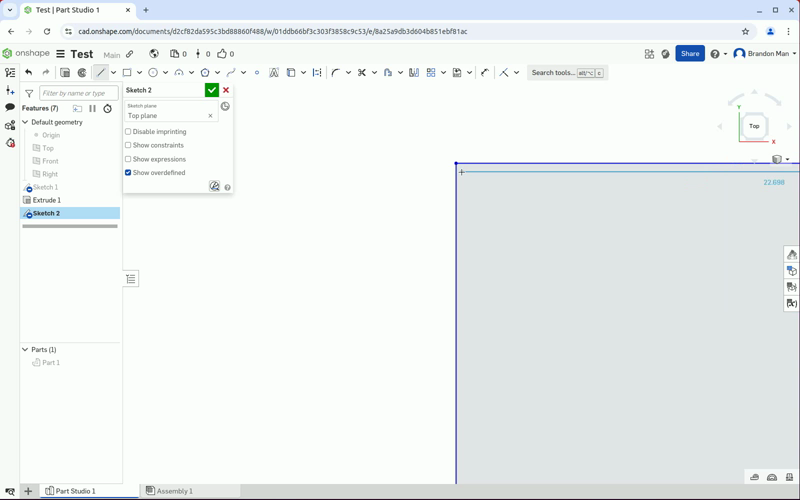
scroll(6)
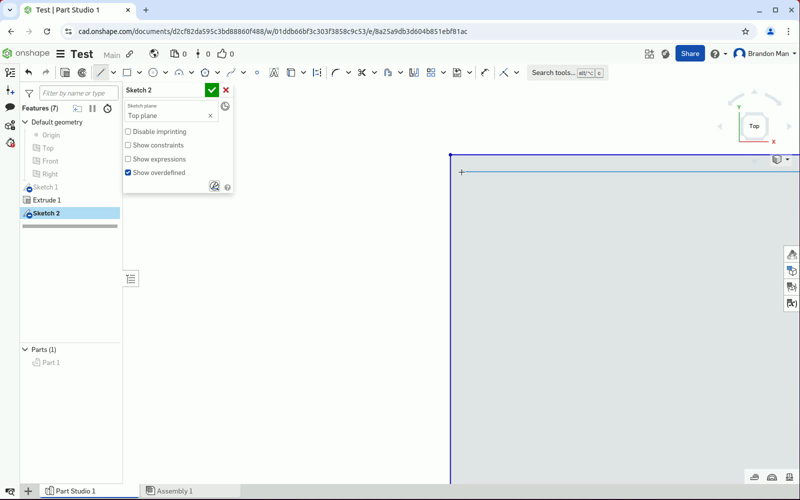
click(461, 171)
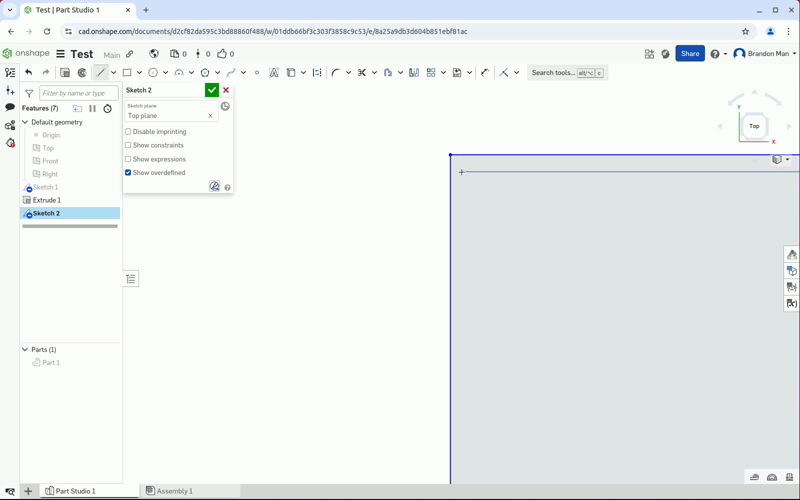
scroll(-6)
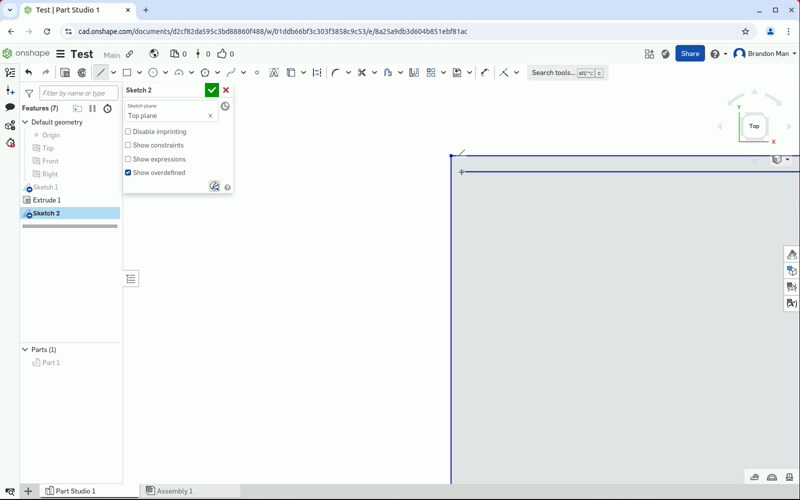
scroll(-6)
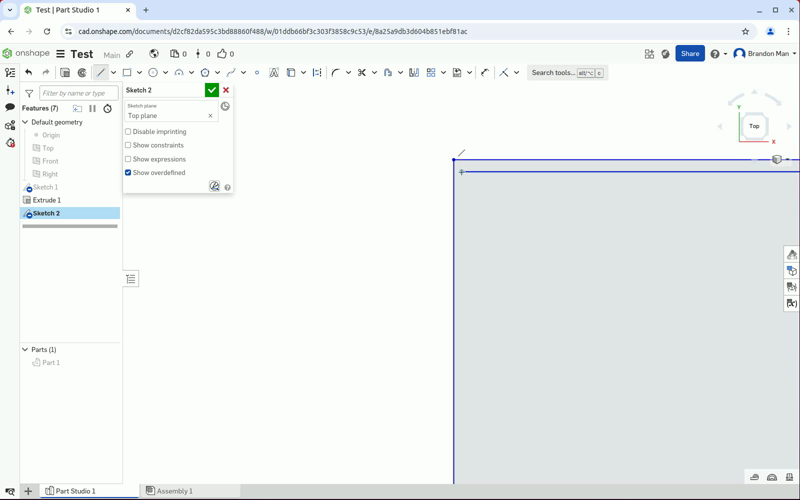
scroll(-6)
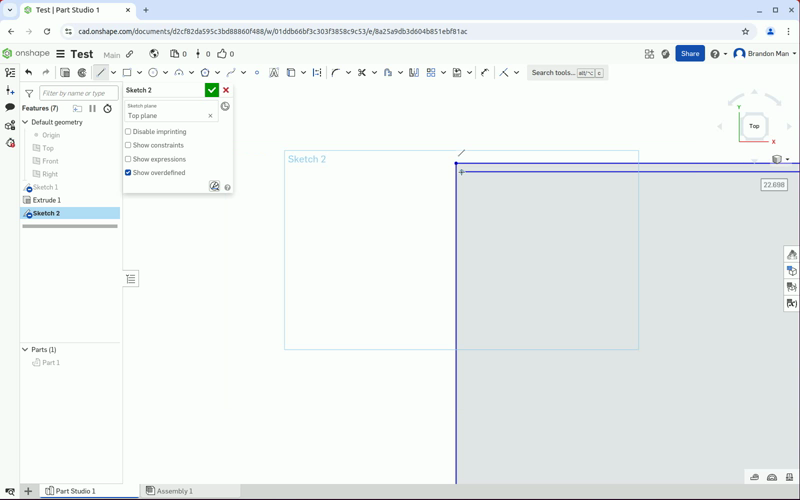
scroll(-6)
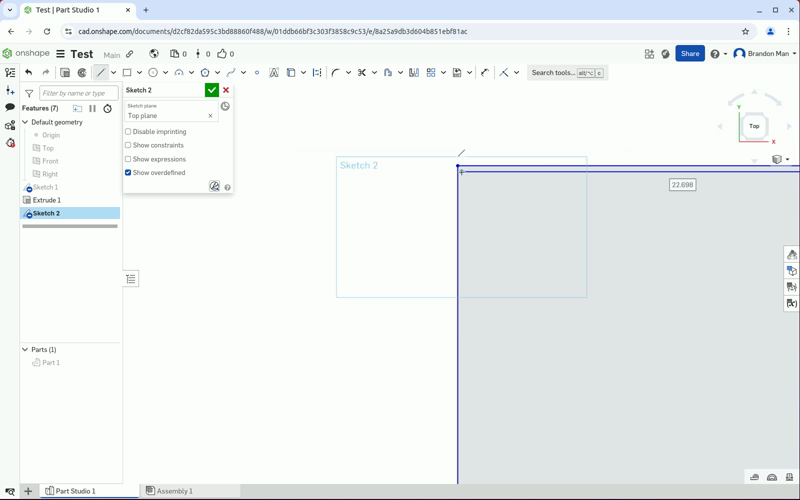
scroll(-6)
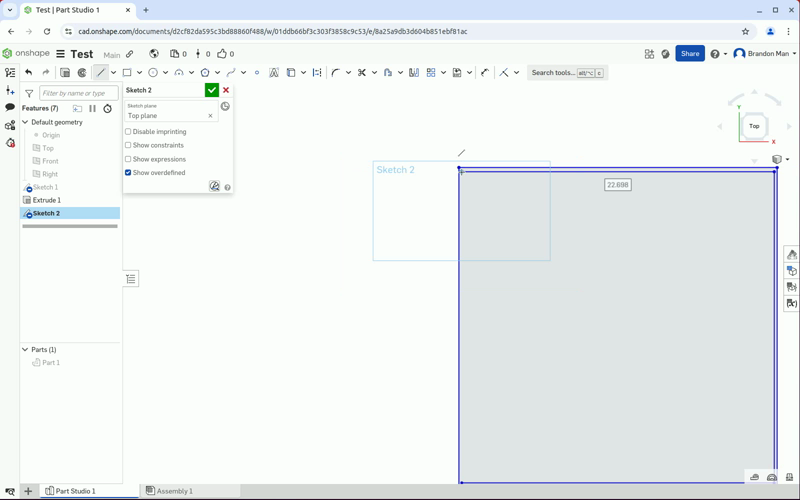
scroll(-6)
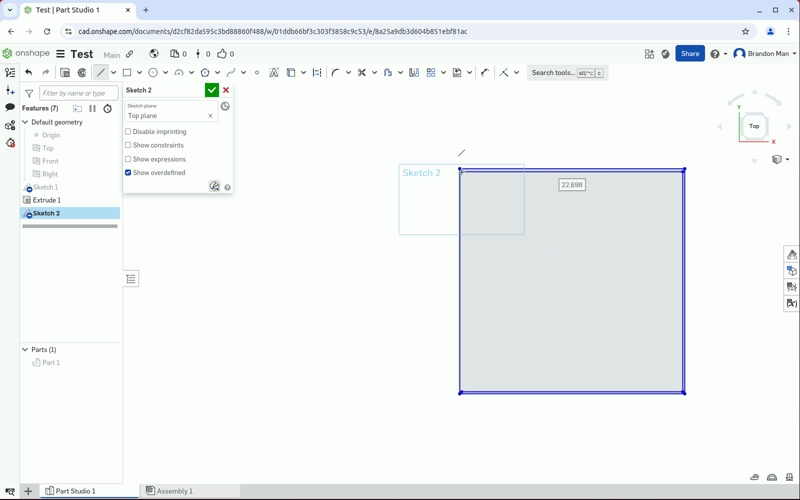
scroll(-6)
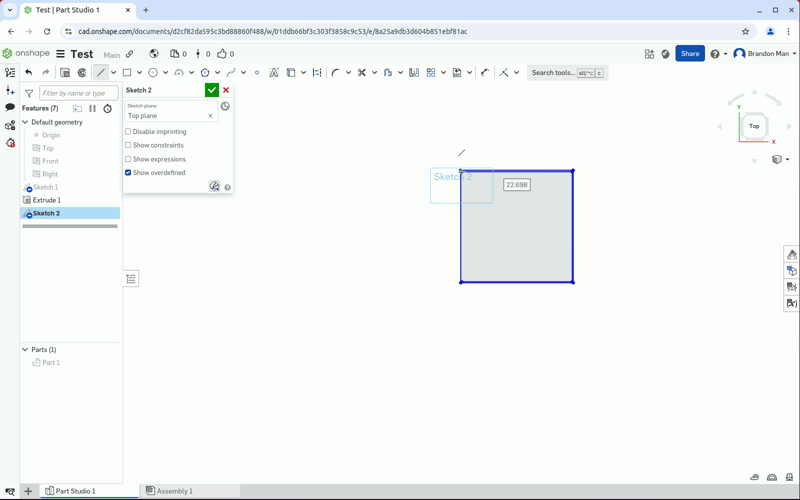
key_up(shift)
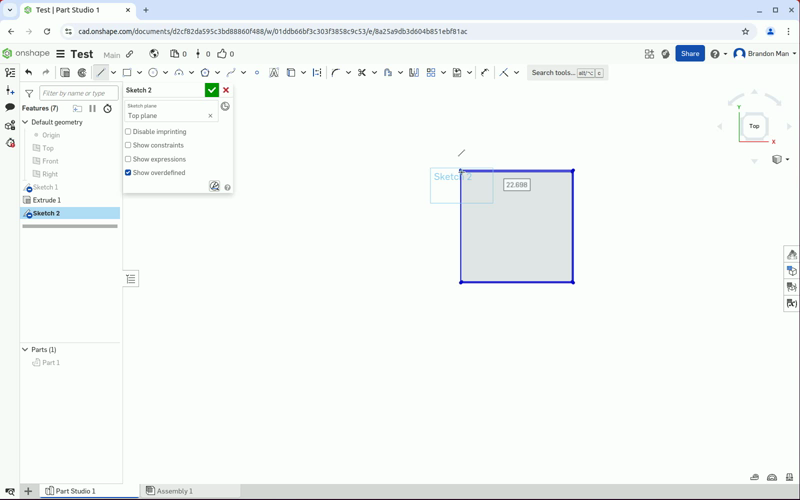
key_down(shift)
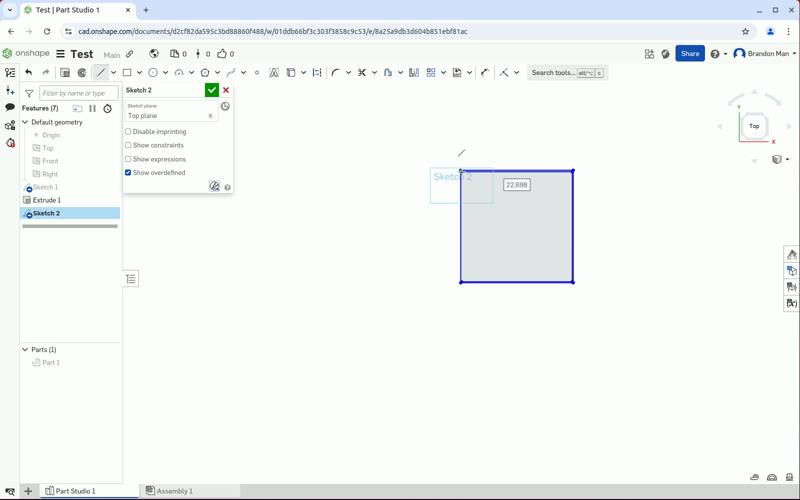
mouse_move(461, 281)
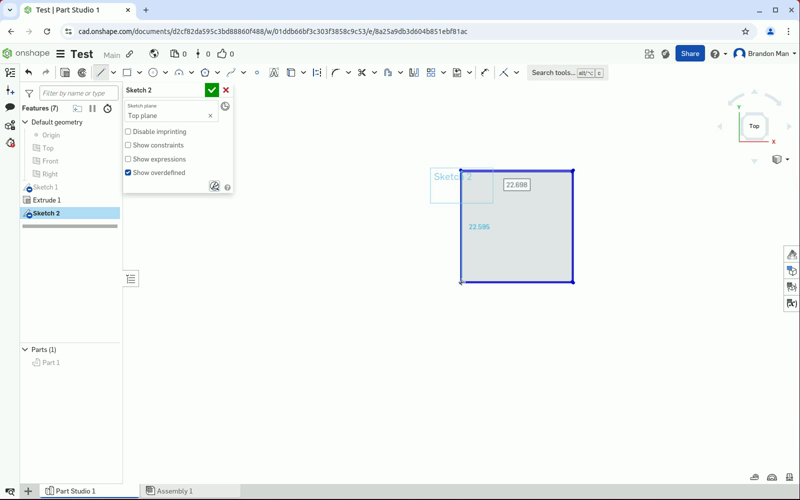
scroll(6)
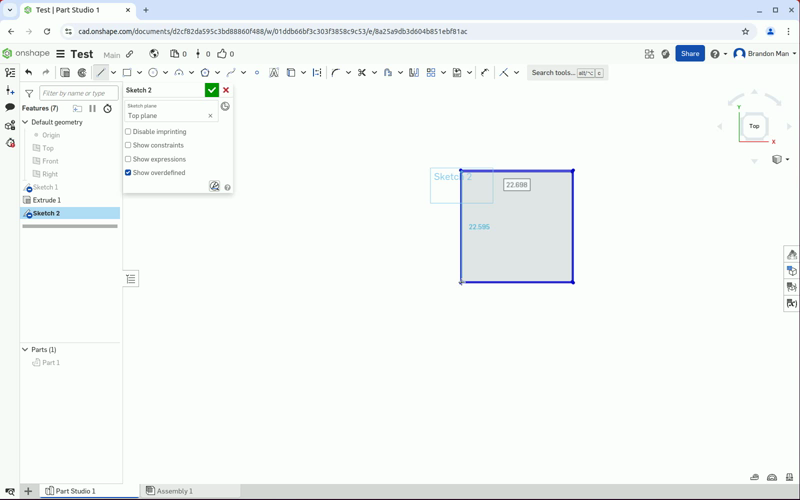
scroll(6)
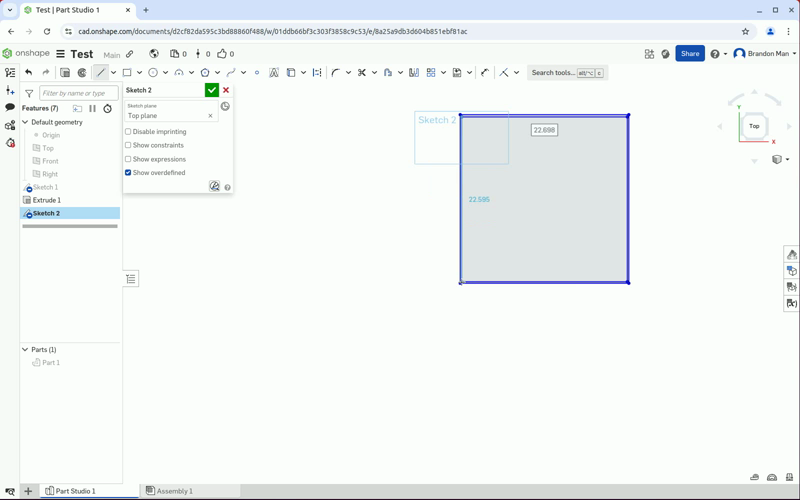
scroll(6)
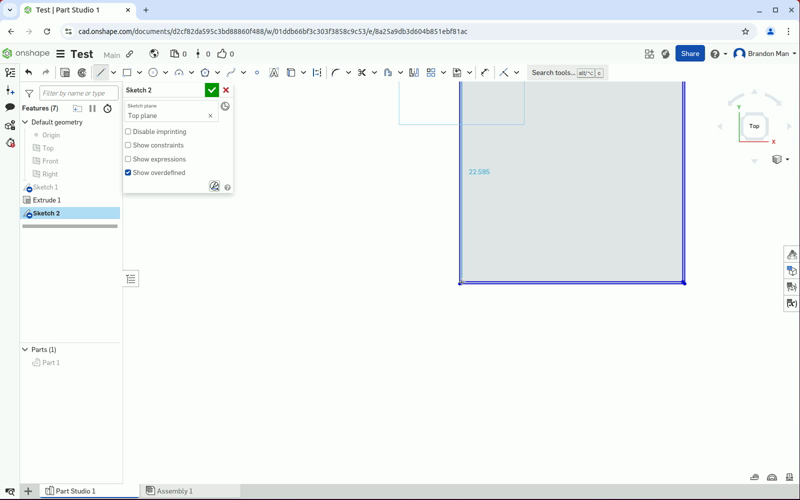
scroll(6)
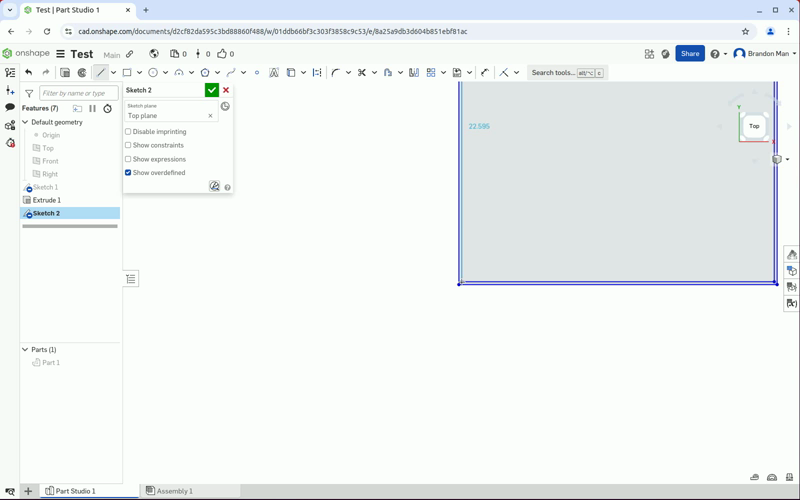
scroll(6)
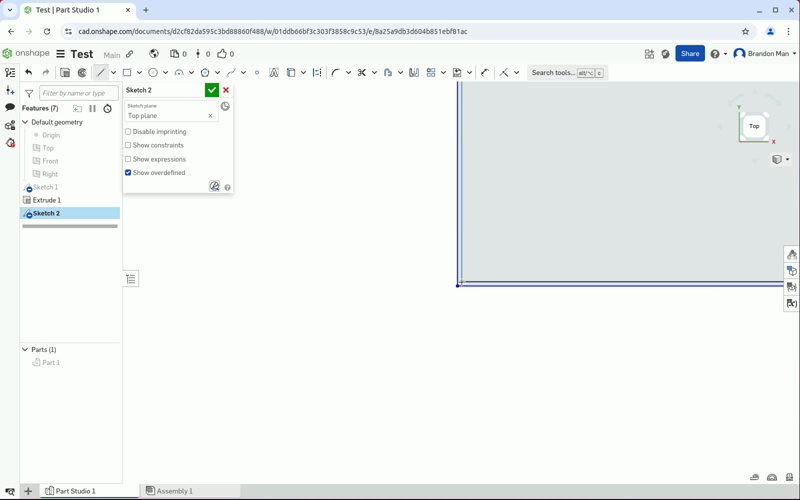
scroll(6)
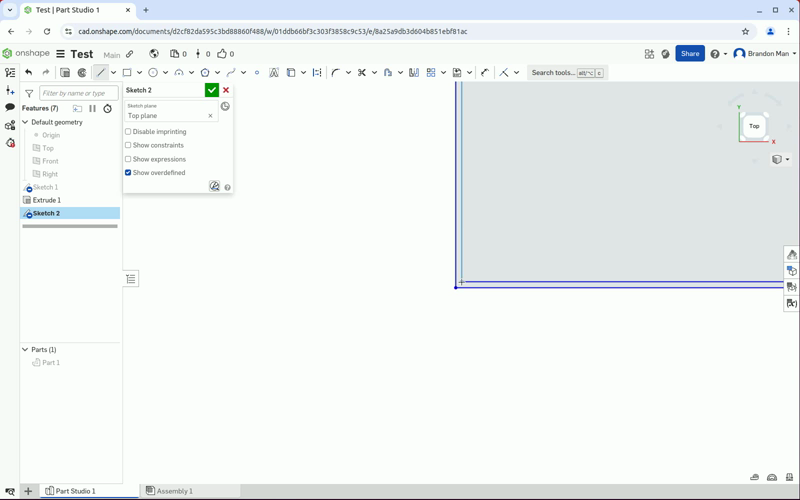
scroll(6)
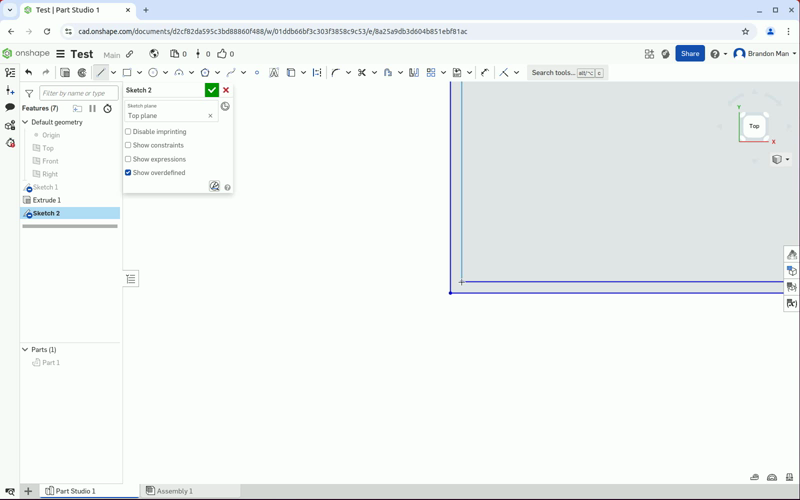
key_up(shift)
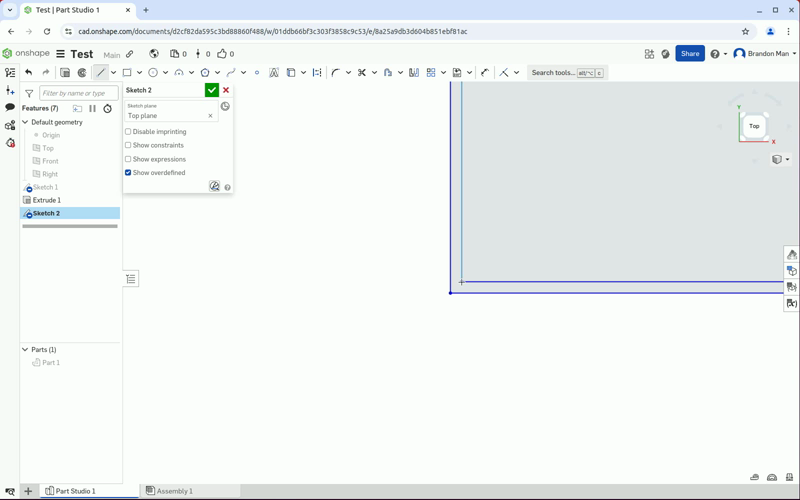
click(461, 281)
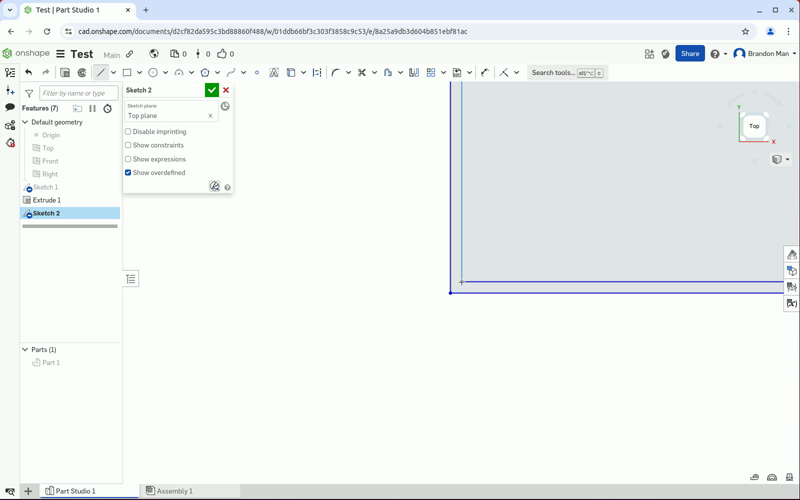
scroll(-6)
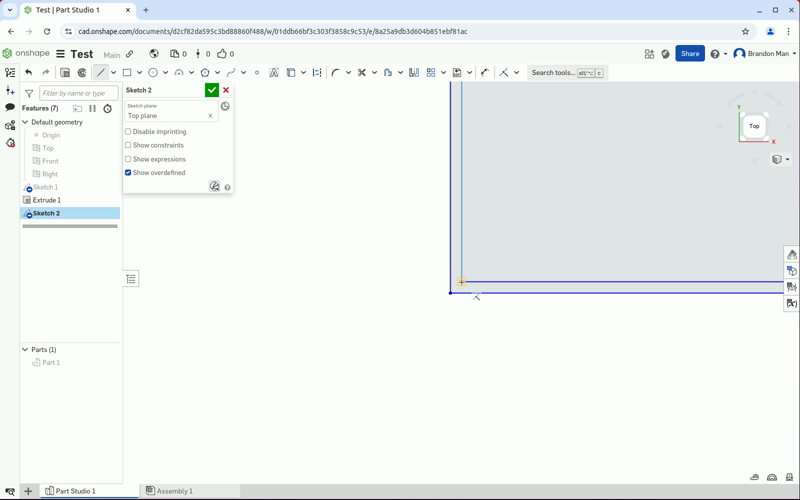
scroll(-6)
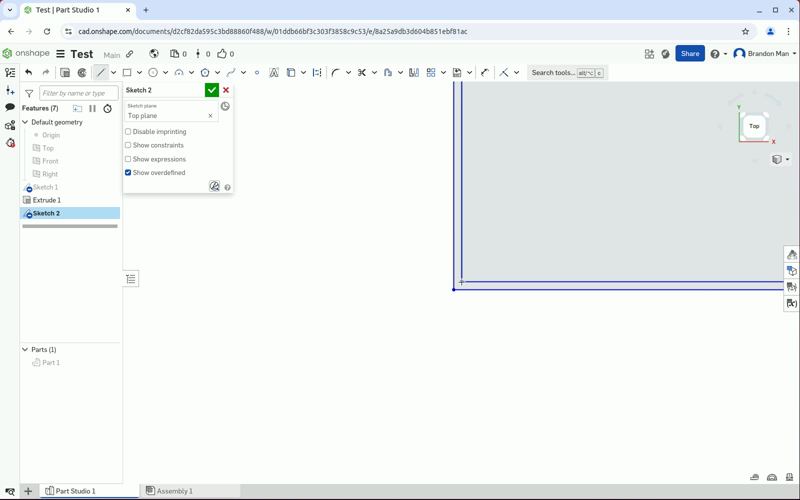
scroll(-6)
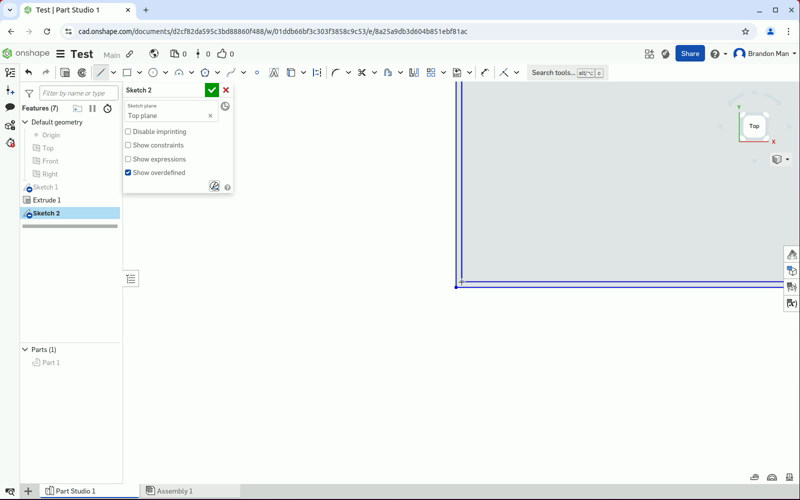
scroll(-6)
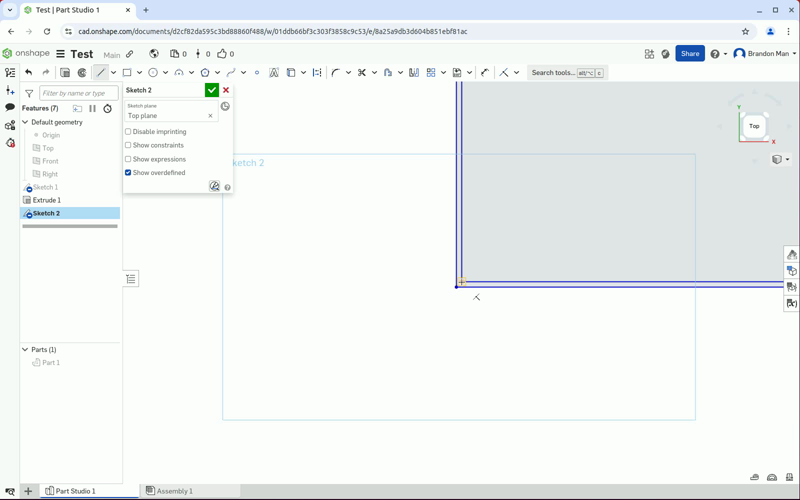
scroll(-6)
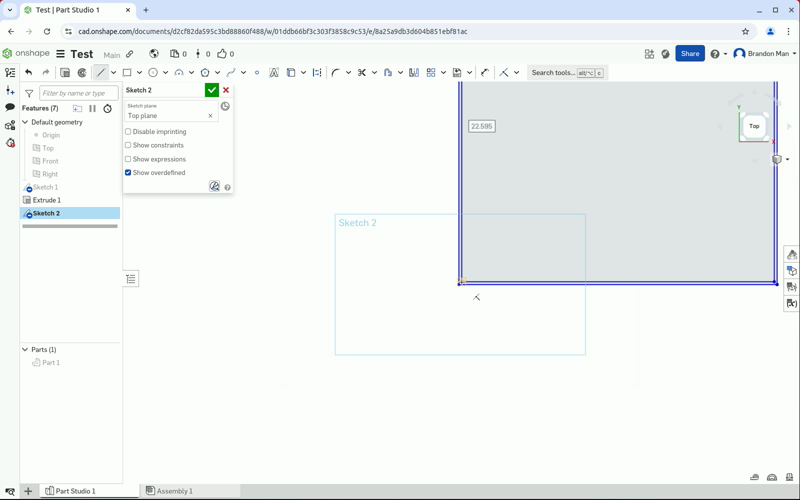
scroll(-6)
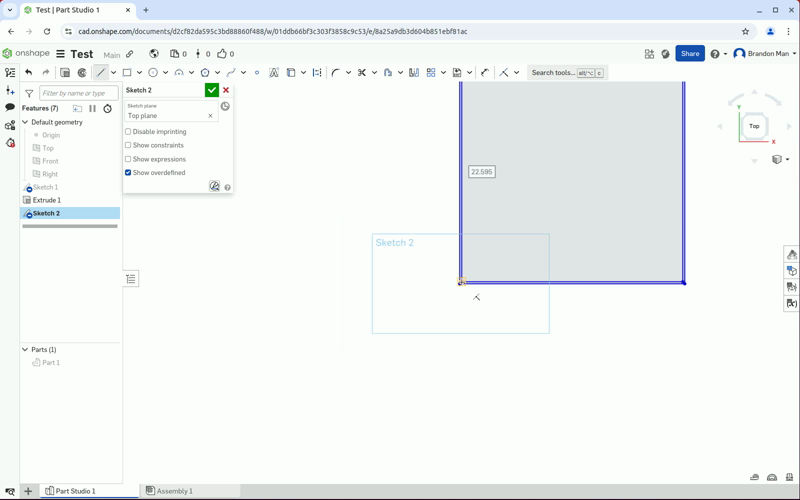
scroll(-6)
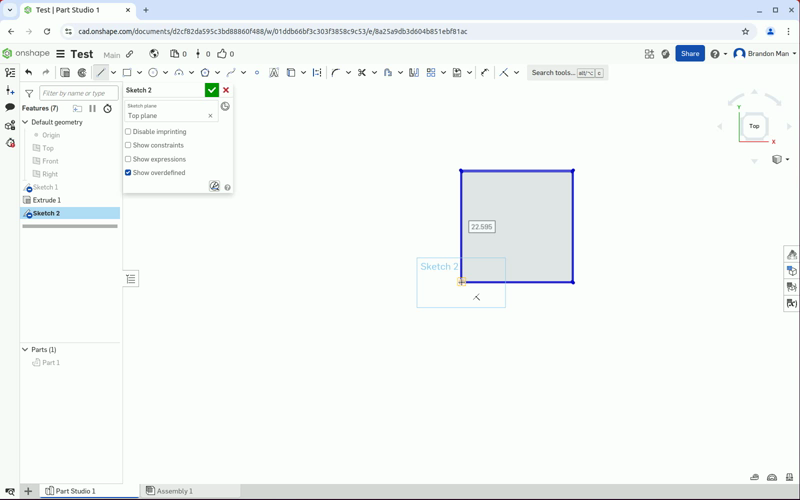
key(esc)
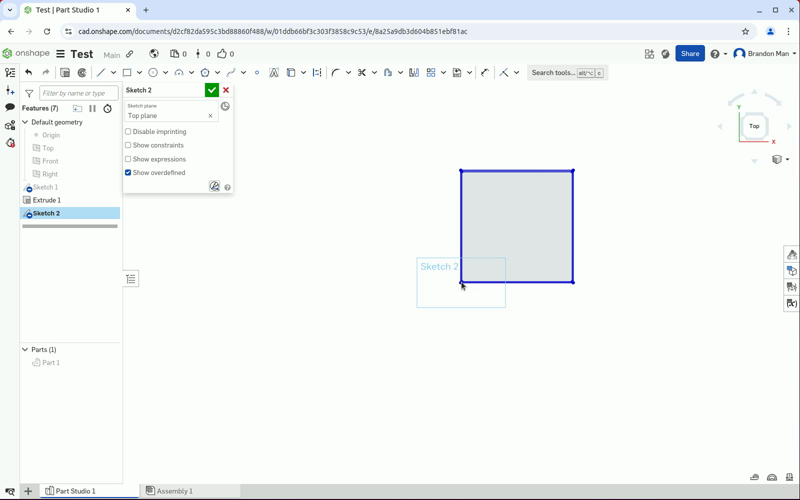
mouse_move(461, 275)
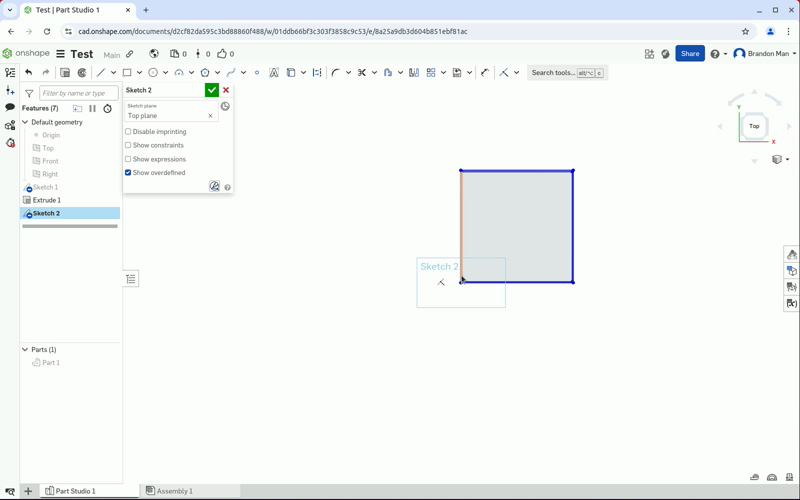
scroll(6)
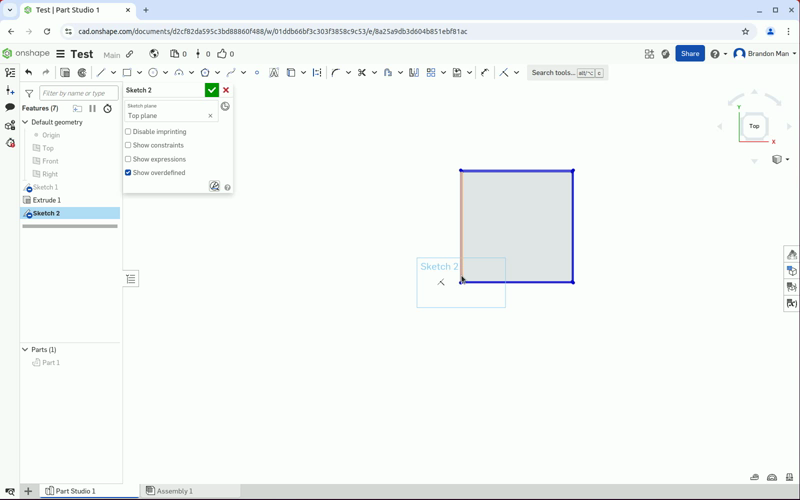
scroll(6)
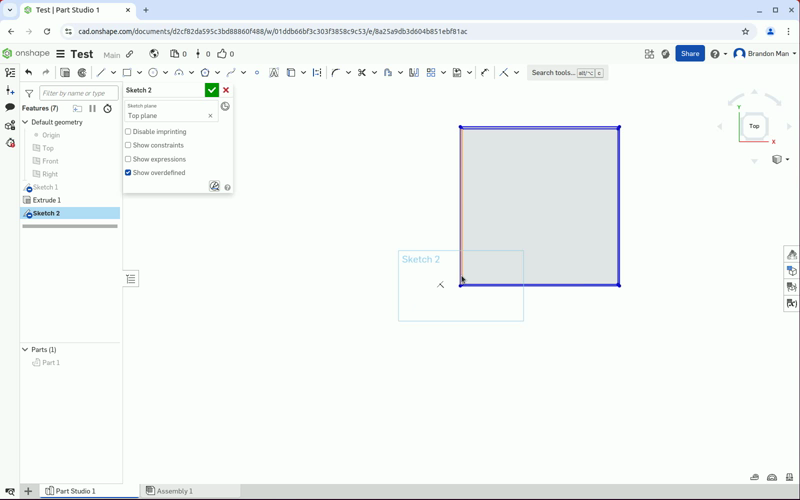
scroll(6)
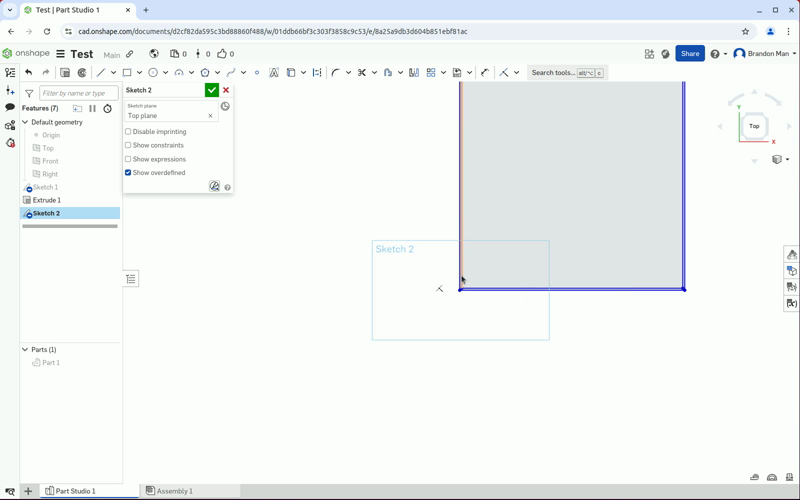
scroll(6)
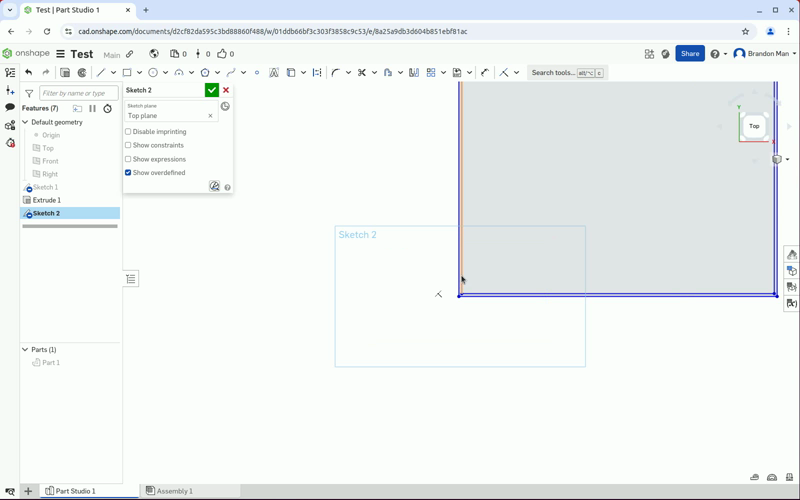
scroll(6)
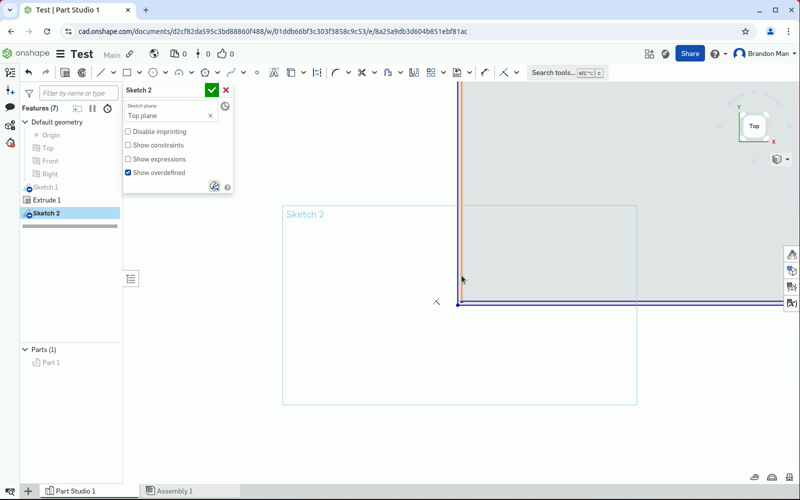
scroll(6)
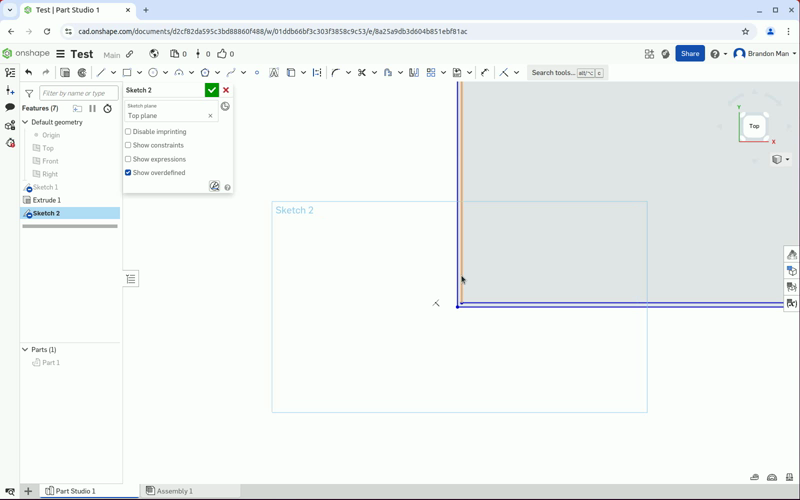
scroll(6)
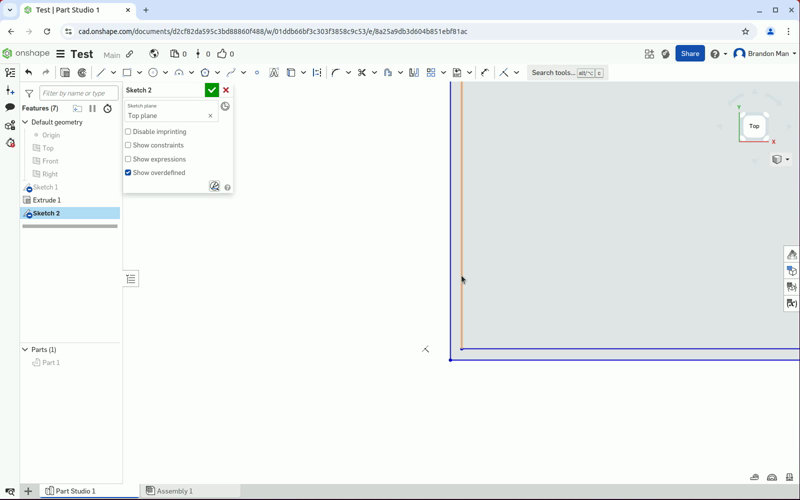
click(461, 275)
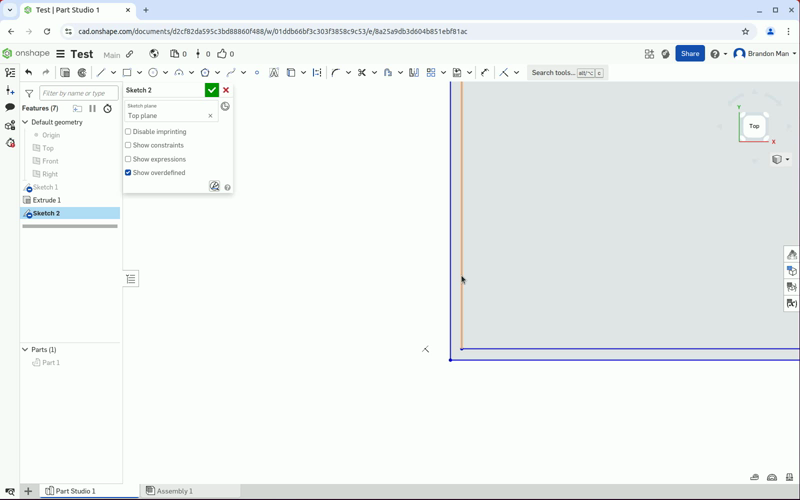
scroll(-6)
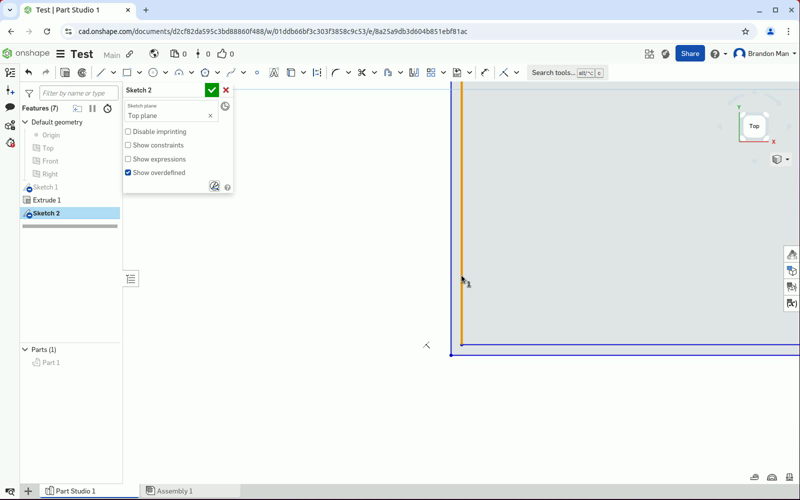
scroll(-6)
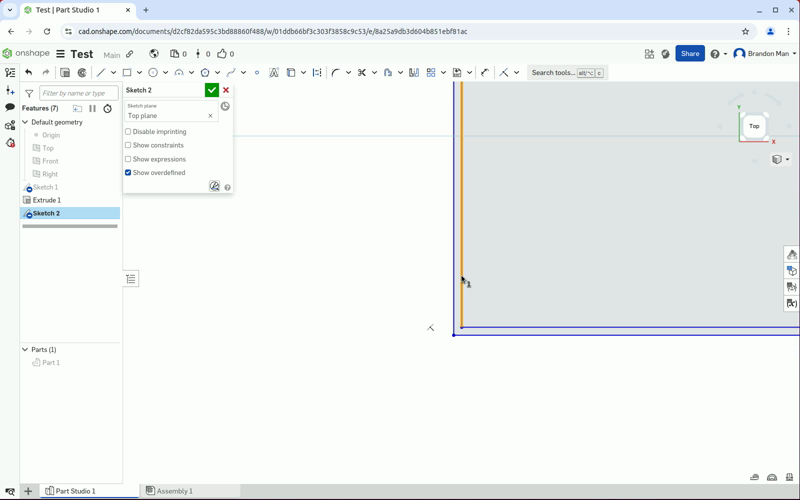
scroll(-6)
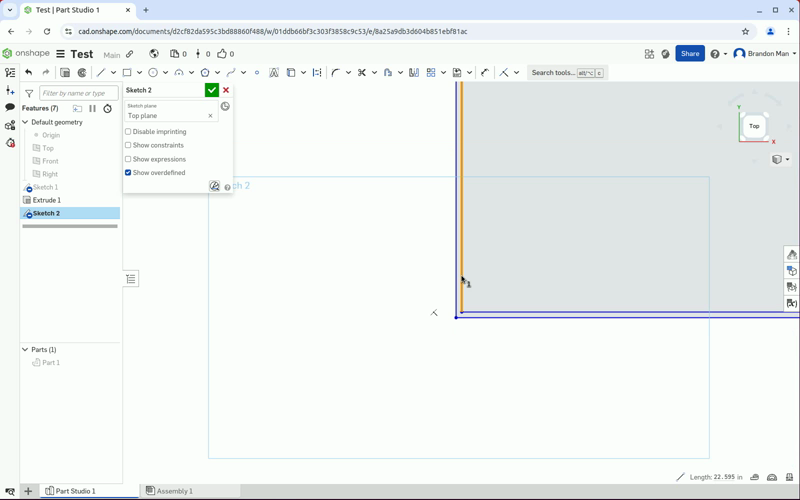
scroll(-6)
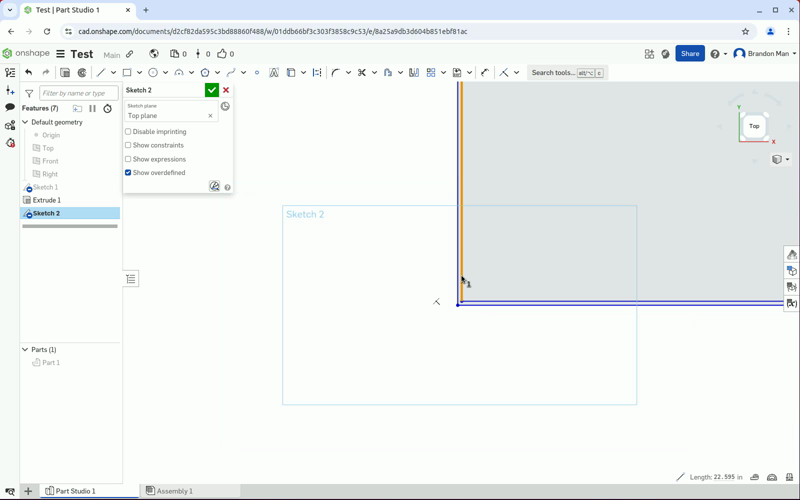
scroll(-6)
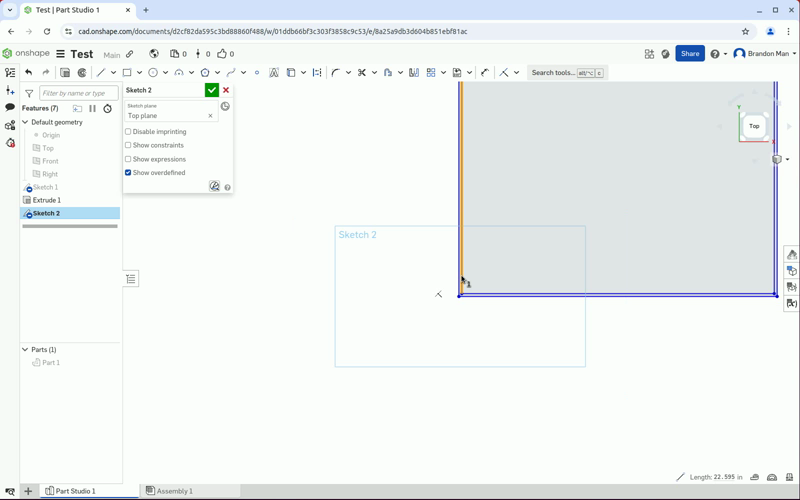
scroll(-6)
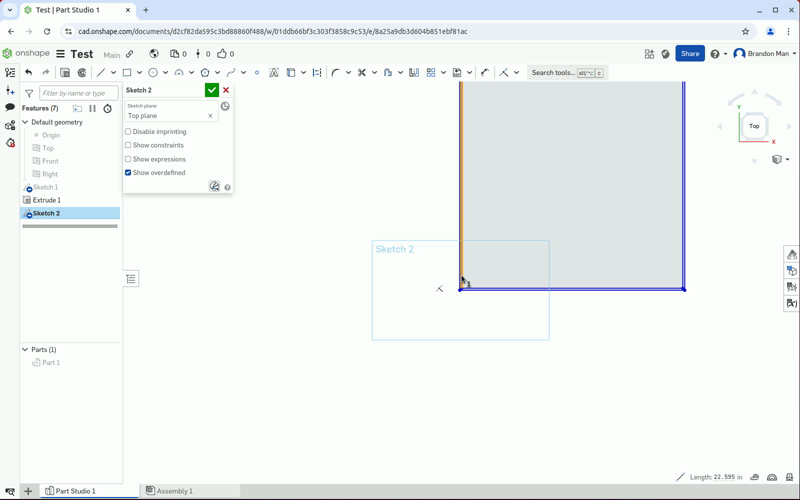
scroll(-6)
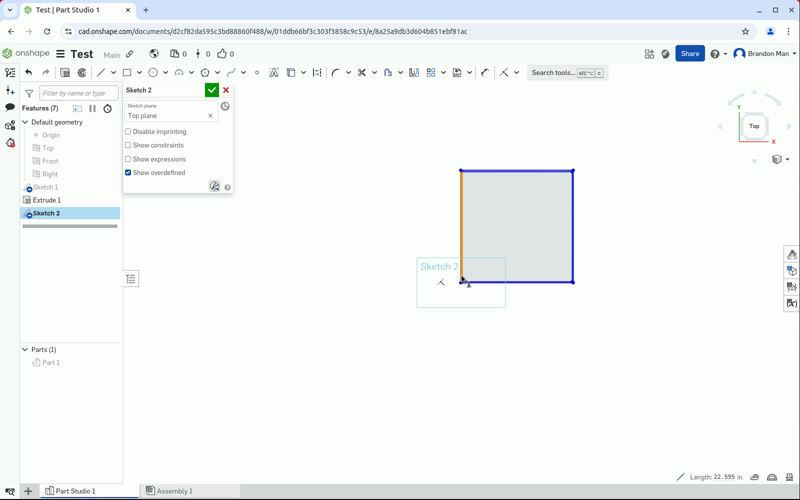
mouse_move(73, 352)
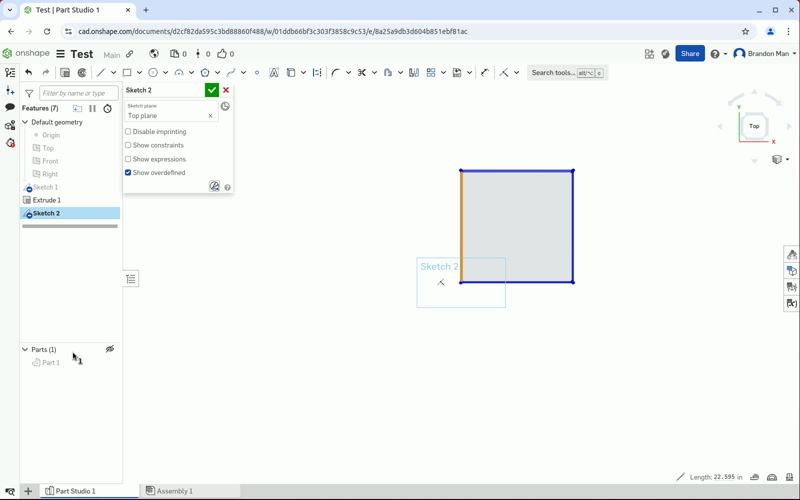
key(shift+y)
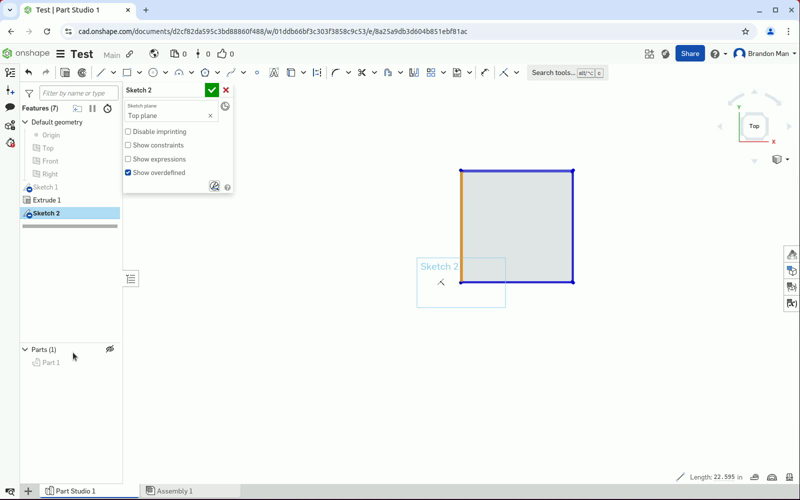
key(shift+e)
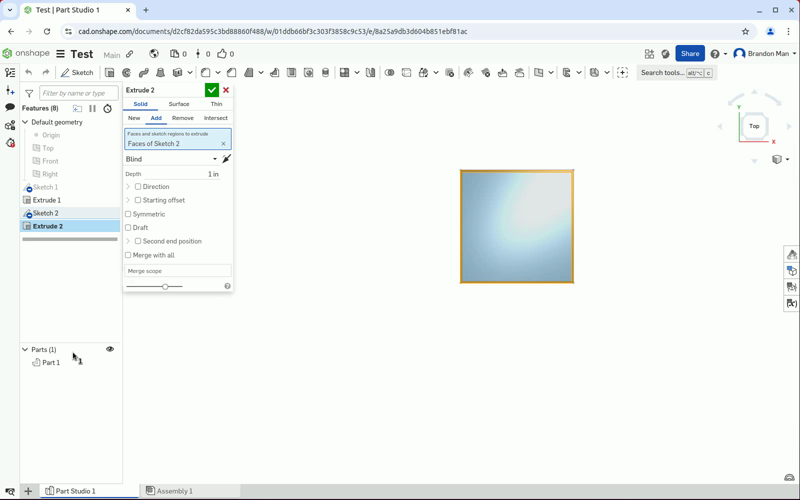
mouse_move(143, 106)
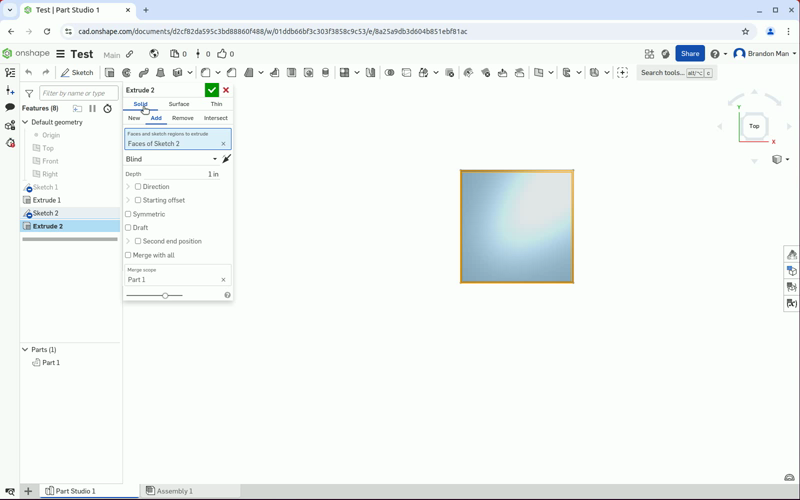
click(143, 106)
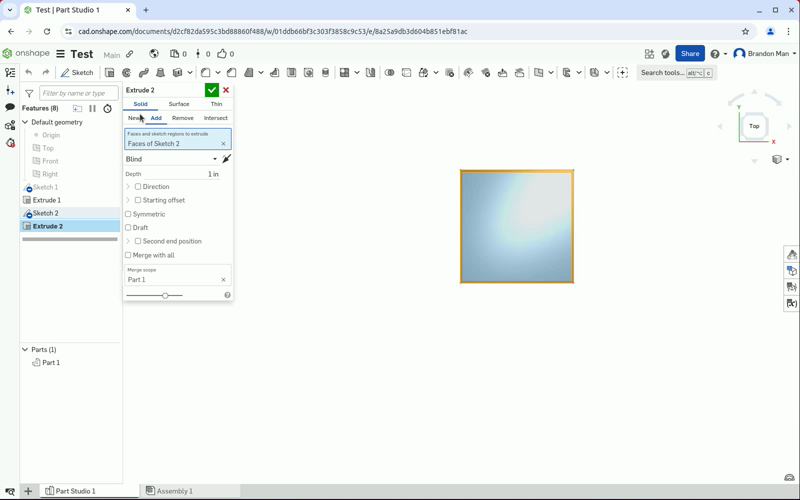
mouse_move(137, 120)
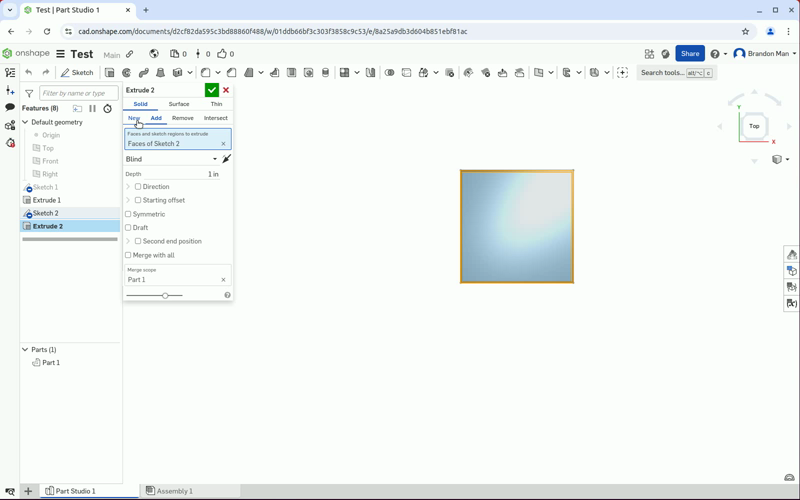
click(137, 120)
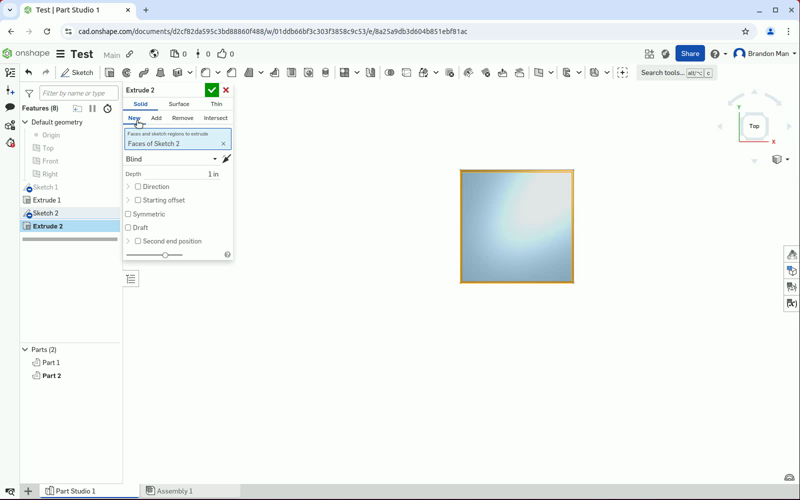
key(tab, 4)
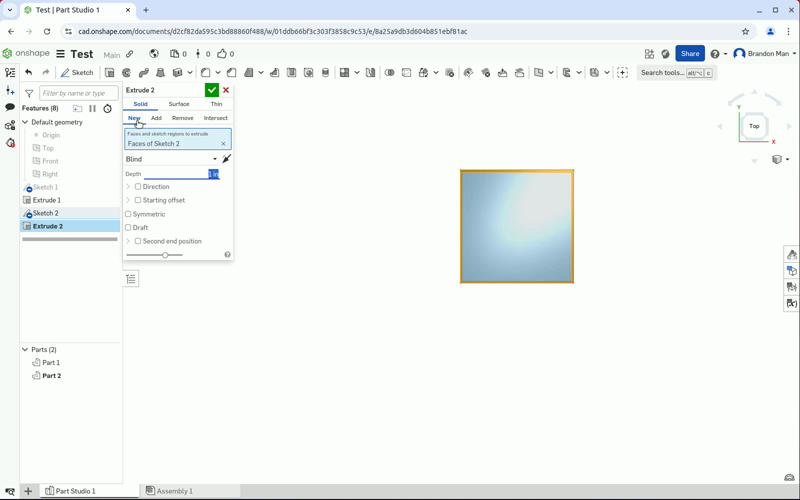
text(0.241)
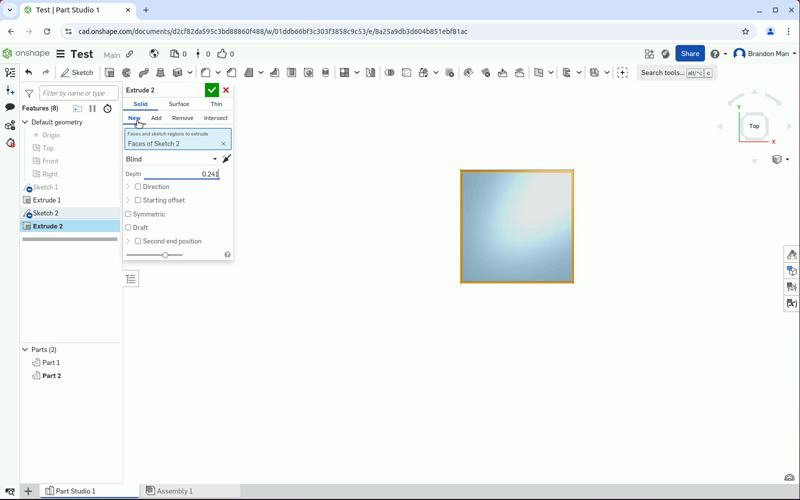
key(enter)
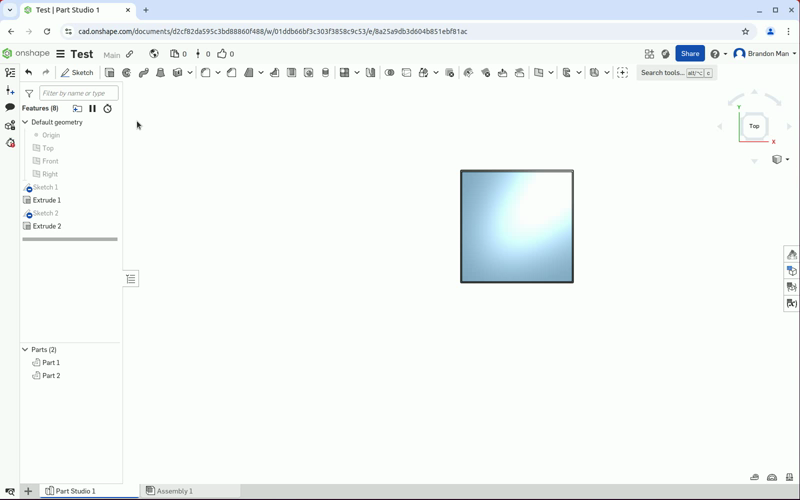
key(shift+h)
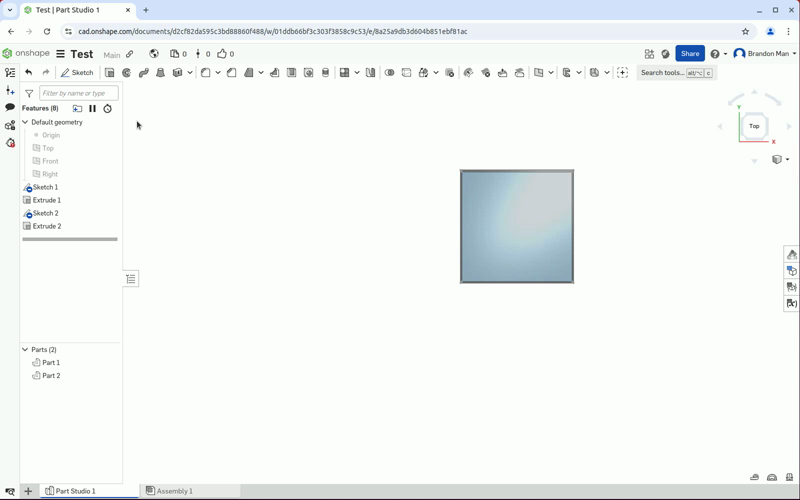
key(shift+h)
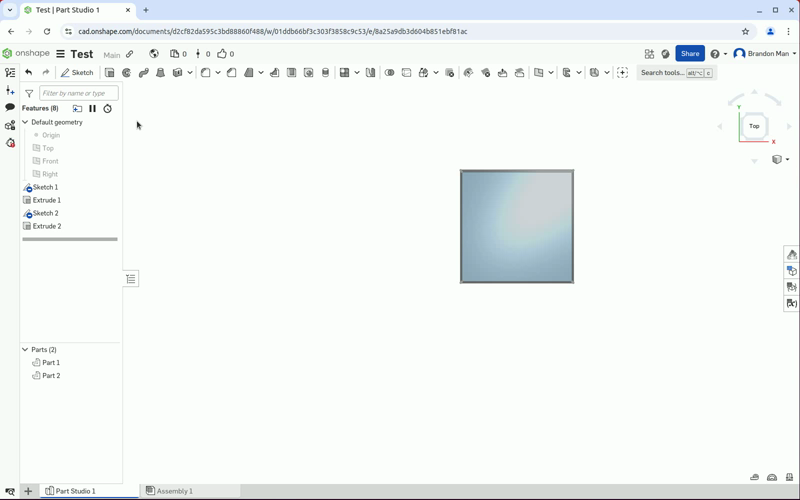
key(shift+7)
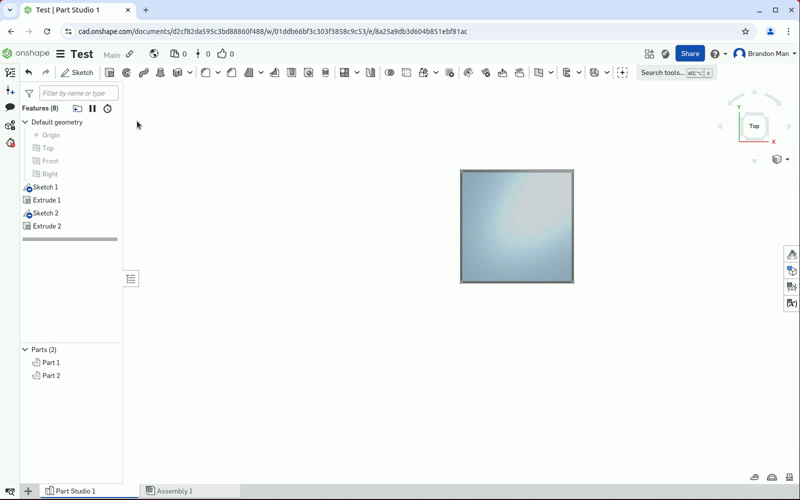
key(up, 3)
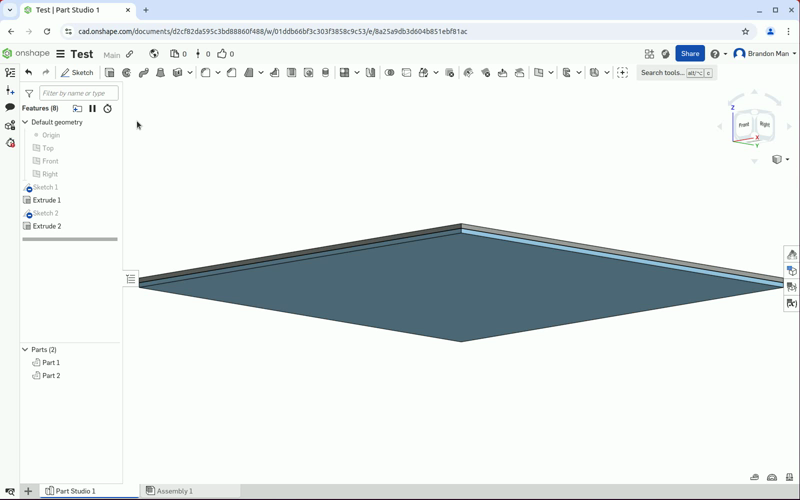
key(left, 3)
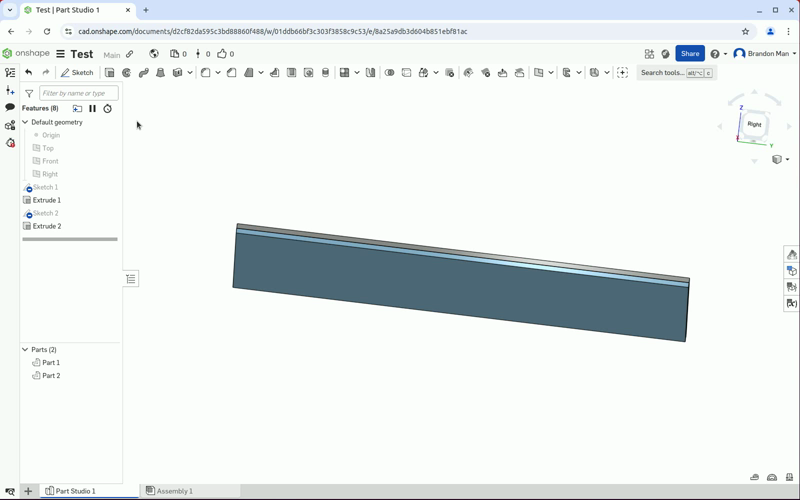
key(right, 3)
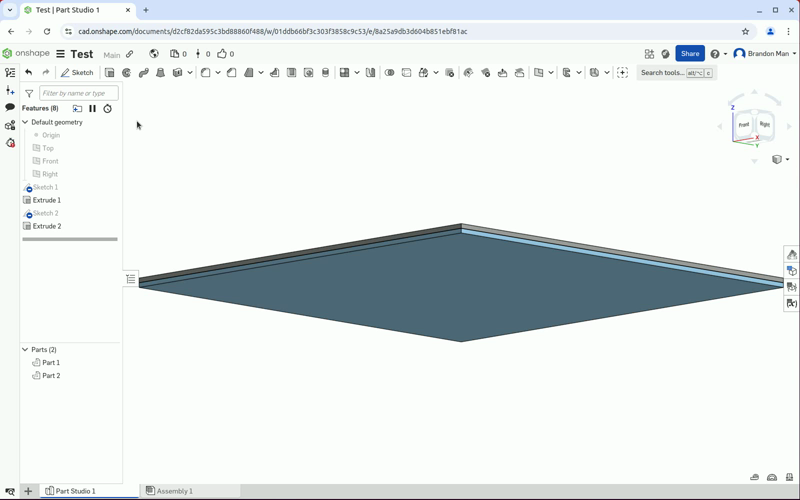
key(down, 3)
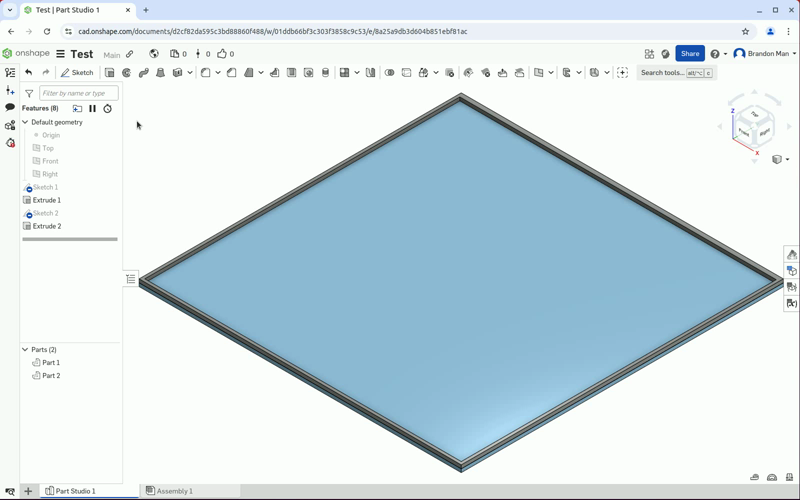
mouse_move(73, 189)
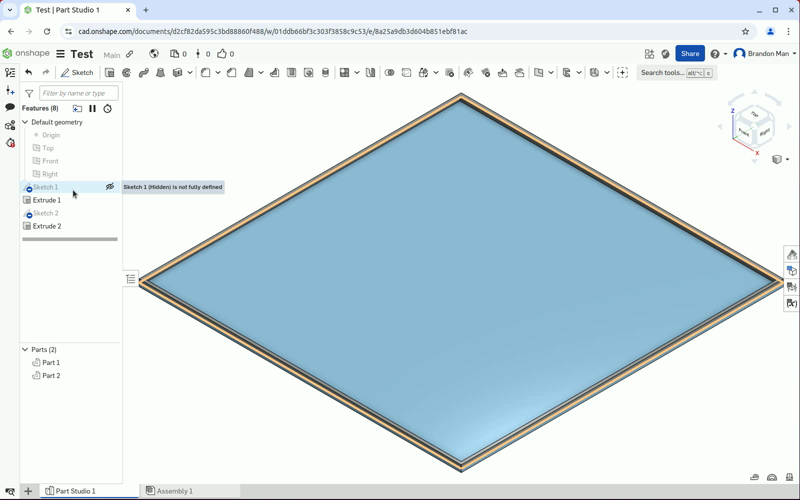
click(73, 189)